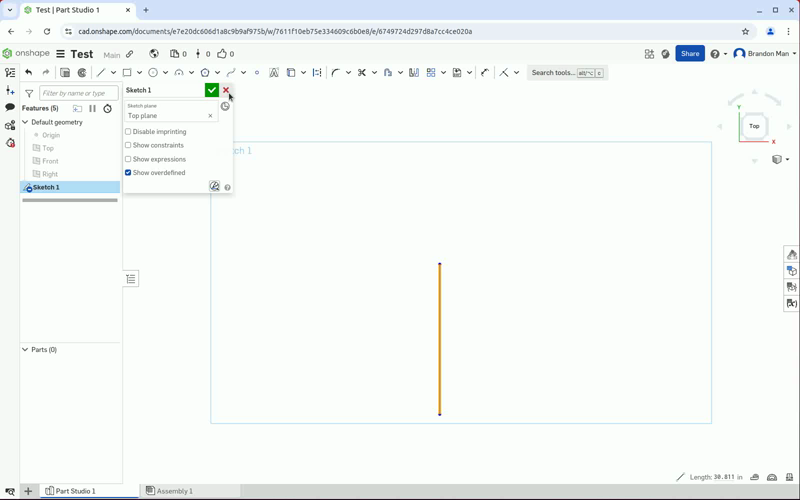
key(shift+h)
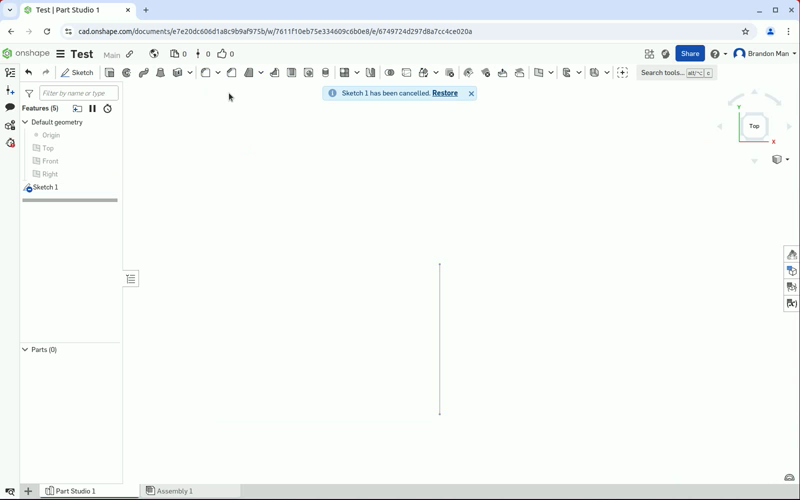
key(shift+s)
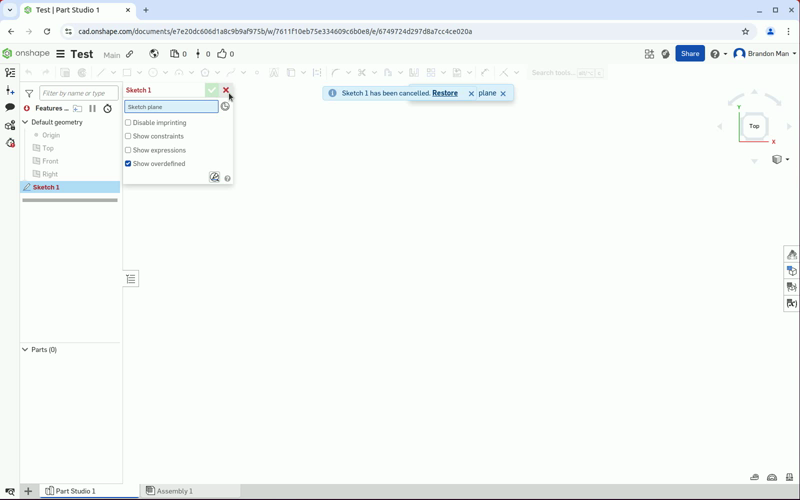
mouse_move(73, 150)
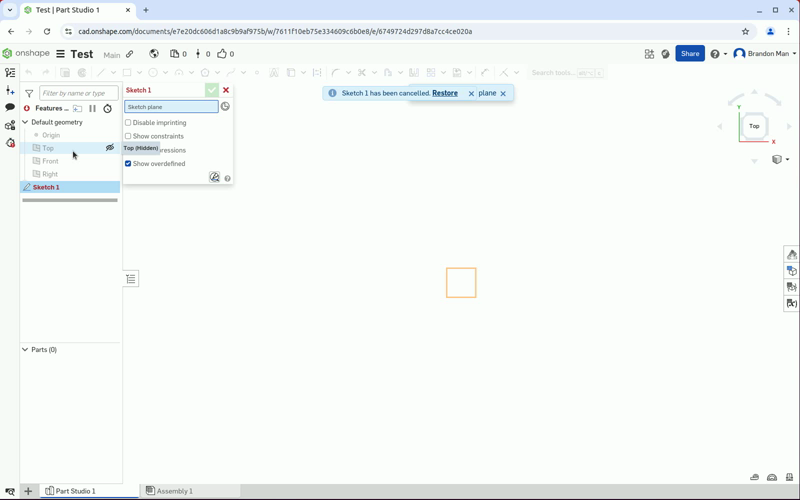
click(73, 150)
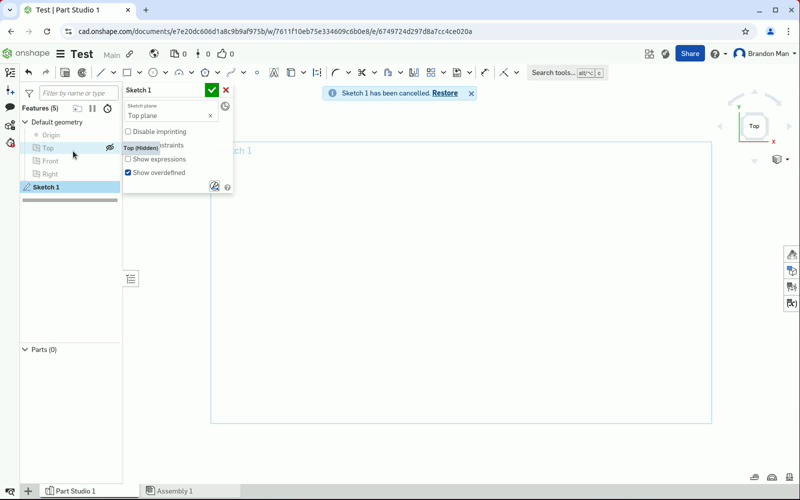
mouse_move(73, 352)
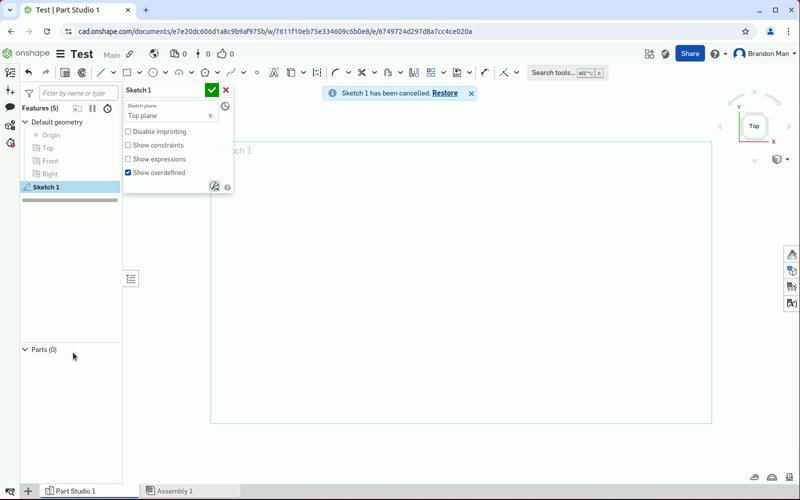
key(y)
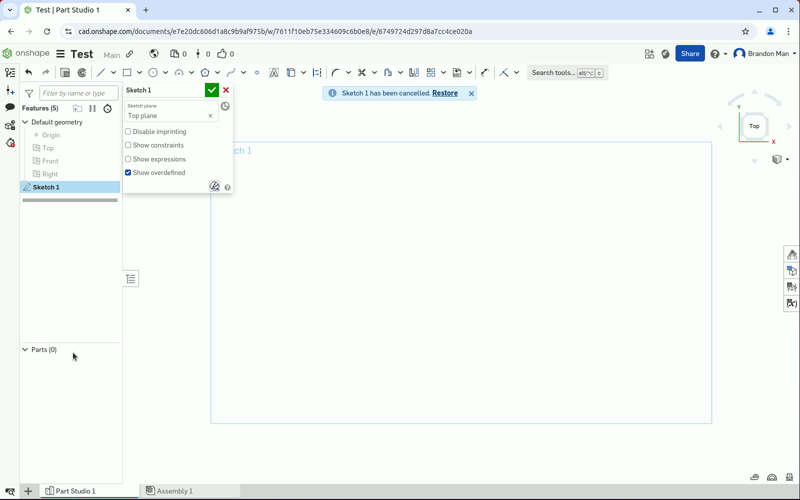
key(l)
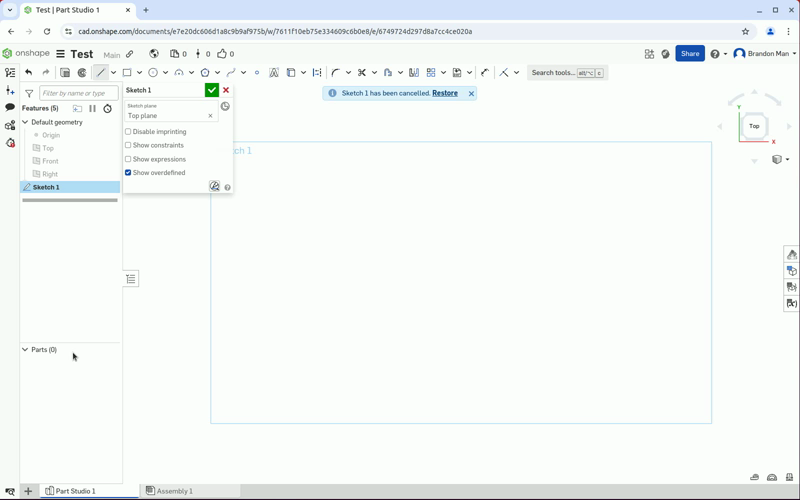
key_down(shift)
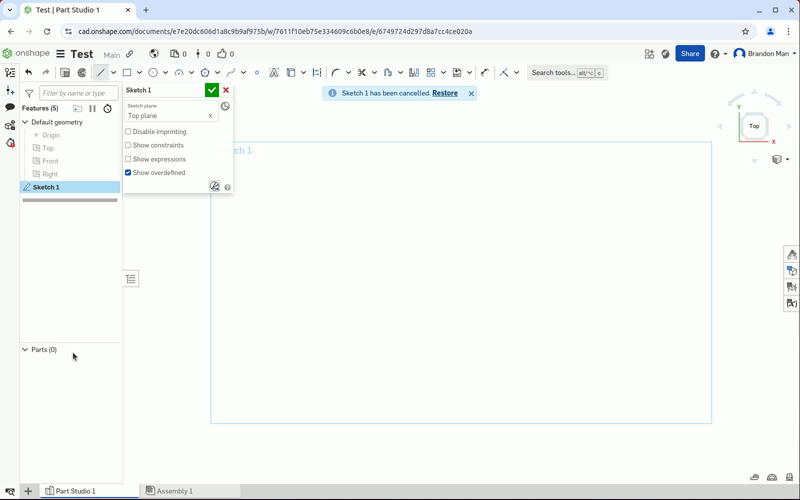
mouse_move(460, 370)
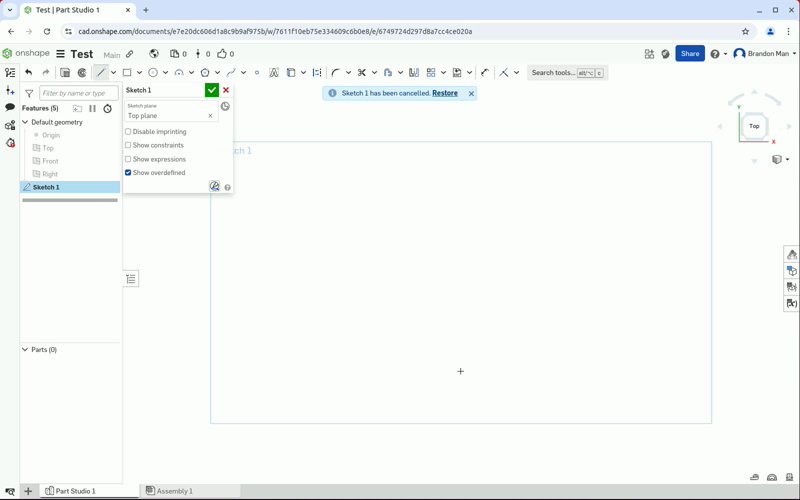
click(460, 370)
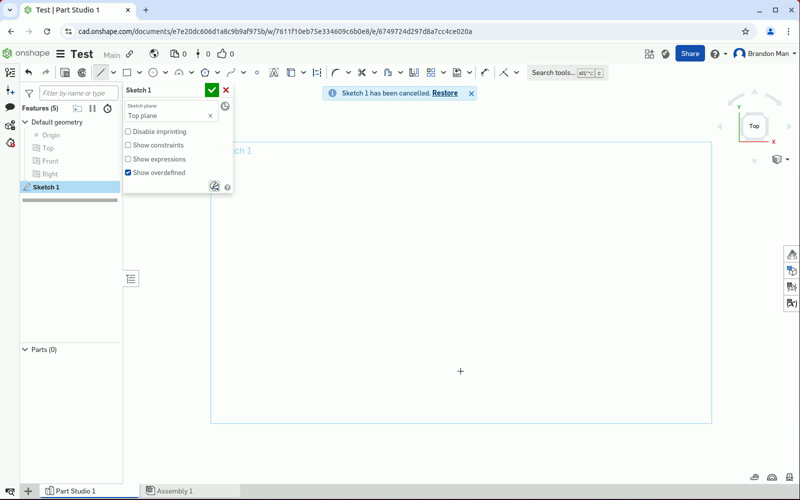
key_up(shift)
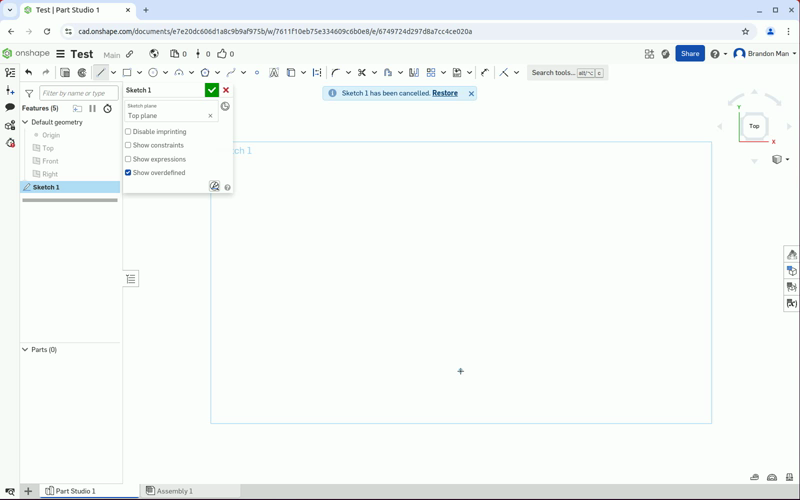
key_down(shift)
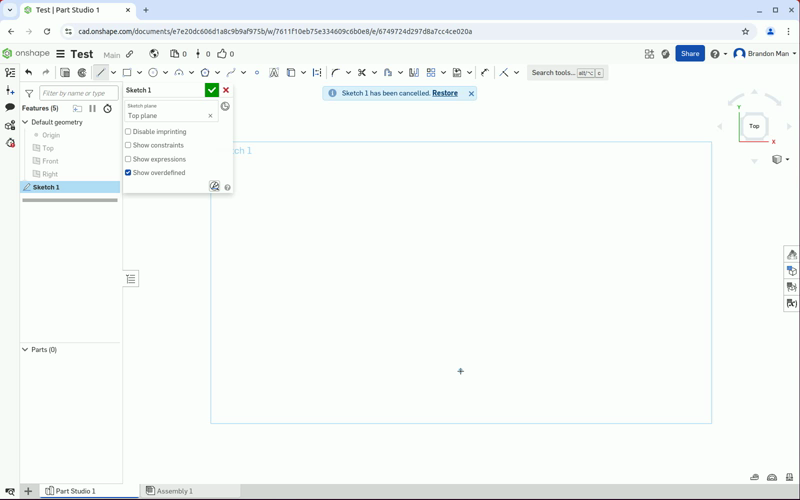
mouse_move(552, 370)
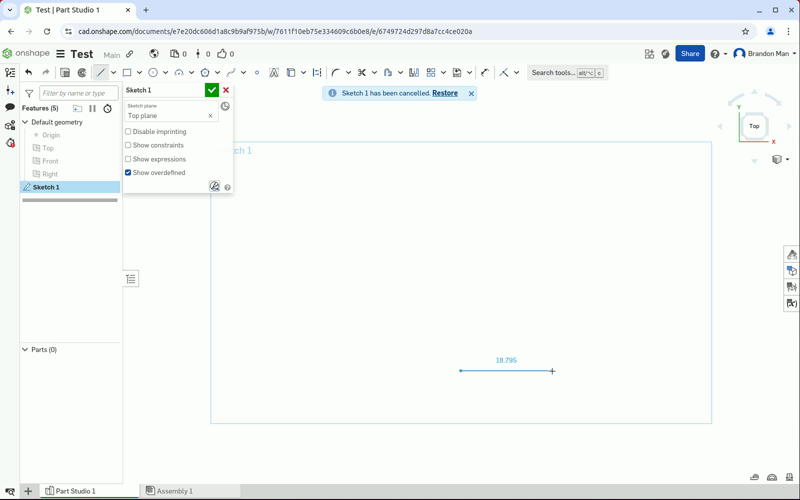
click(552, 370)
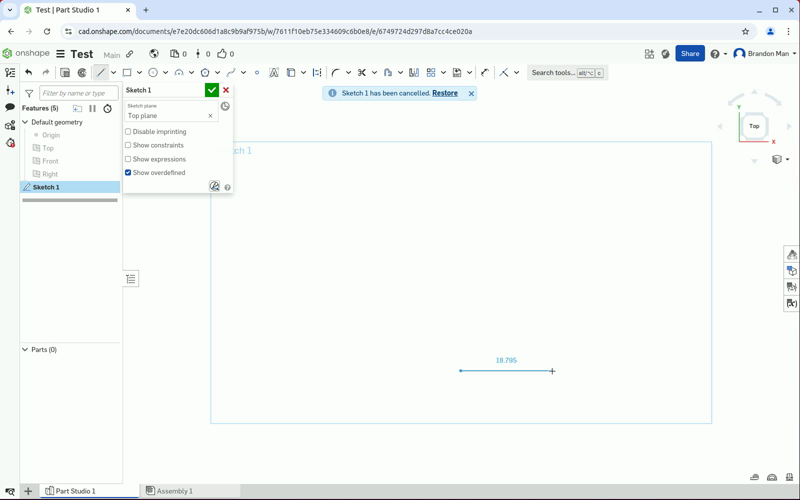
key_up(shift)
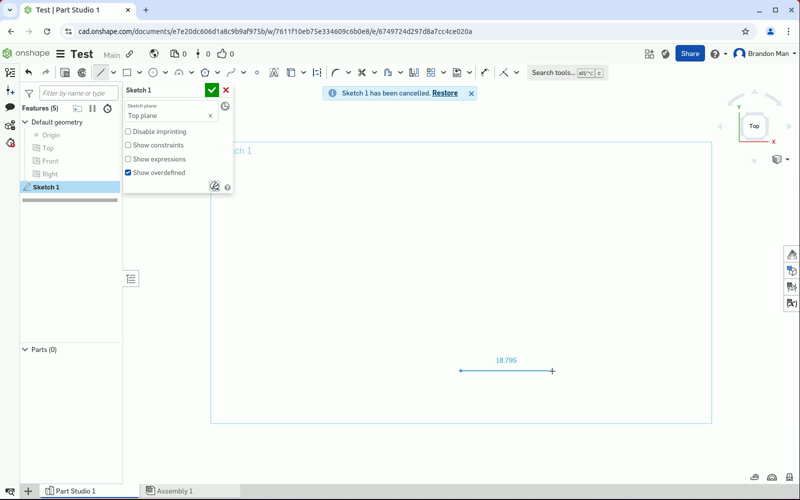
key_down(shift)
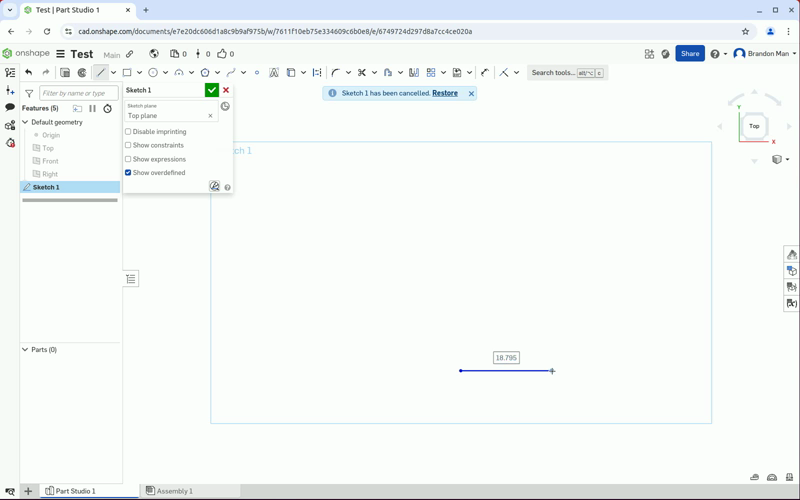
mouse_move(552, 289)
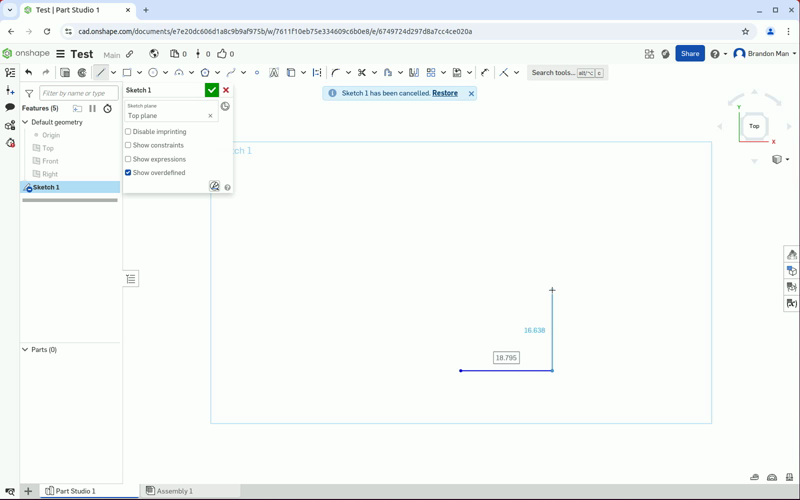
click(552, 289)
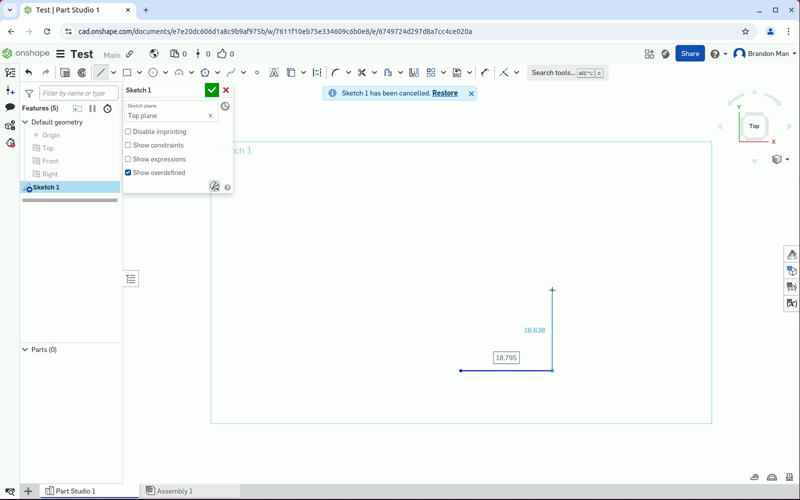
key_up(shift)
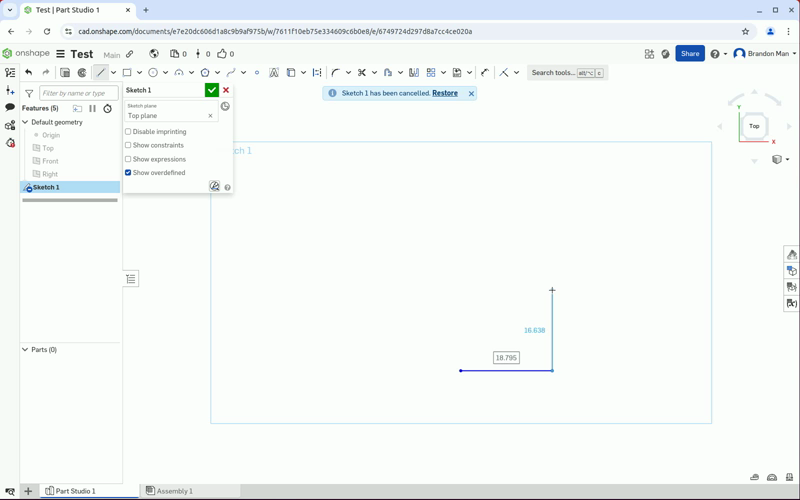
key_down(shift)
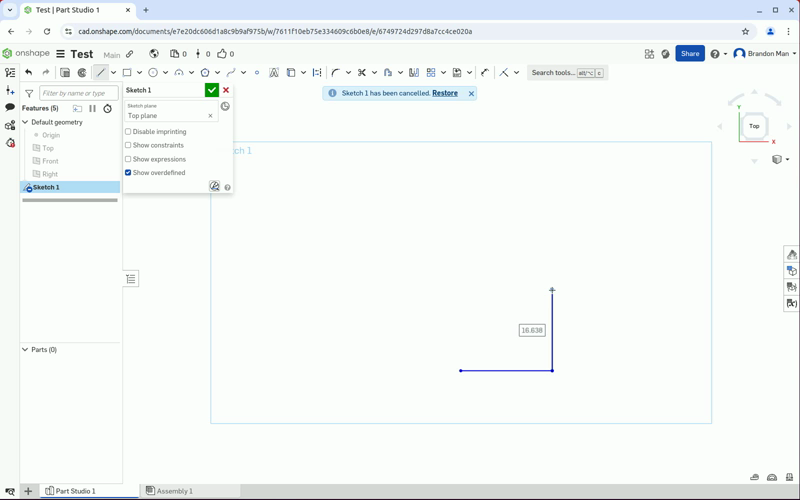
mouse_move(460, 289)
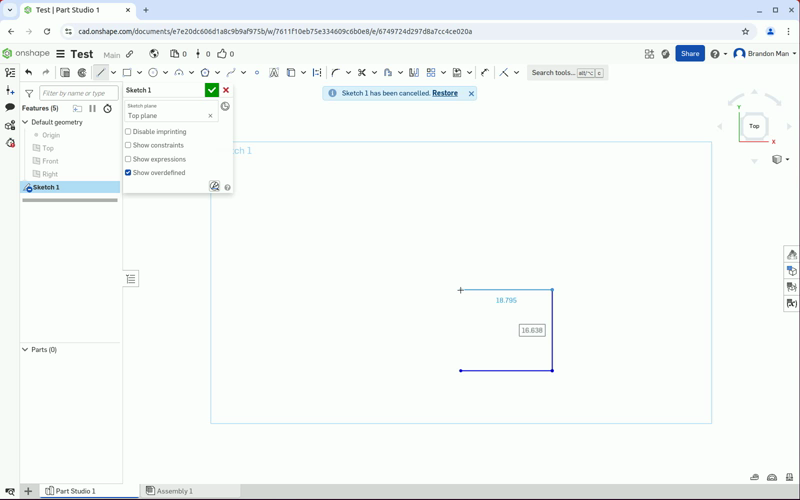
click(460, 289)
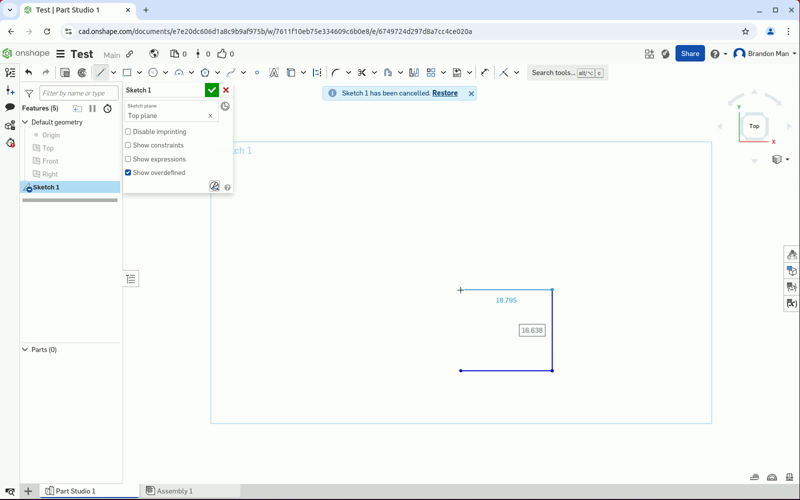
key_up(shift)
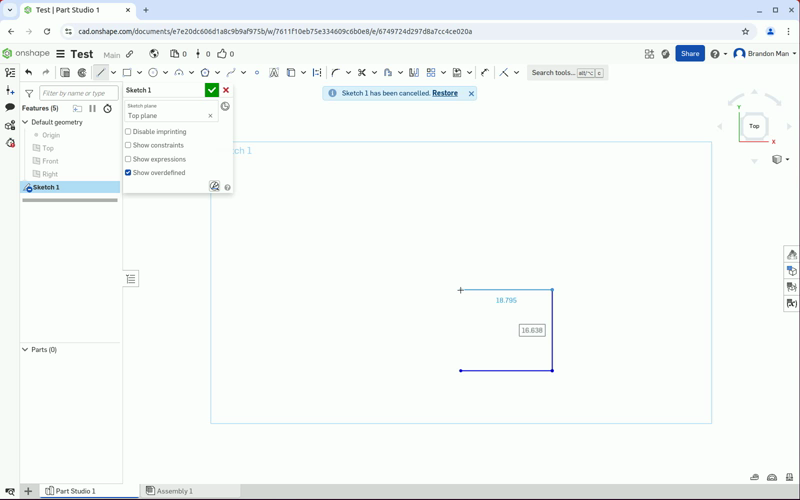
key_down(shift)
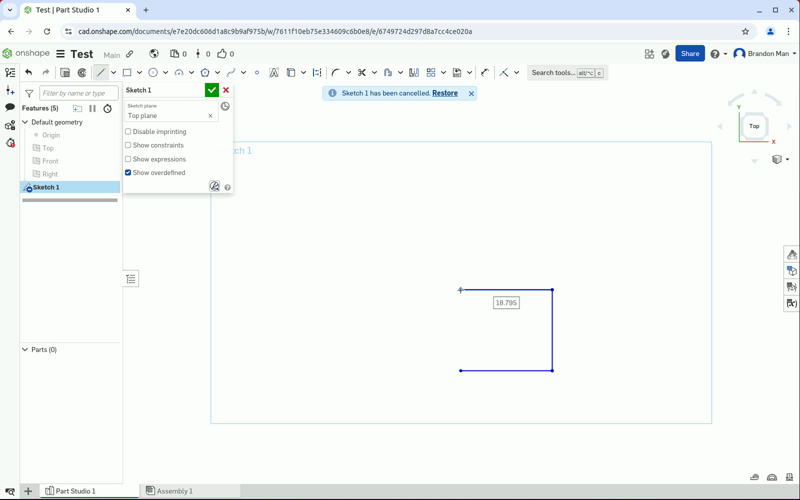
mouse_move(460, 370)
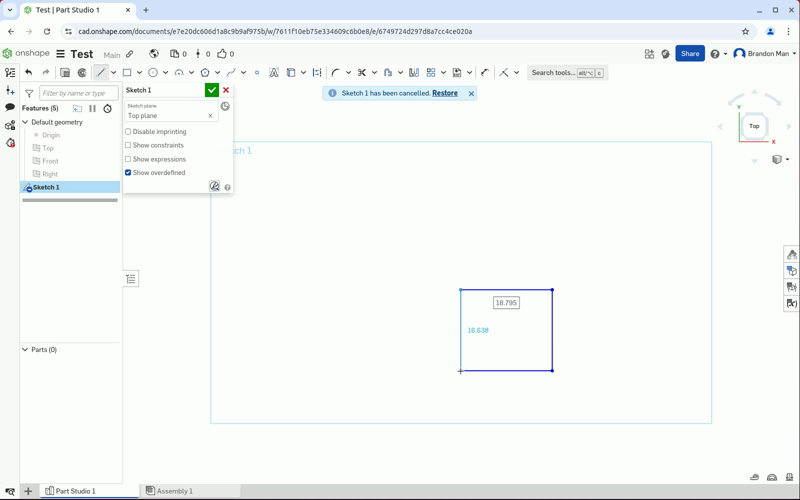
key_up(shift)
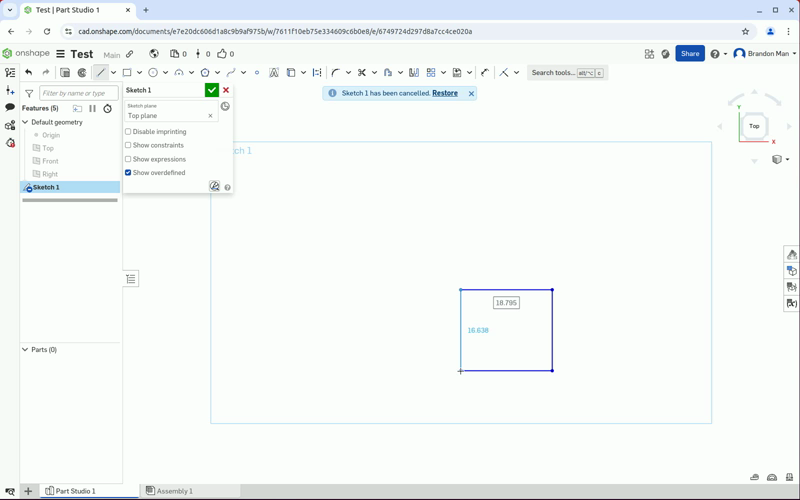
click(460, 370)
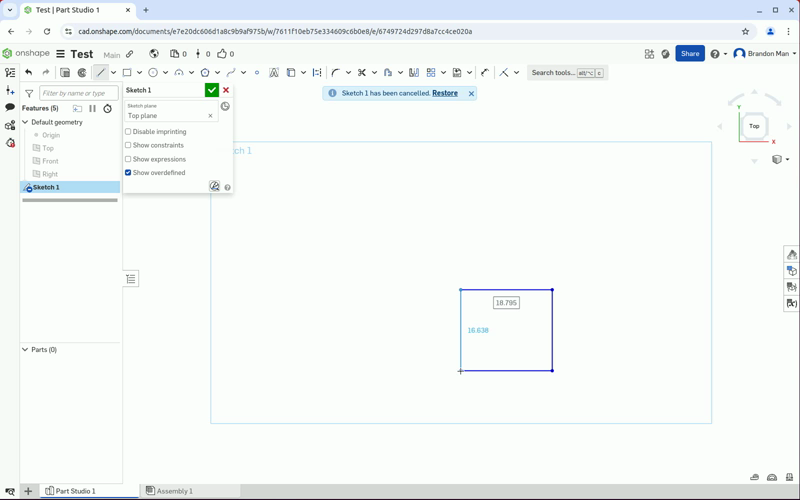
key(esc)
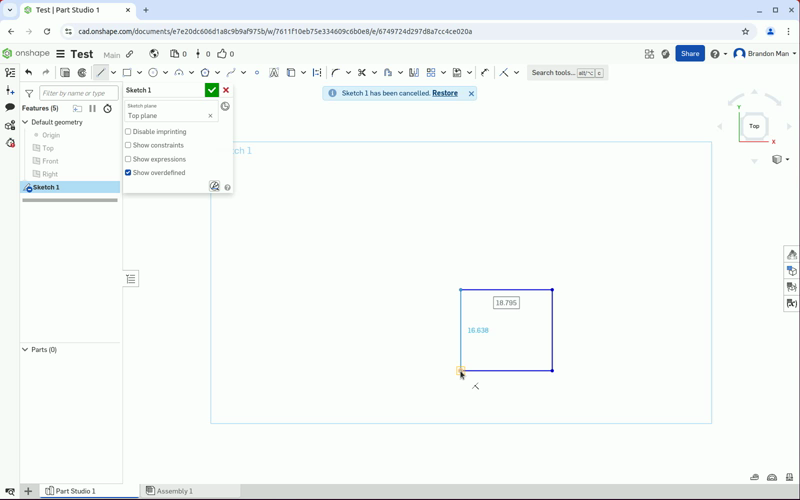
mouse_move(487, 312)
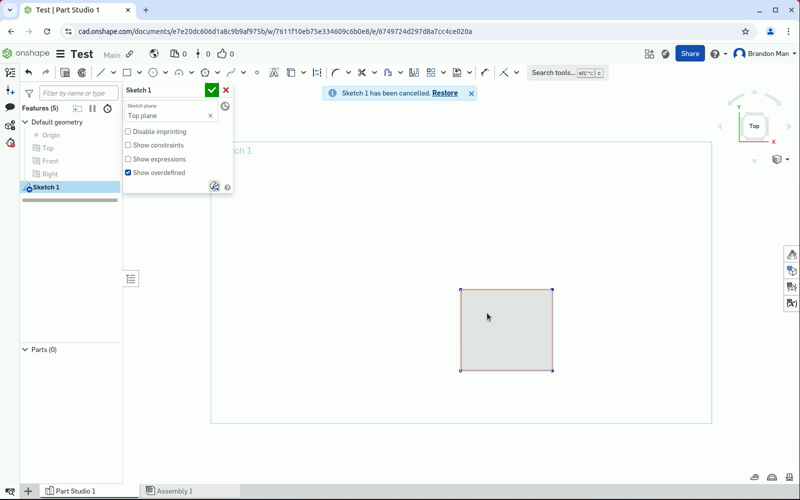
click(487, 312)
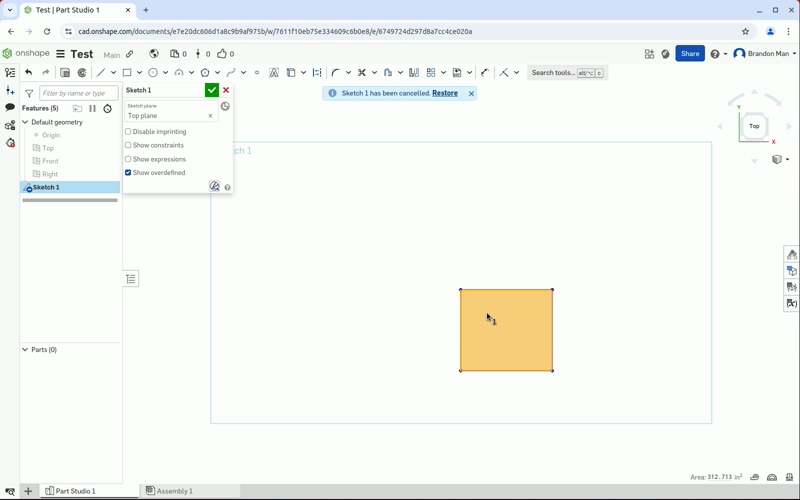
mouse_move(73, 352)
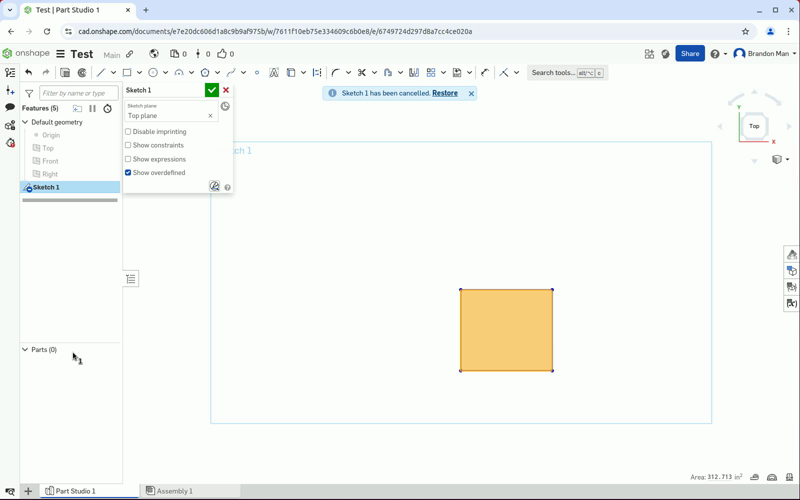
key(shift+y)
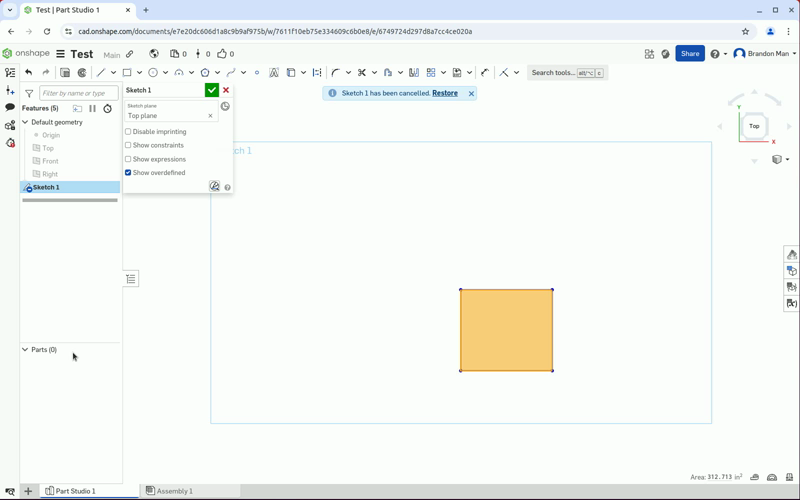
key(shift+e)
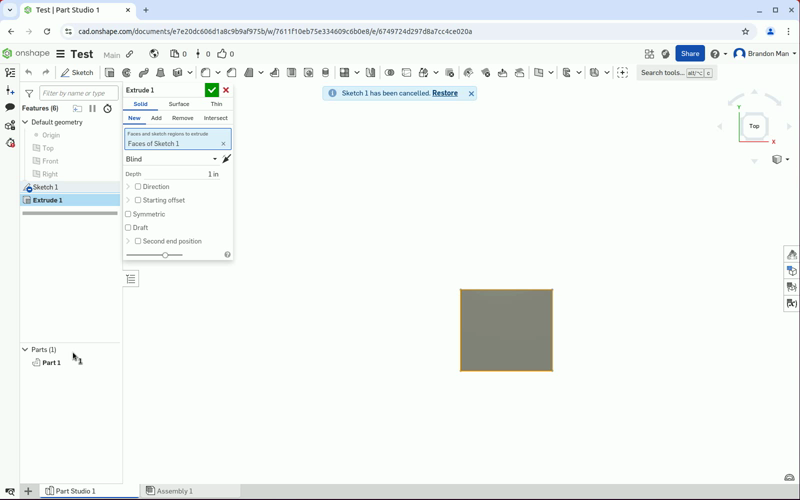
mouse_move(143, 106)
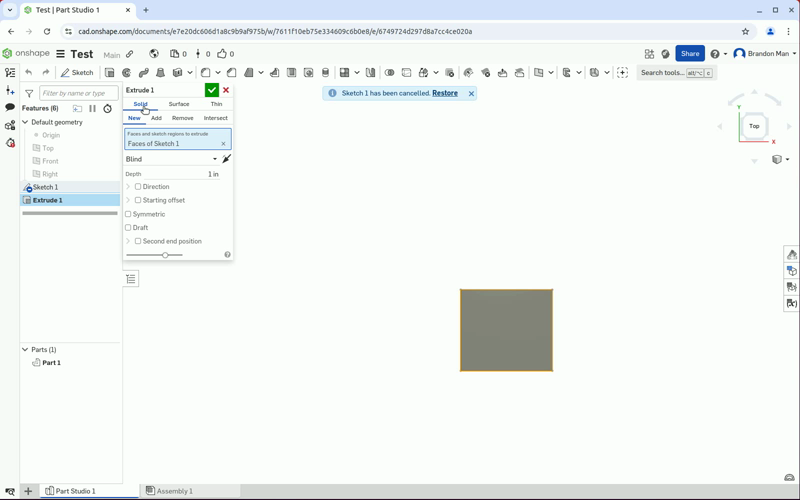
click(143, 106)
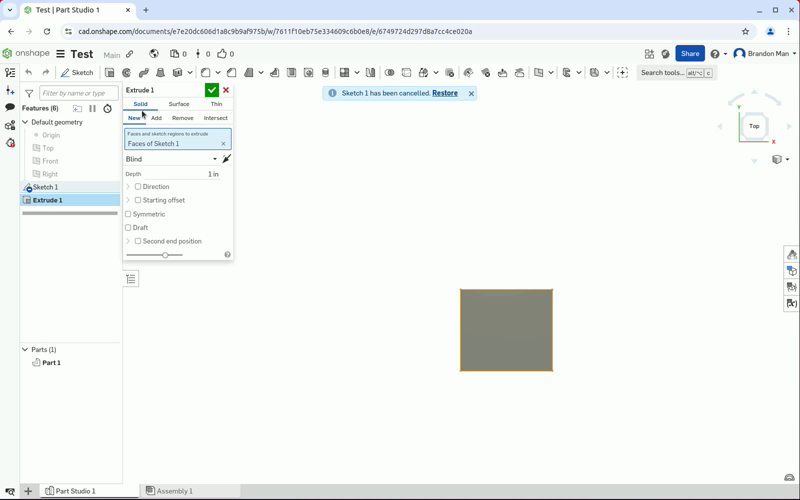
mouse_move(137, 120)
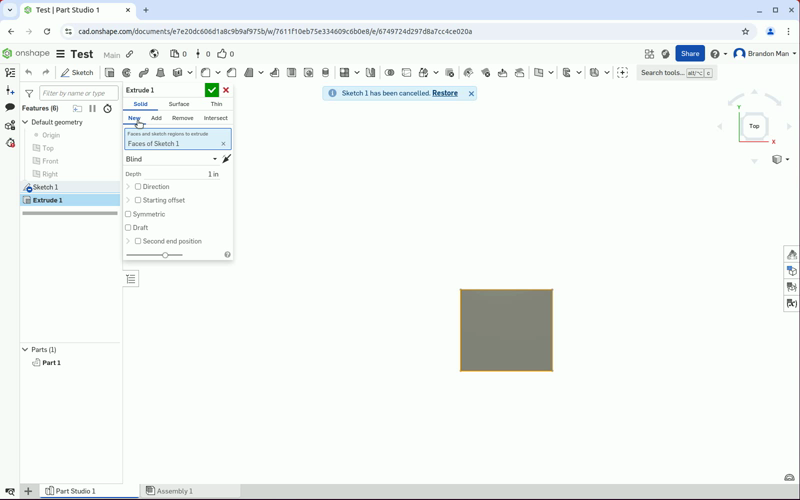
click(137, 120)
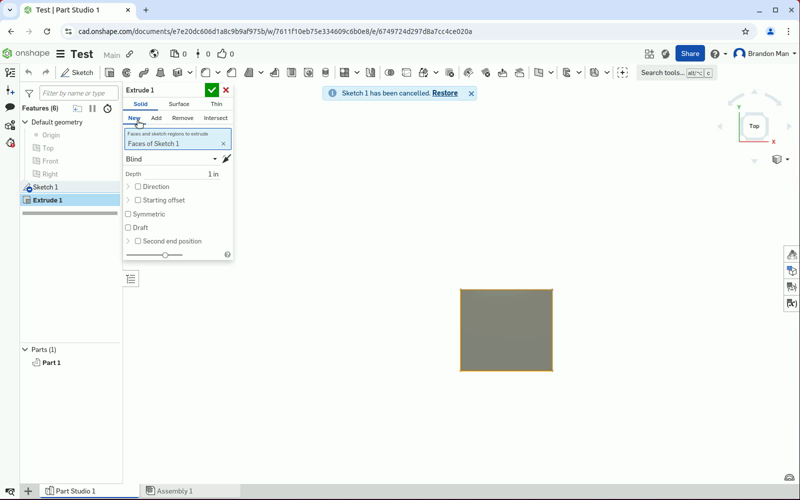
key(tab, 4)
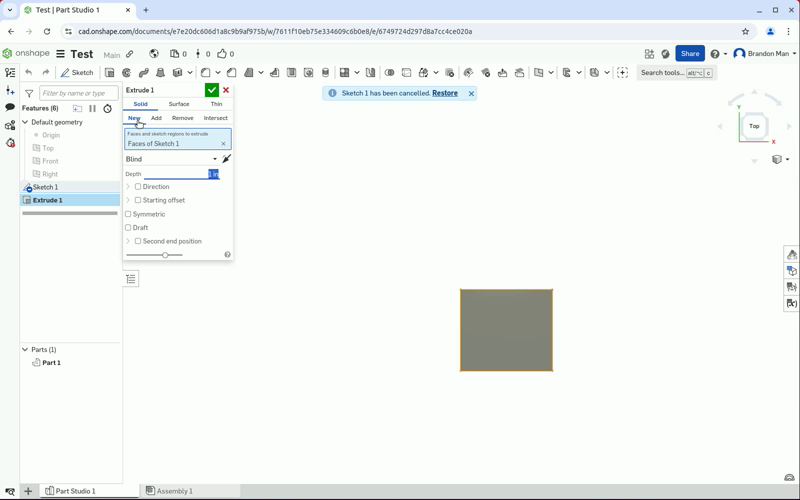
text(15.165)
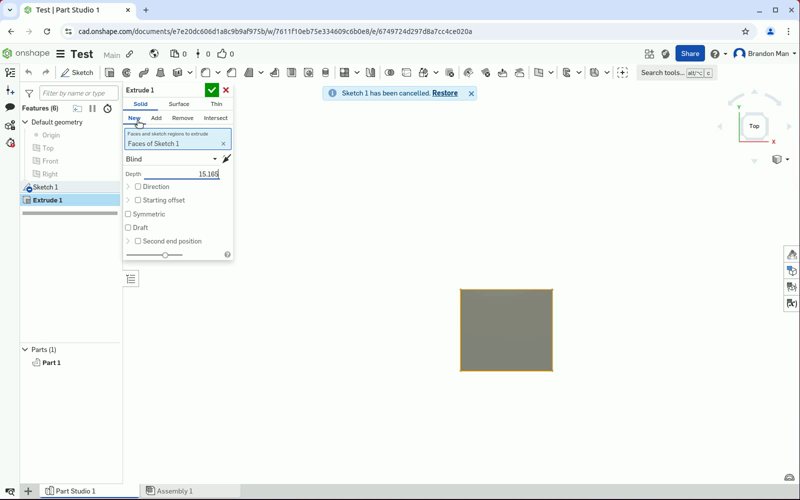
key(enter)
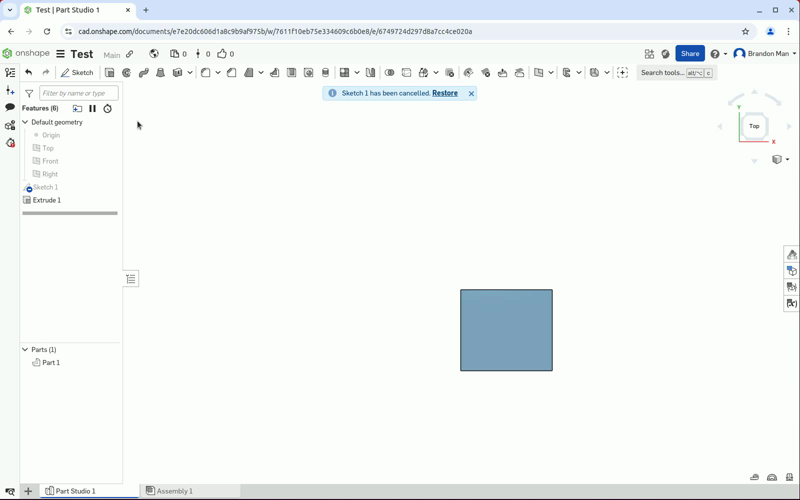
key(shift+h)
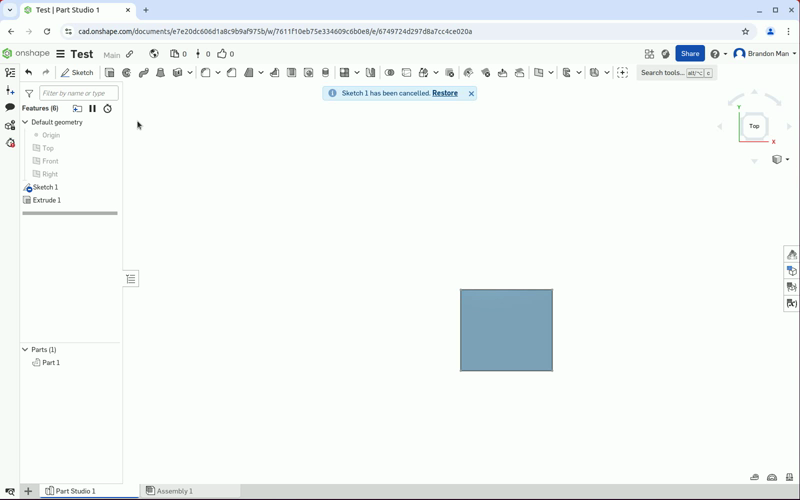
key(shift+h)
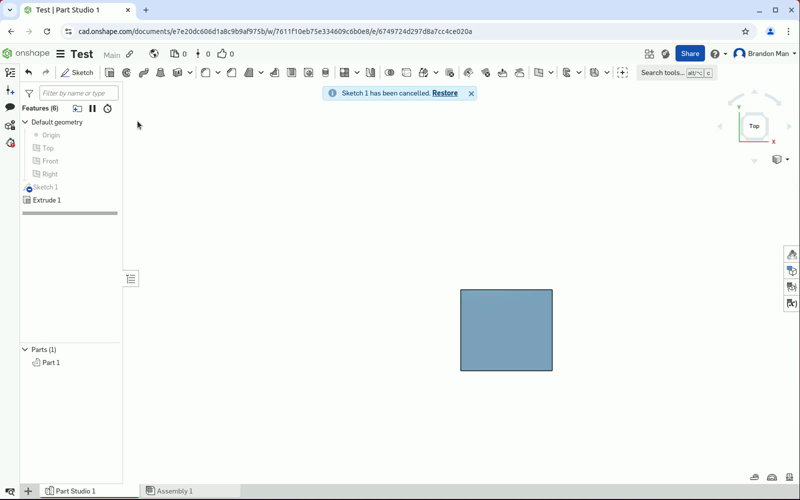
mouse_move(73, 189)
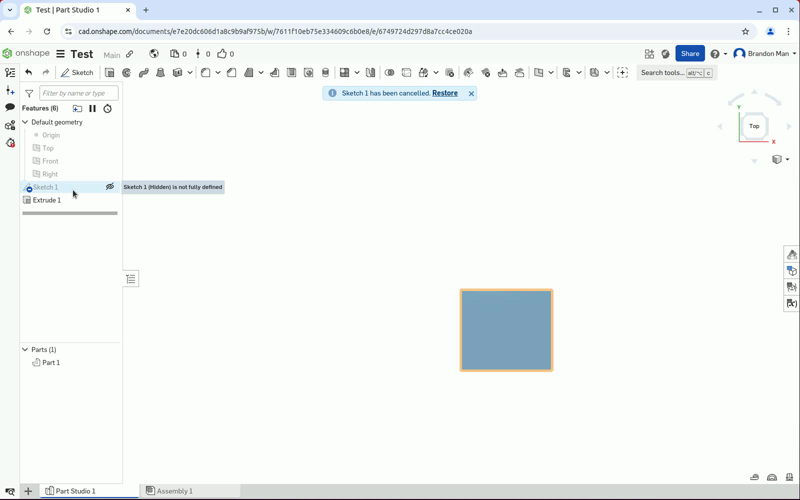
click(73, 189)
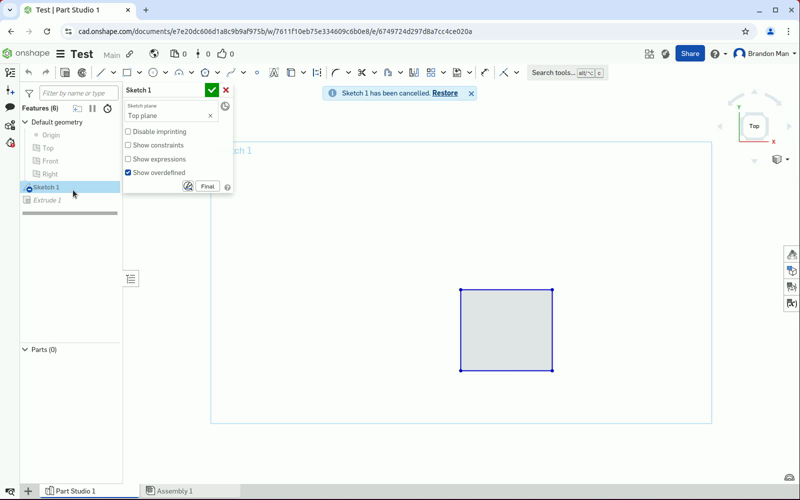
mouse_move(229, 92)
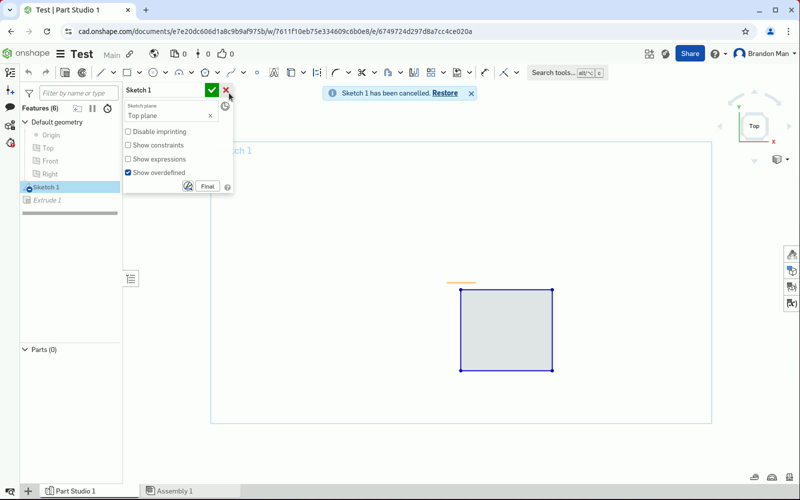
click(229, 92)
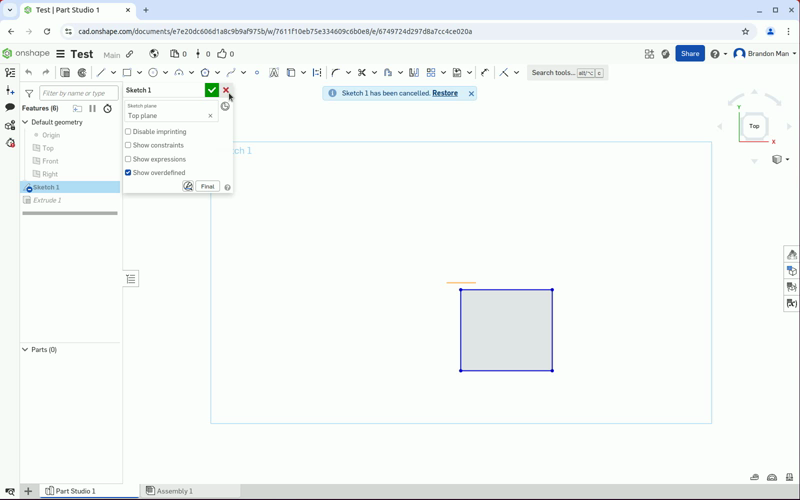
key(shift+s)
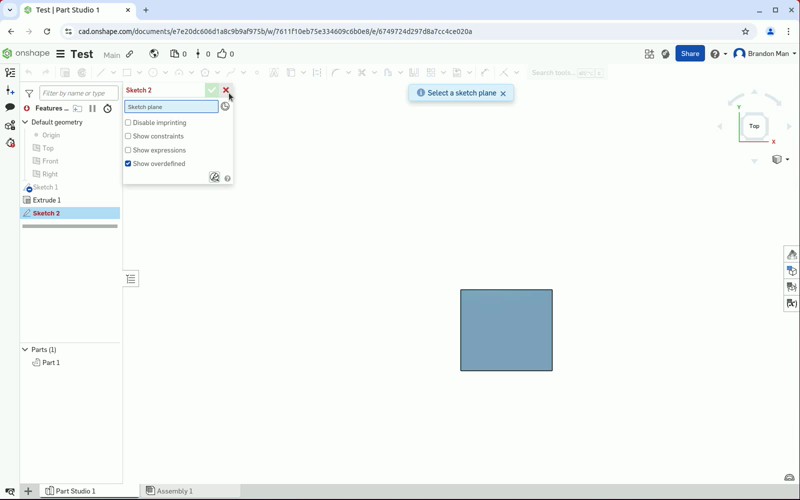
mouse_move(73, 150)
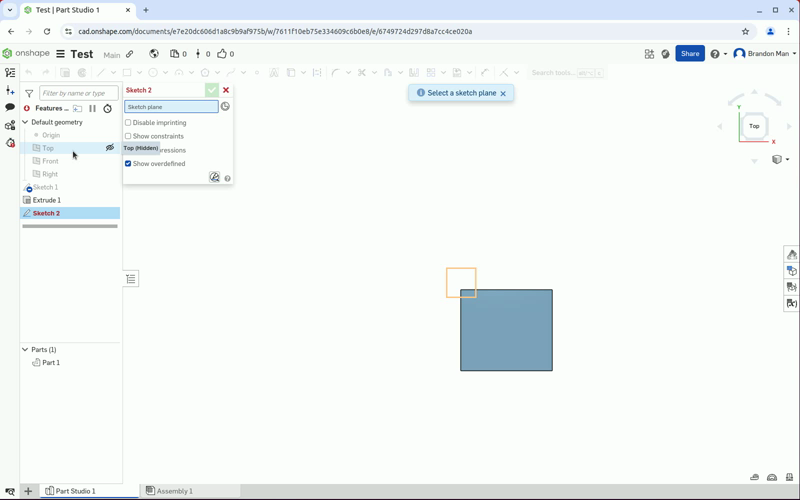
click(73, 150)
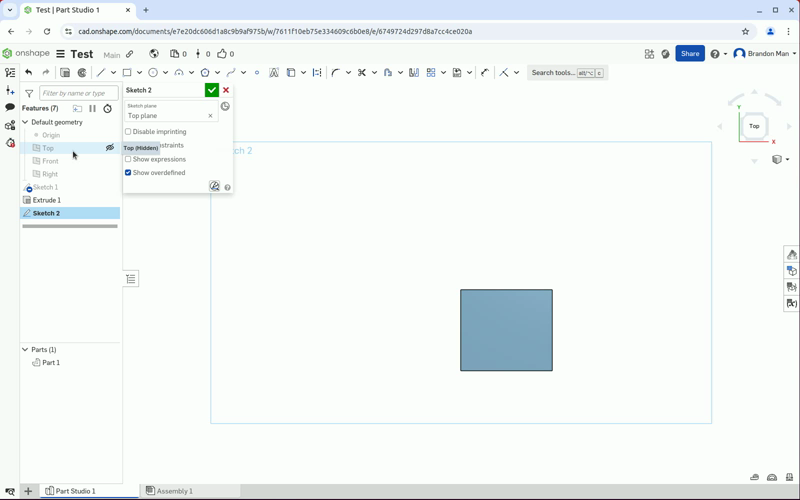
mouse_move(73, 352)
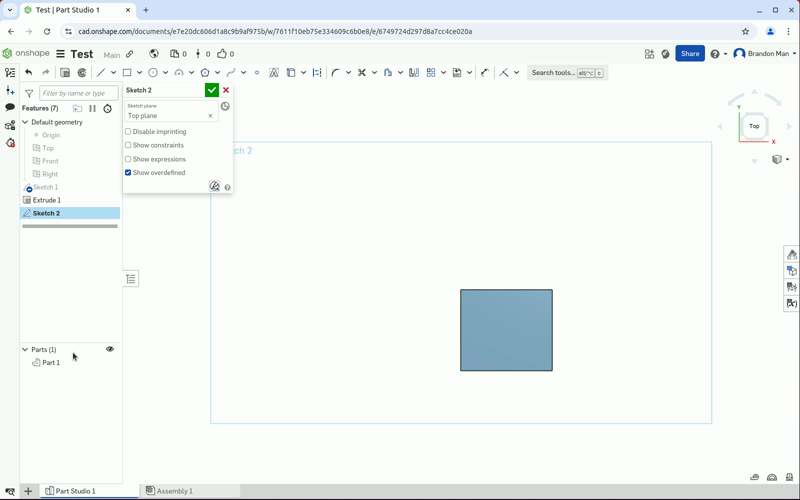
key(y)
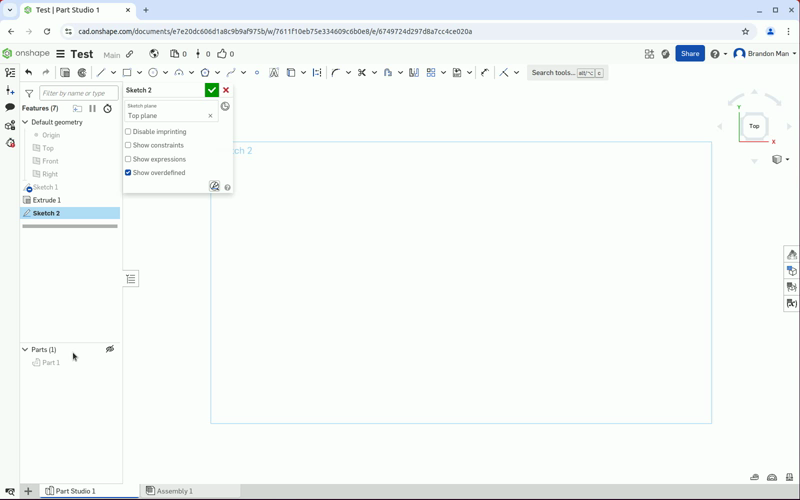
key(l)
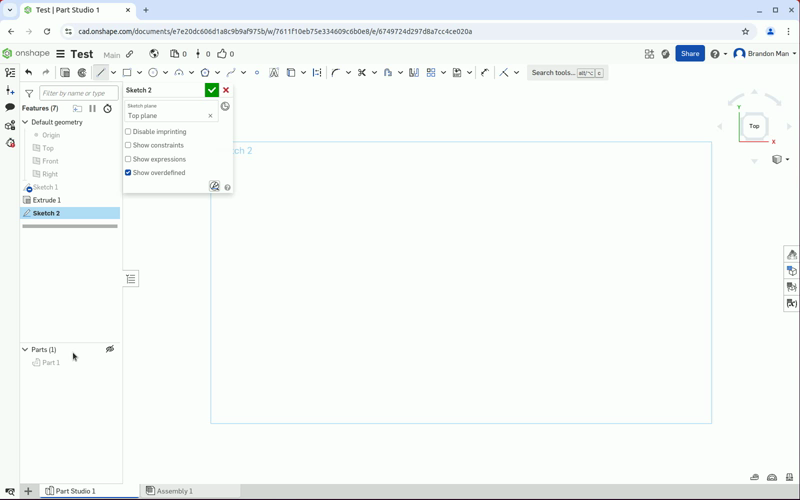
key_down(shift)
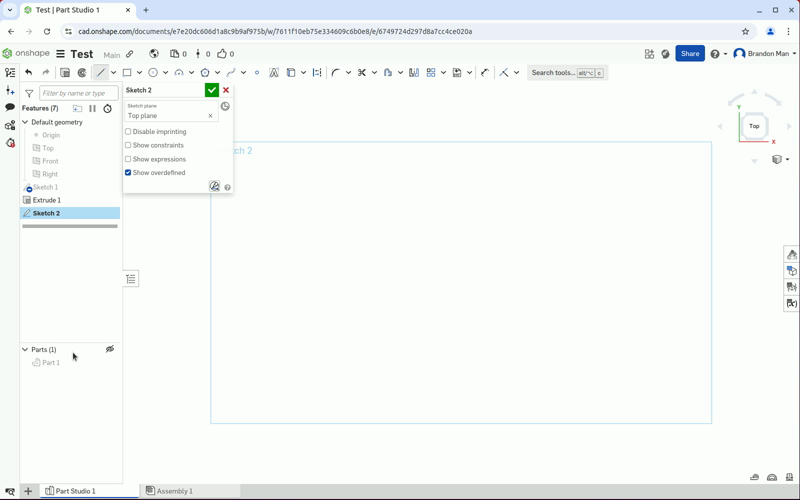
mouse_move(460, 282)
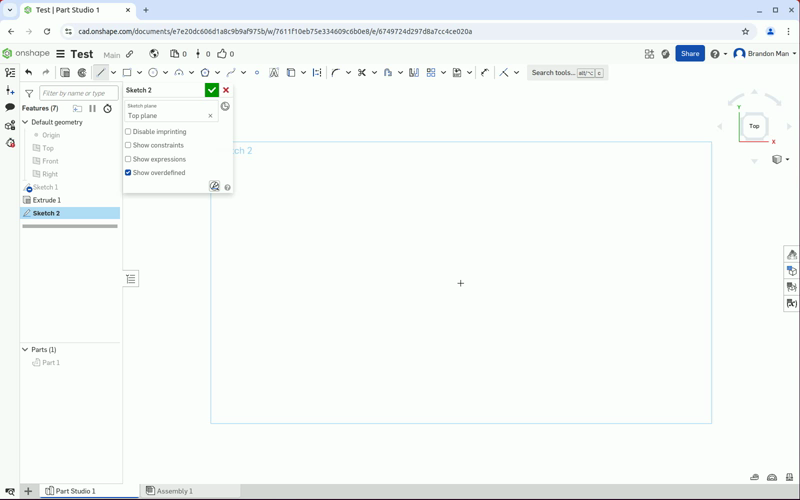
click(460, 282)
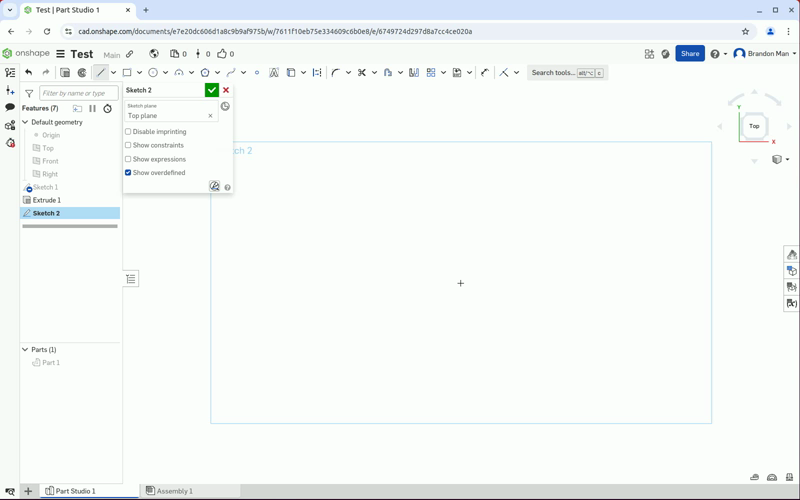
key_up(shift)
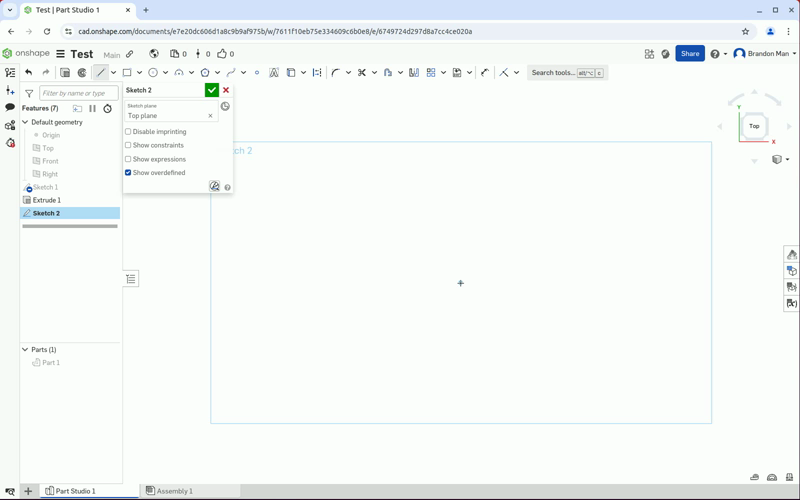
key_down(shift)
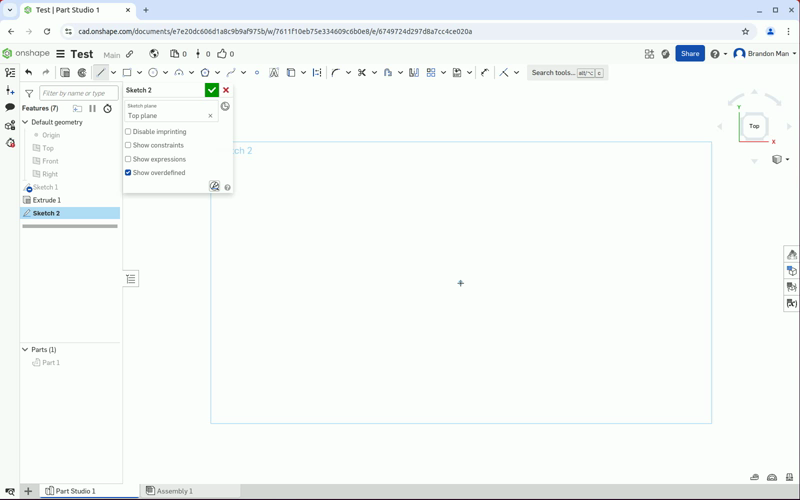
mouse_move(552, 282)
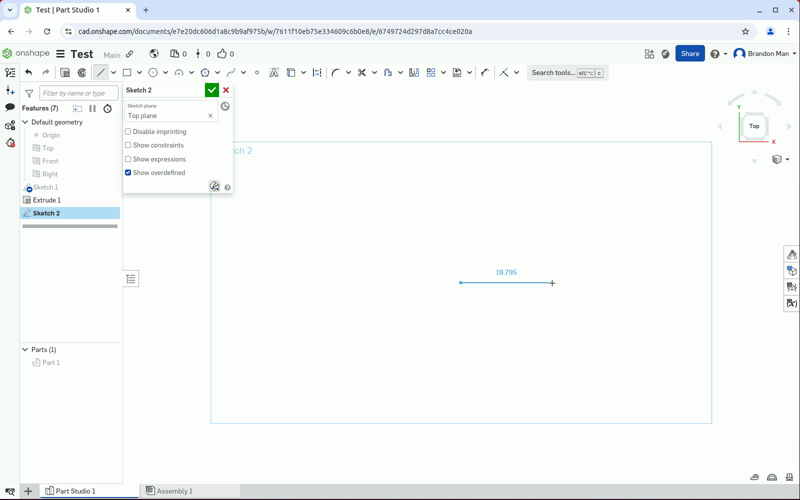
click(552, 282)
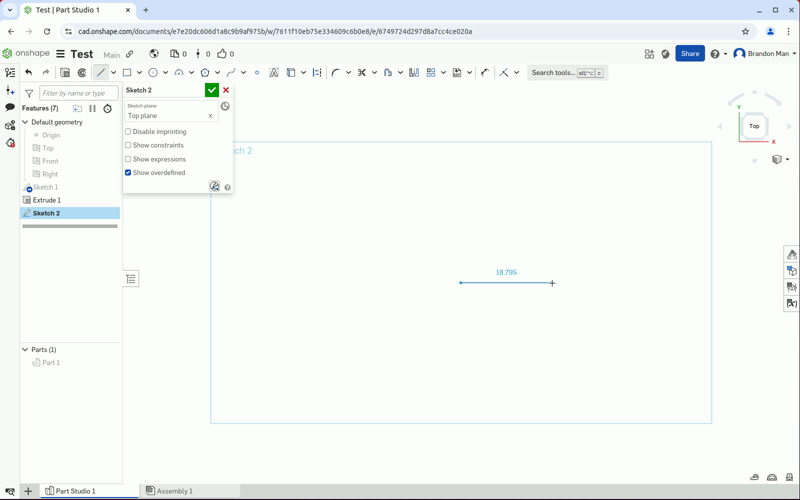
key_up(shift)
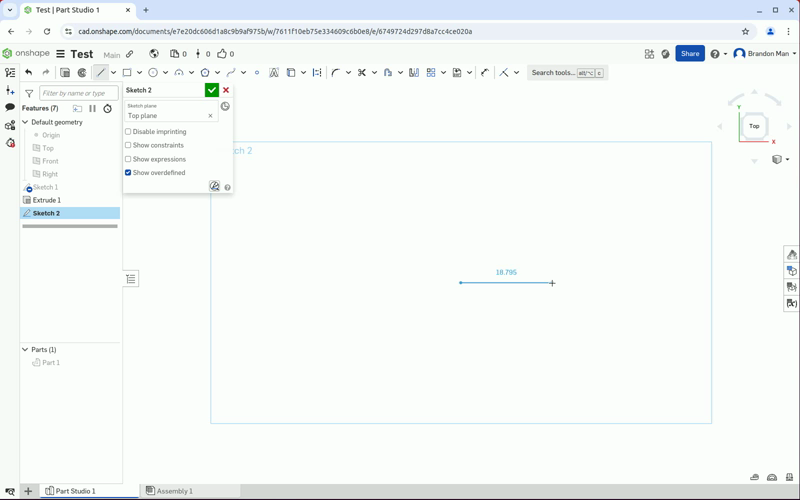
key_down(shift)
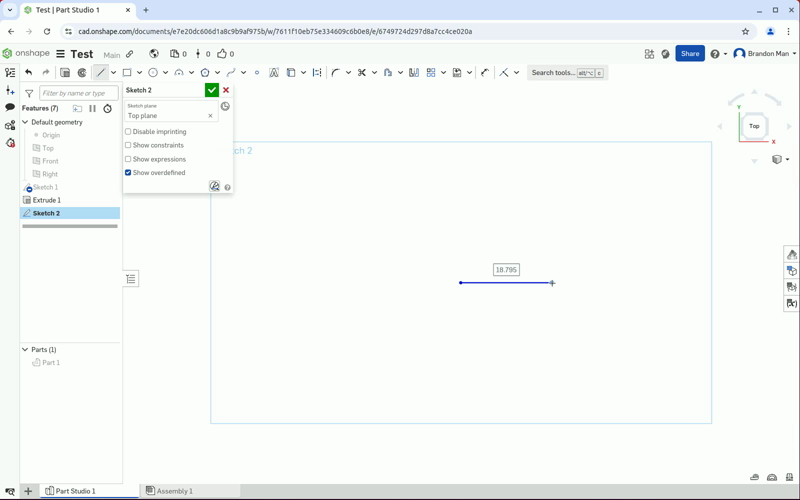
mouse_move(552, 192)
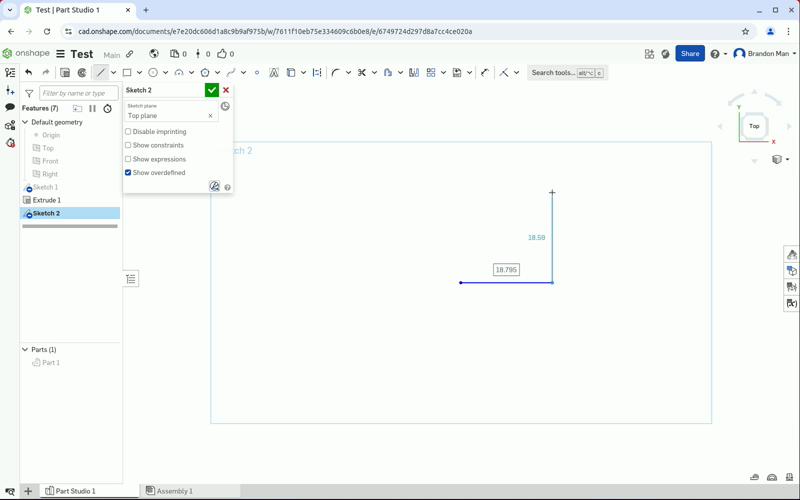
click(552, 192)
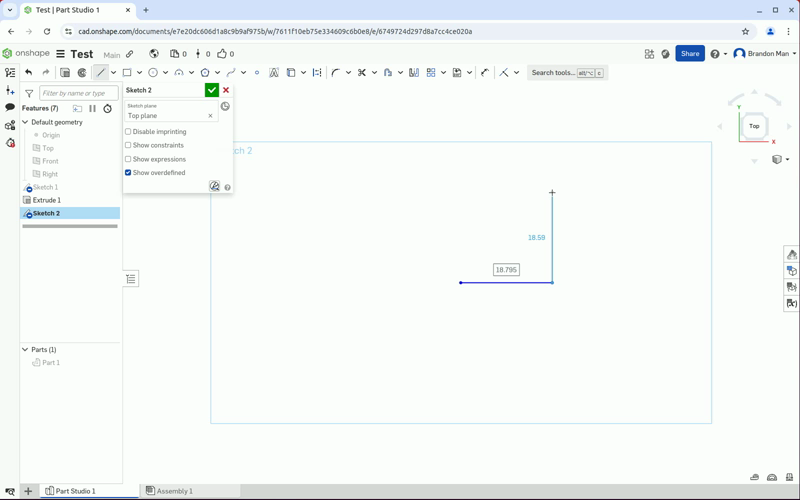
key_up(shift)
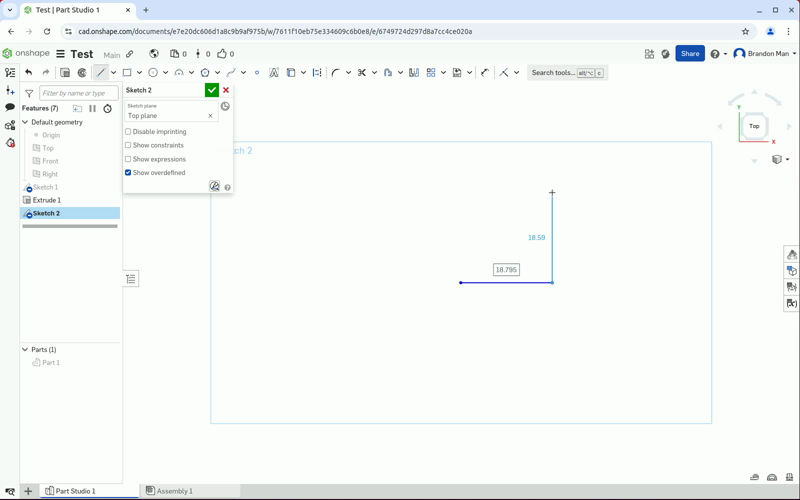
key_down(shift)
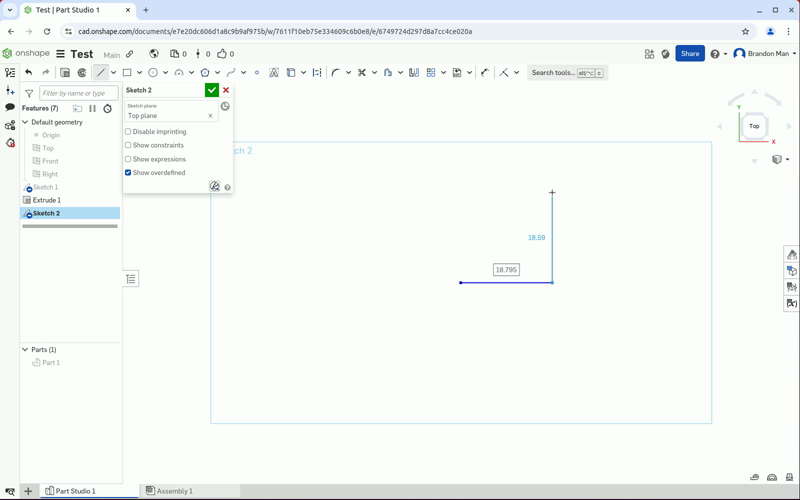
mouse_move(460, 192)
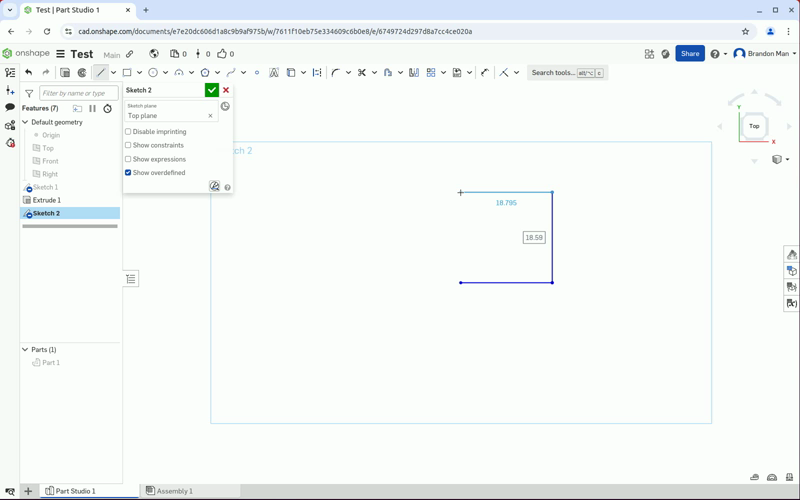
click(460, 192)
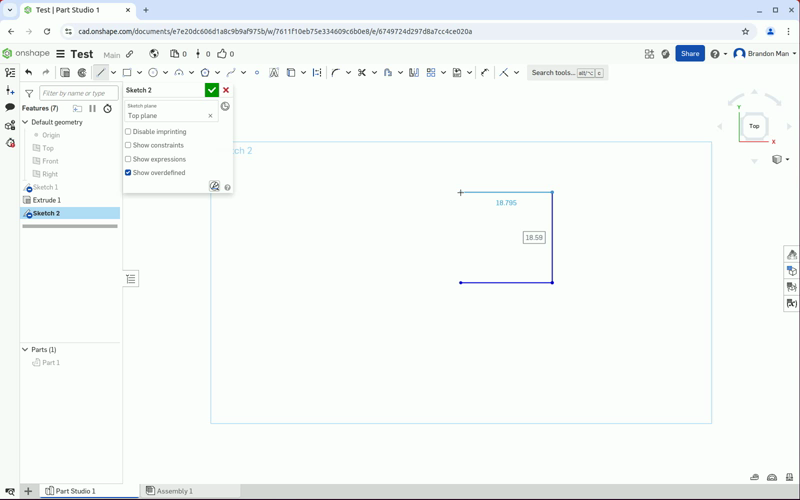
key_up(shift)
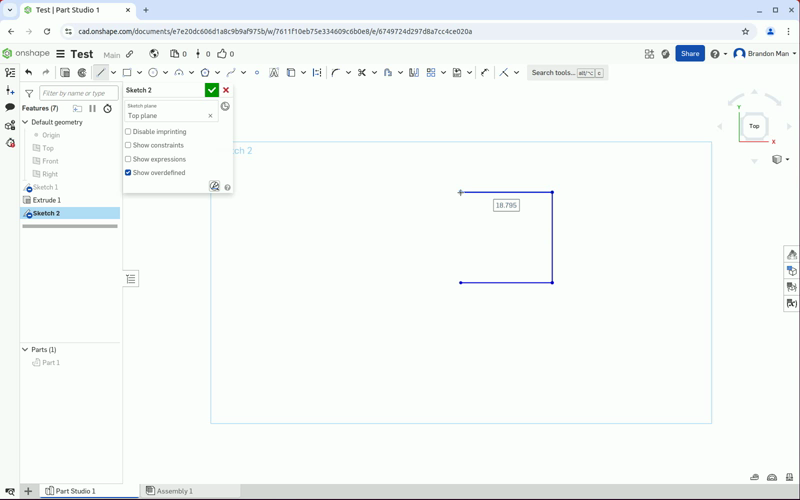
key_down(shift)
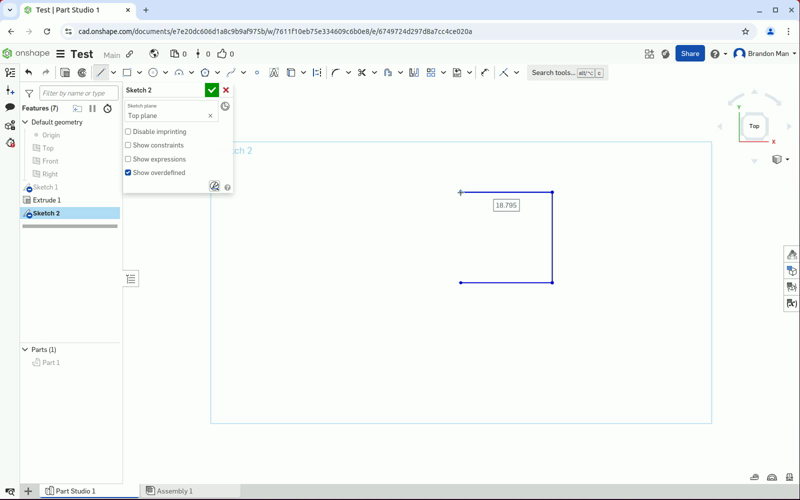
mouse_move(460, 282)
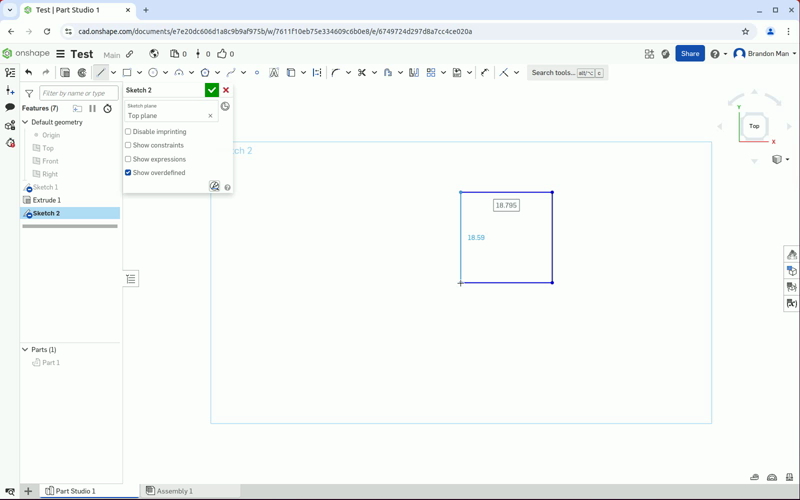
key_up(shift)
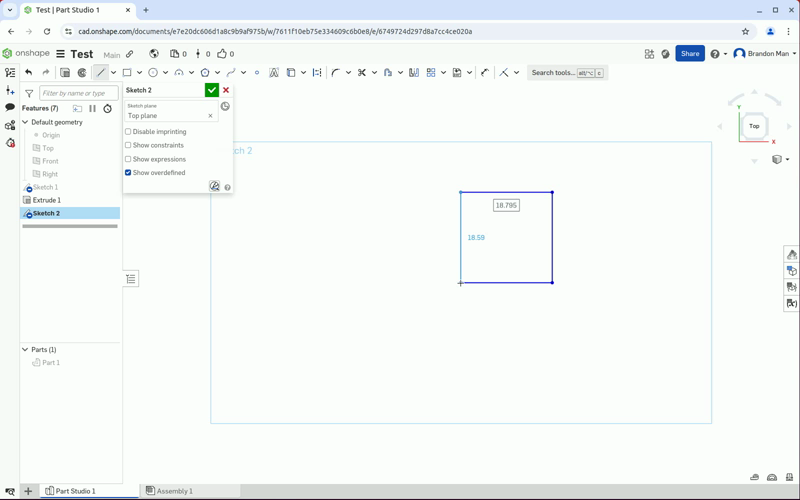
click(460, 282)
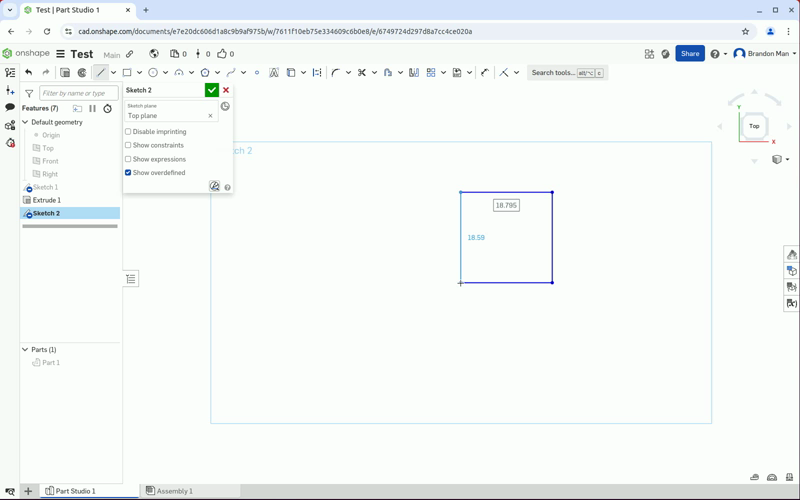
key(esc)
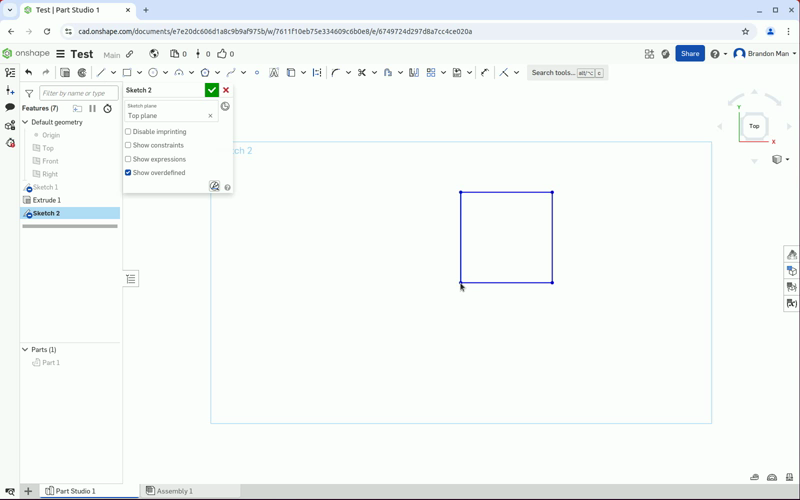
mouse_move(529, 237)
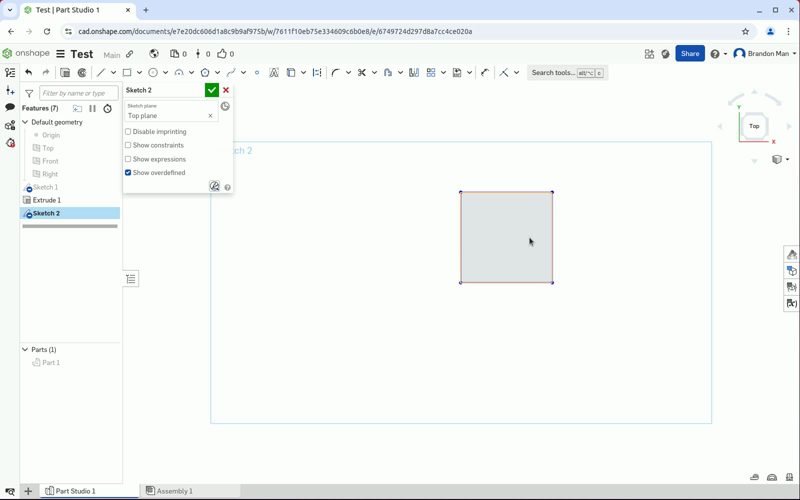
click(529, 237)
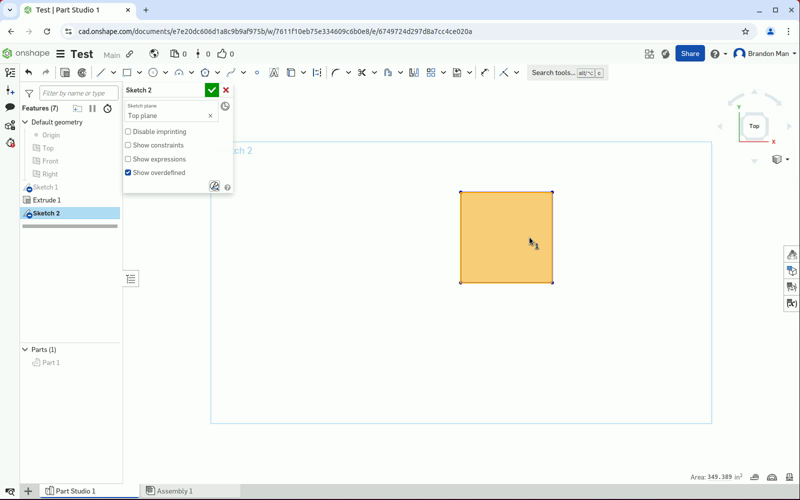
mouse_move(73, 352)
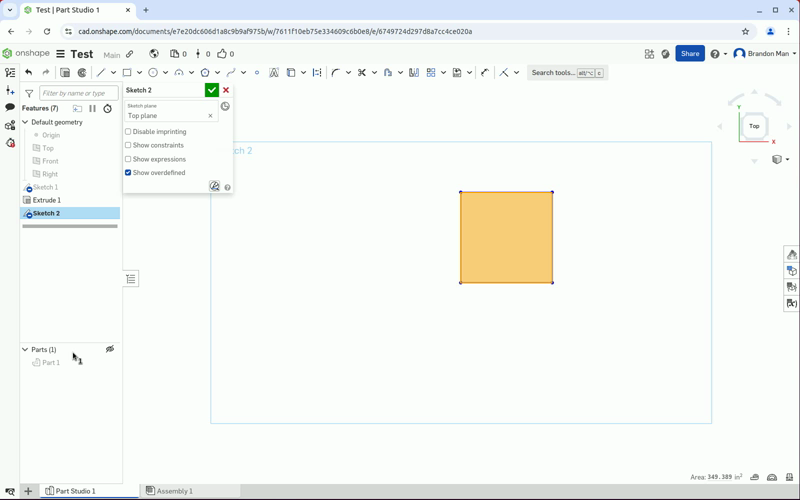
key(shift+y)
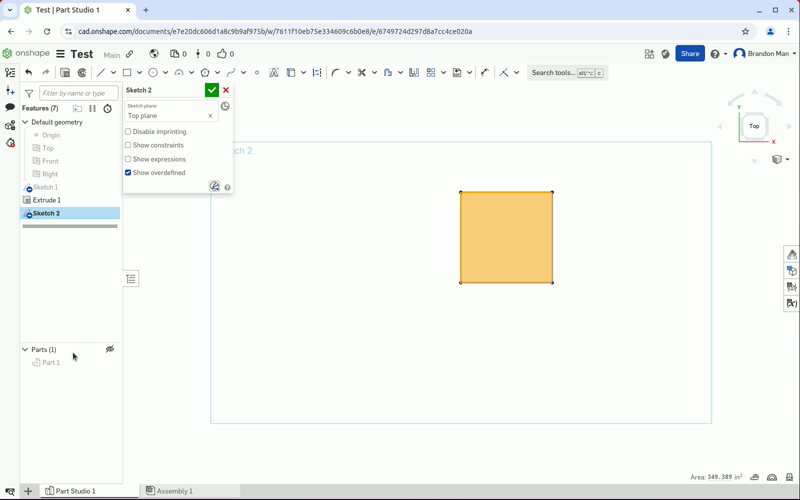
key(shift+e)
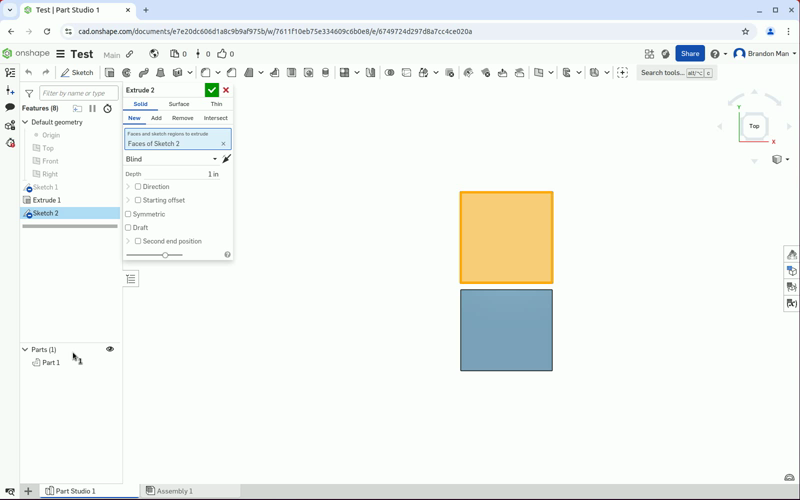
mouse_move(143, 106)
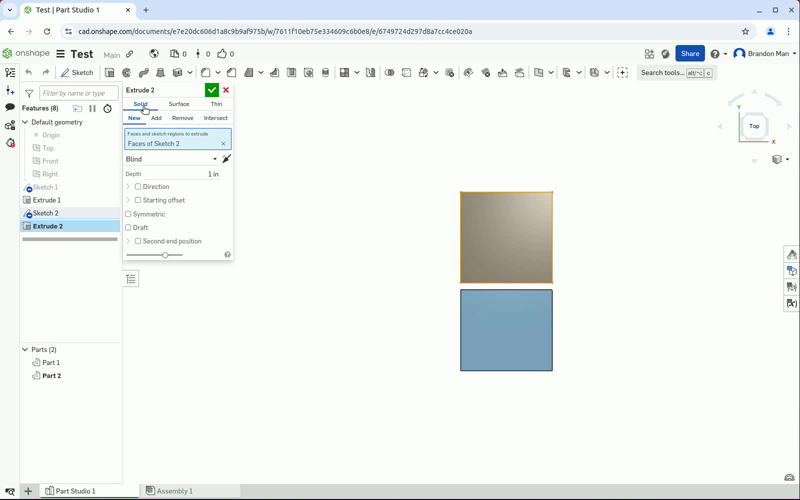
click(143, 106)
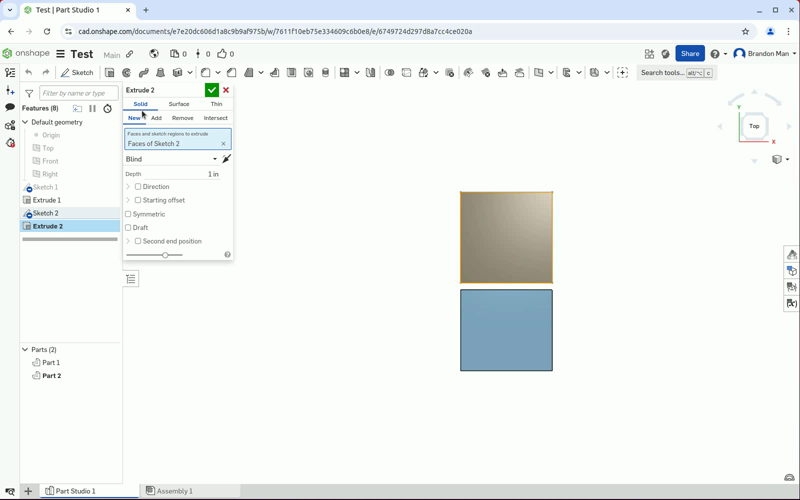
mouse_move(137, 120)
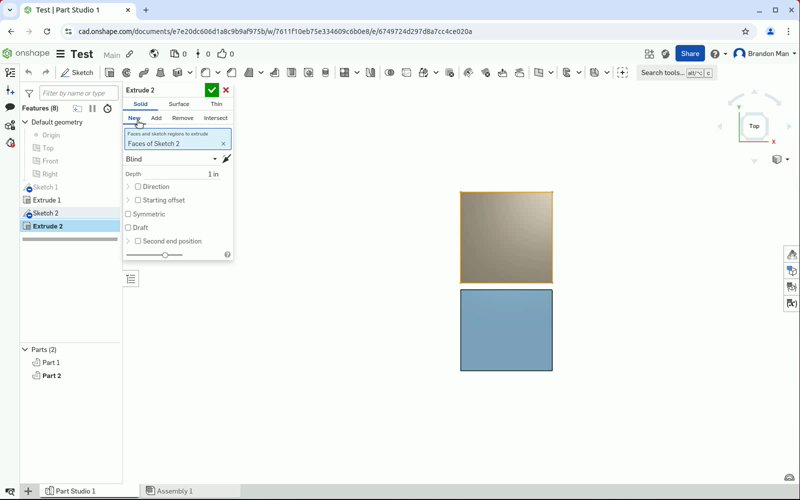
click(137, 120)
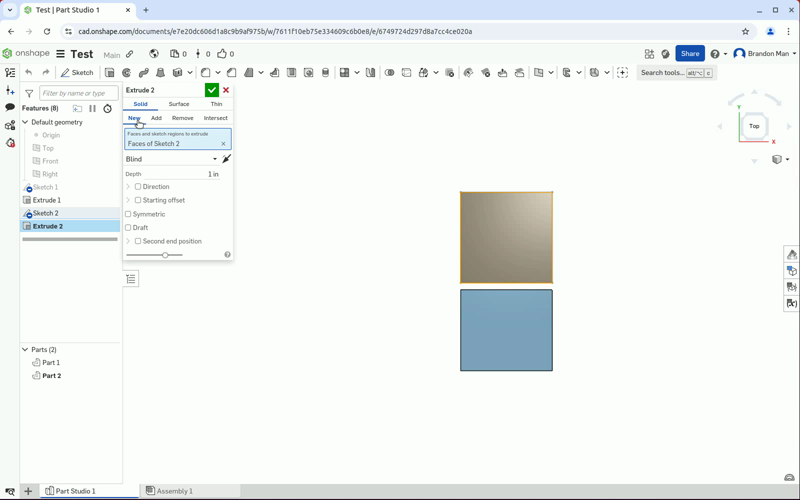
key(tab, 4)
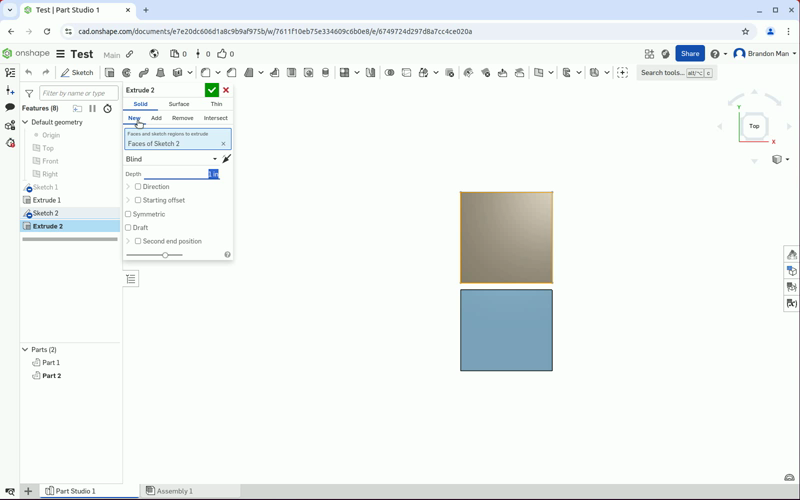
text(15.165)
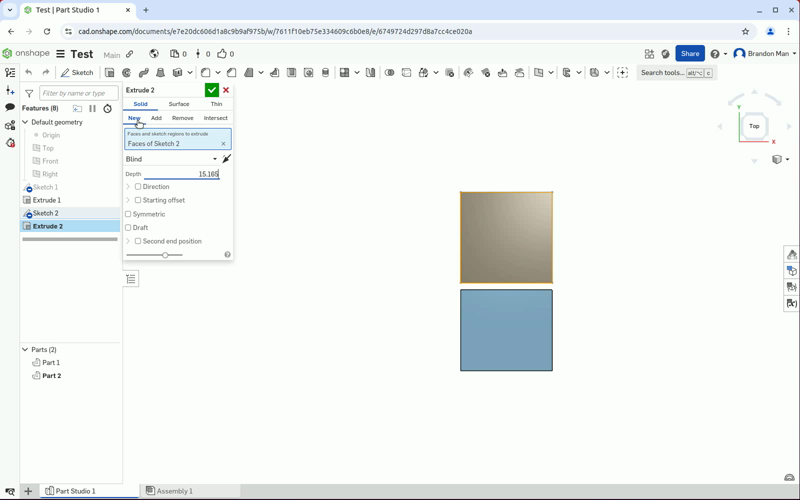
key(enter)
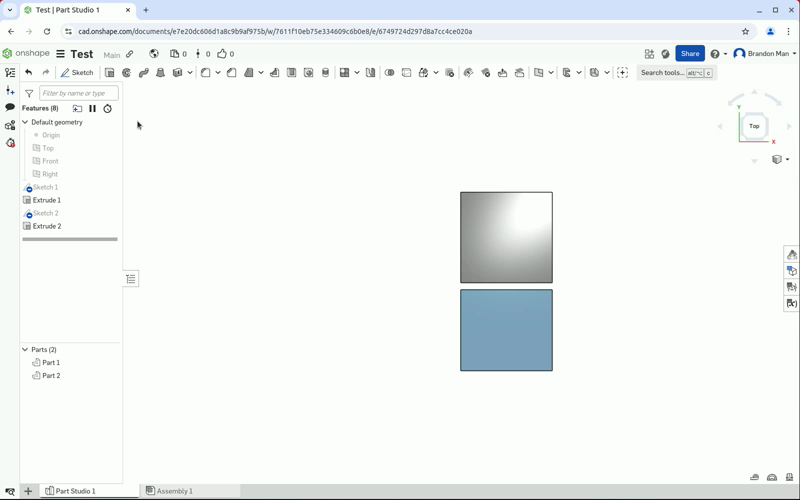
key(shift+h)
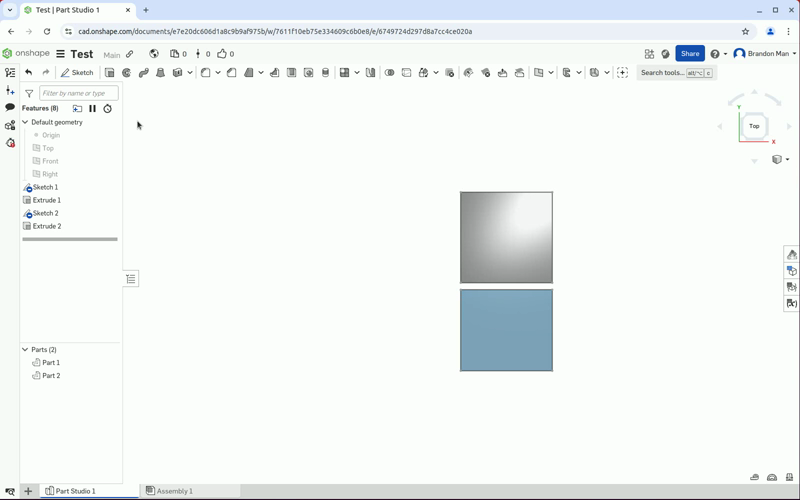
key(shift+h)
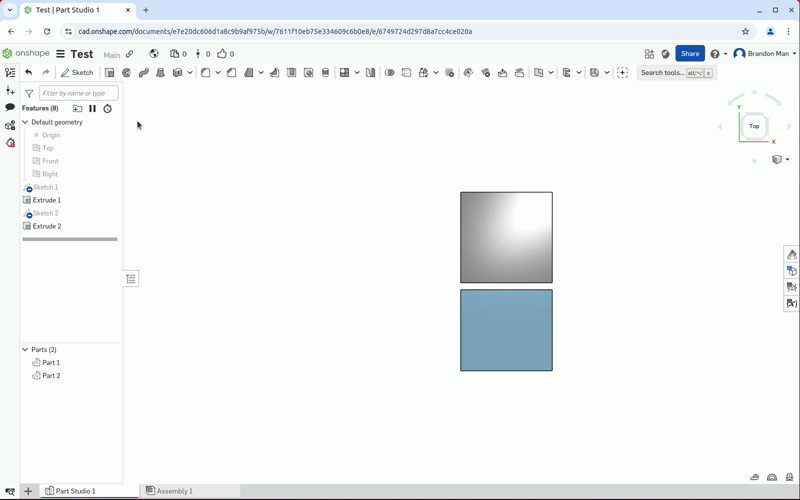
mouse_move(73, 189)
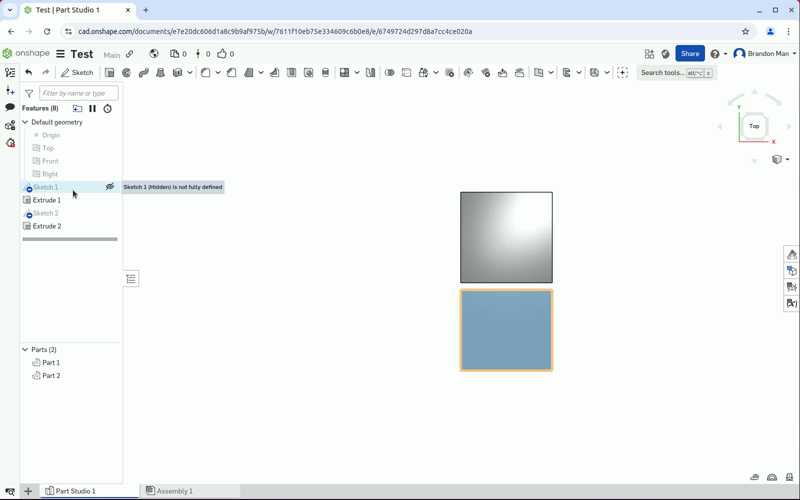
click(73, 189)
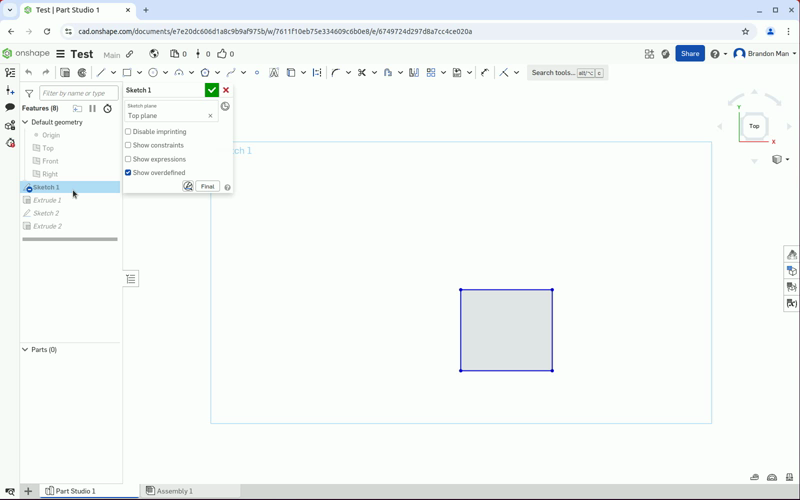
mouse_move(229, 92)
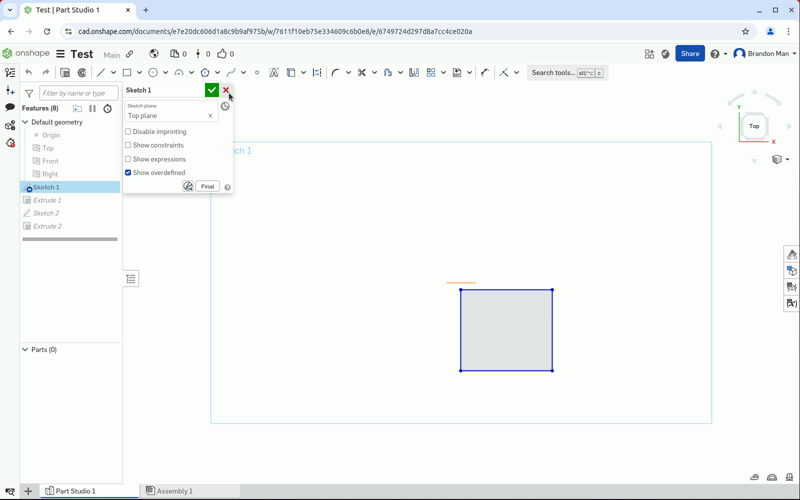
click(229, 92)
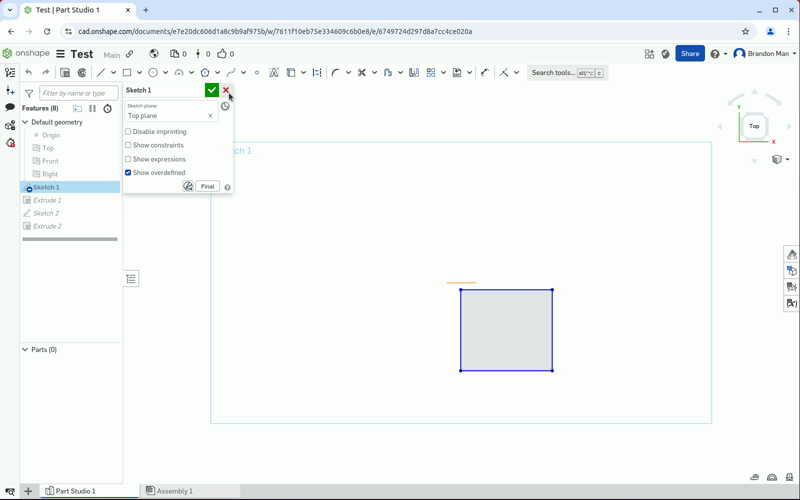
key(shift+s)
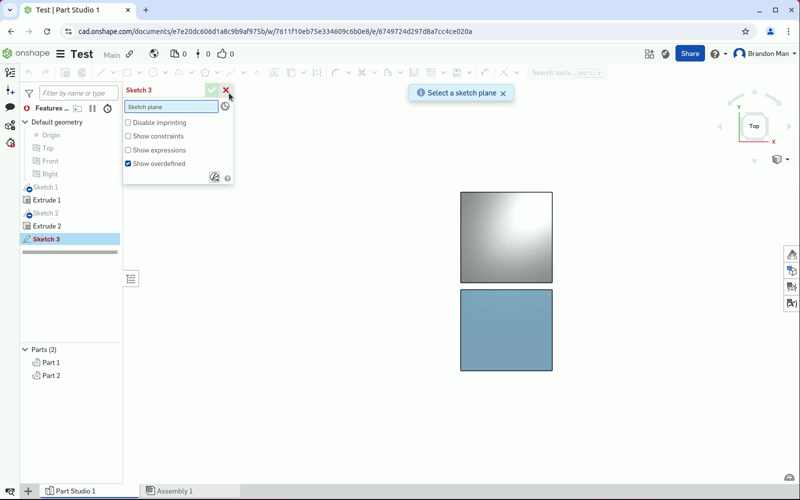
mouse_move(73, 150)
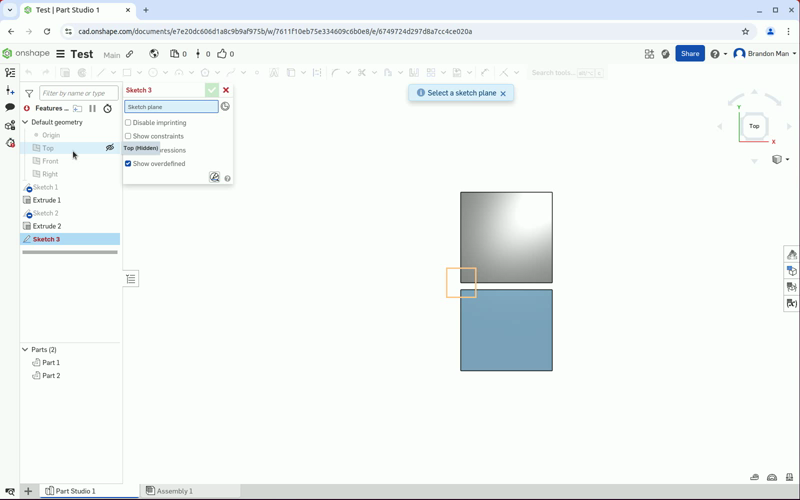
click(73, 150)
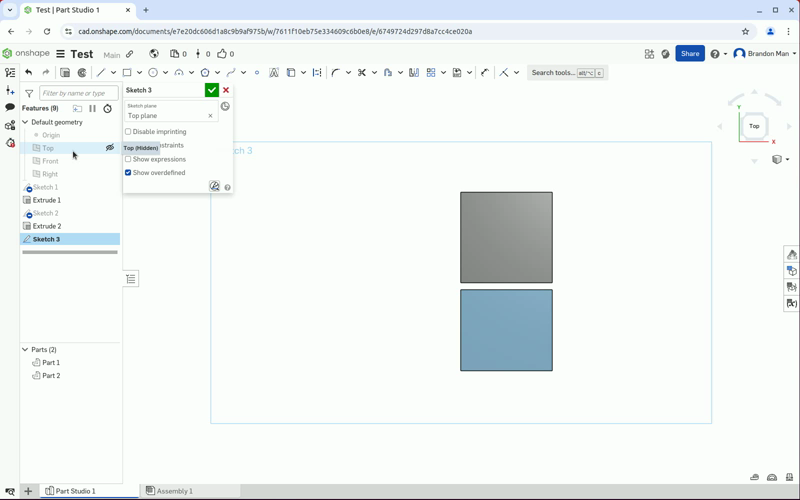
mouse_move(73, 352)
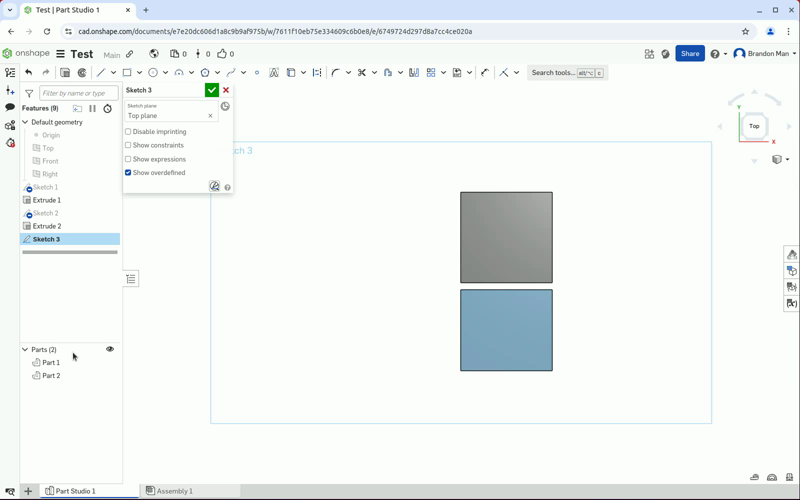
key(y)
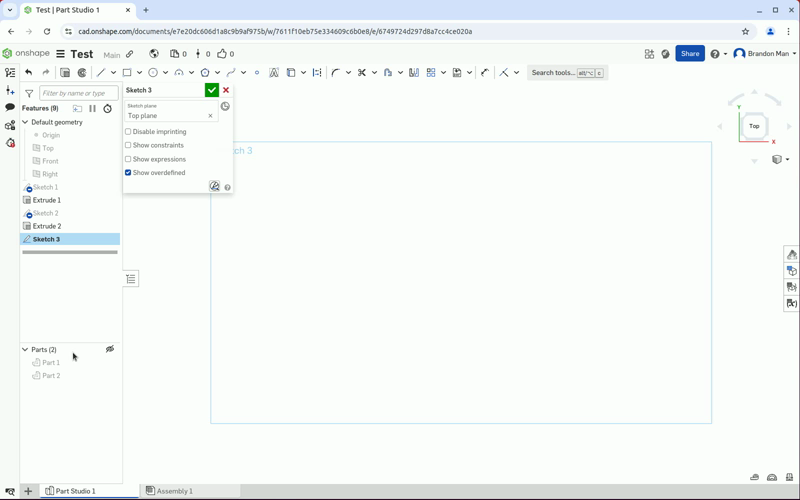
key(l)
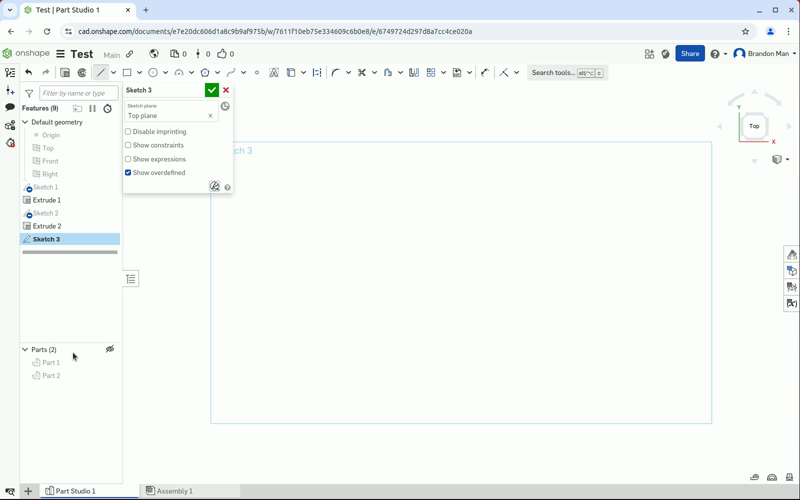
key_down(shift)
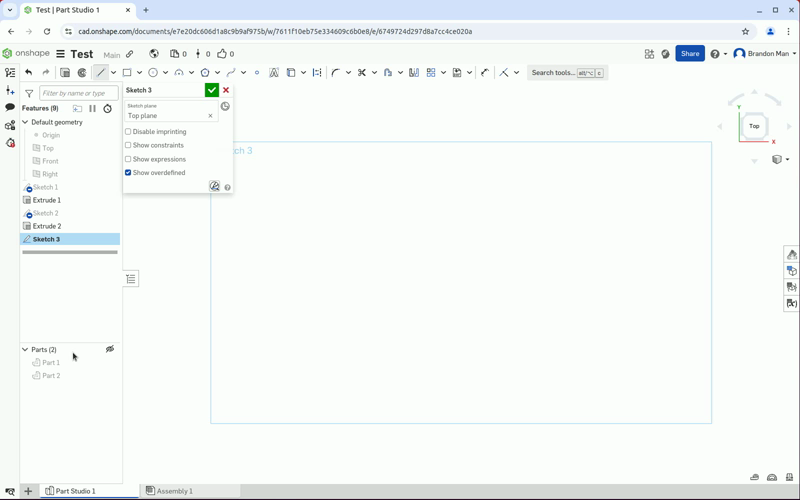
mouse_move(369, 282)
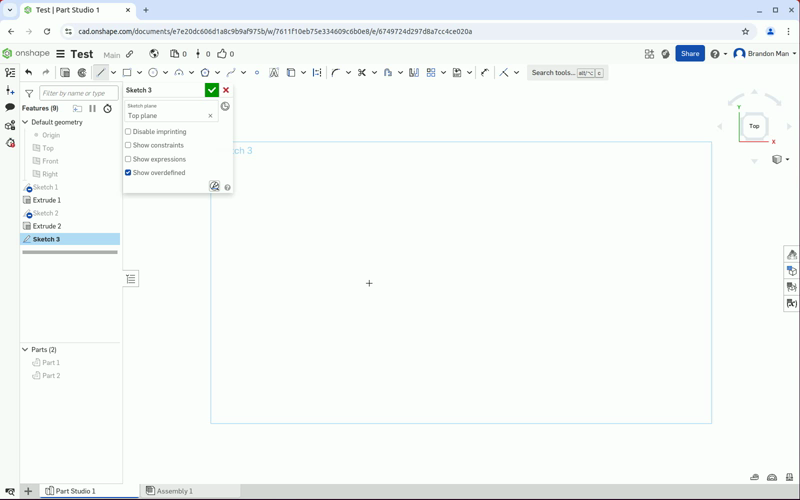
click(369, 282)
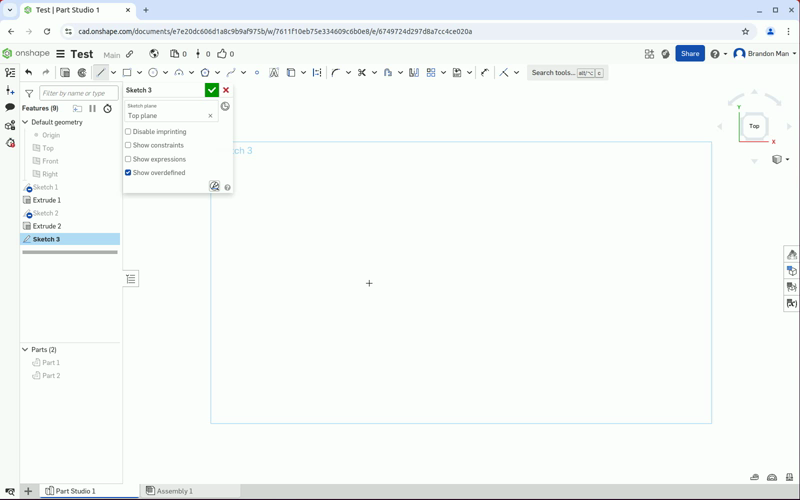
key_up(shift)
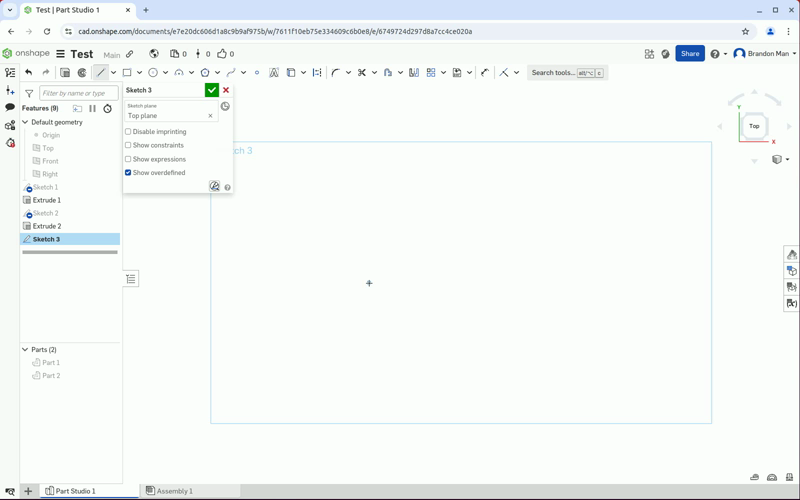
key_down(shift)
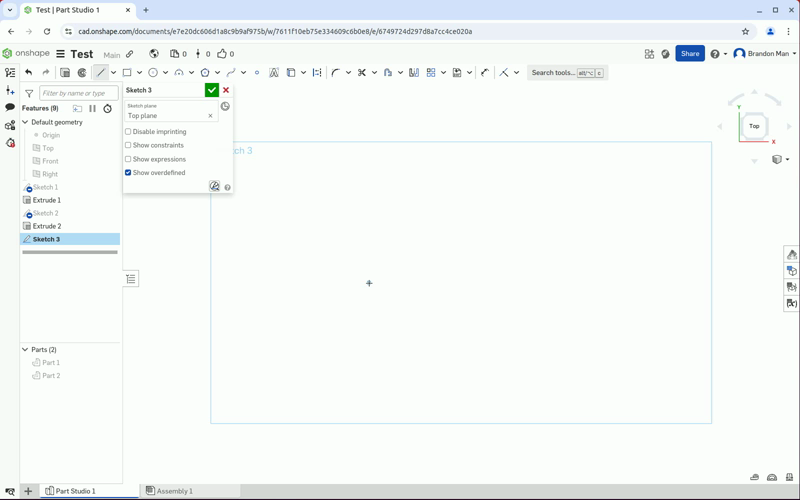
mouse_move(461, 282)
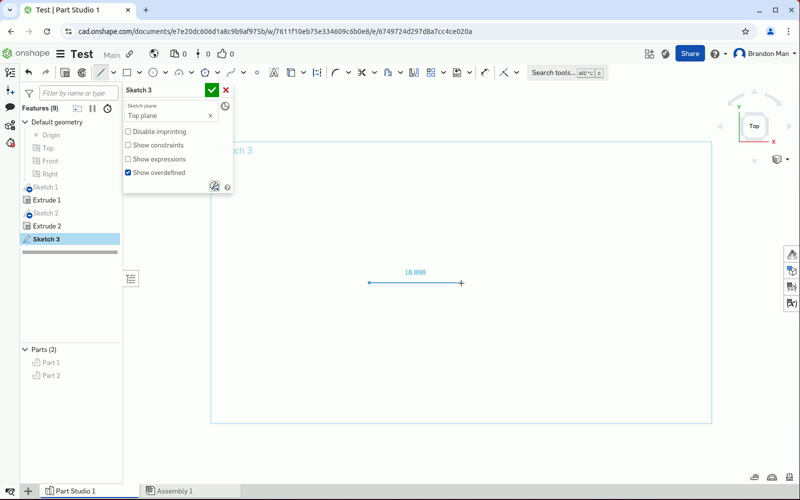
click(461, 282)
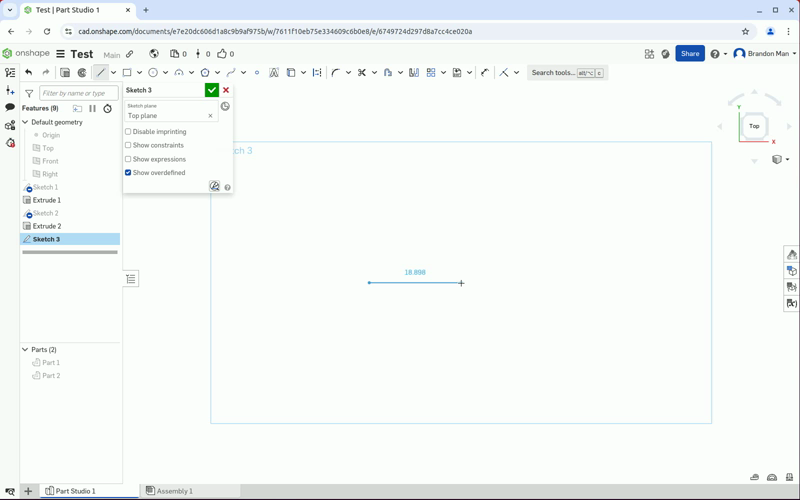
key_up(shift)
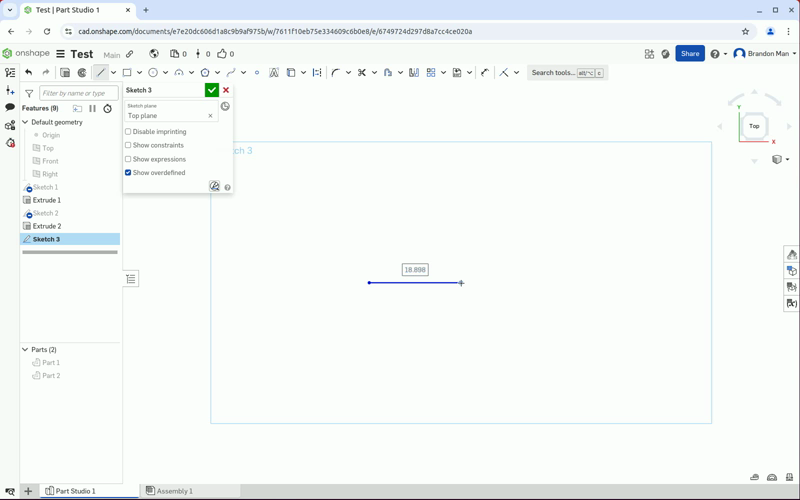
key_down(shift)
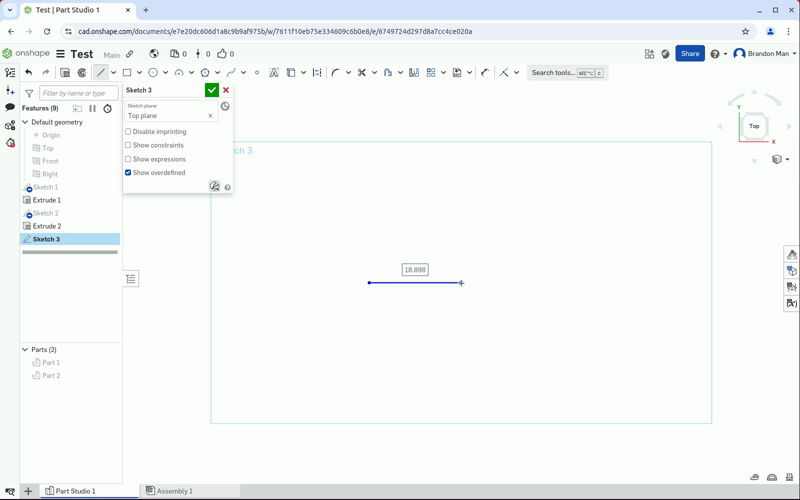
mouse_move(461, 192)
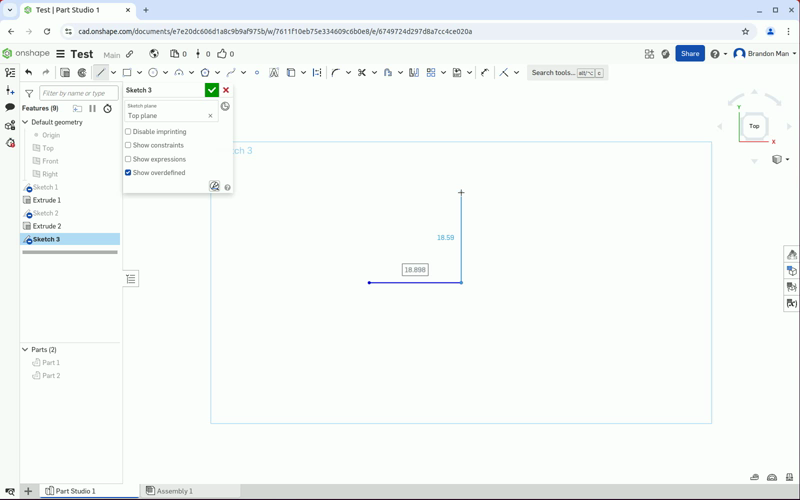
click(461, 192)
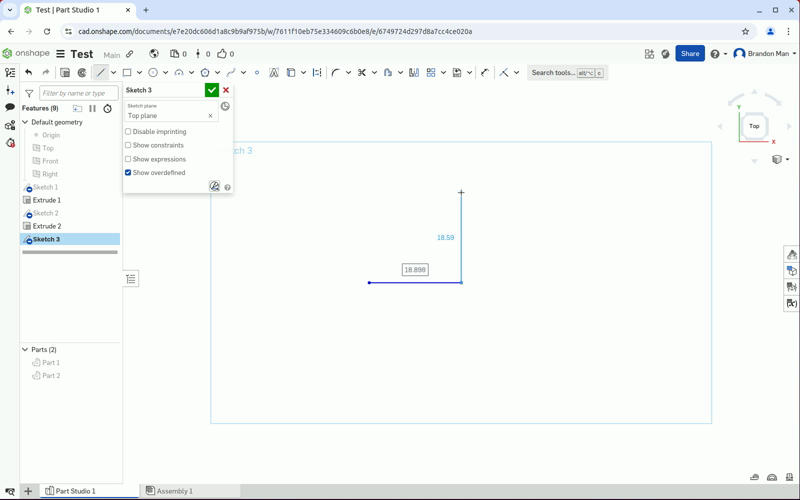
key_up(shift)
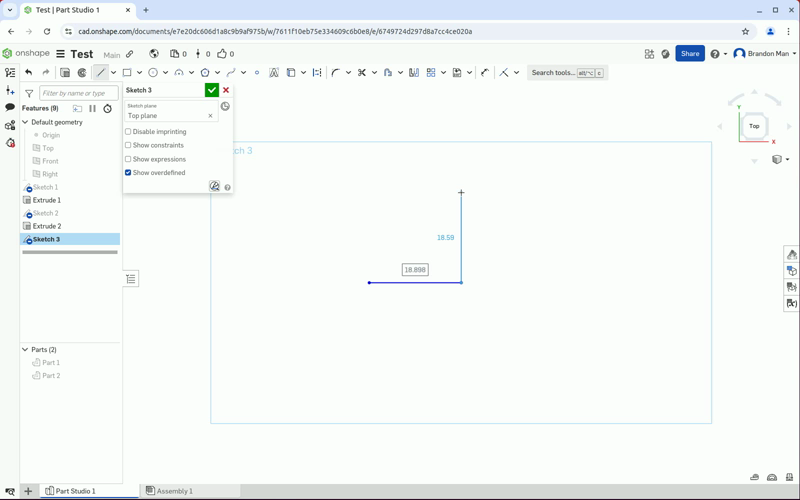
key_down(shift)
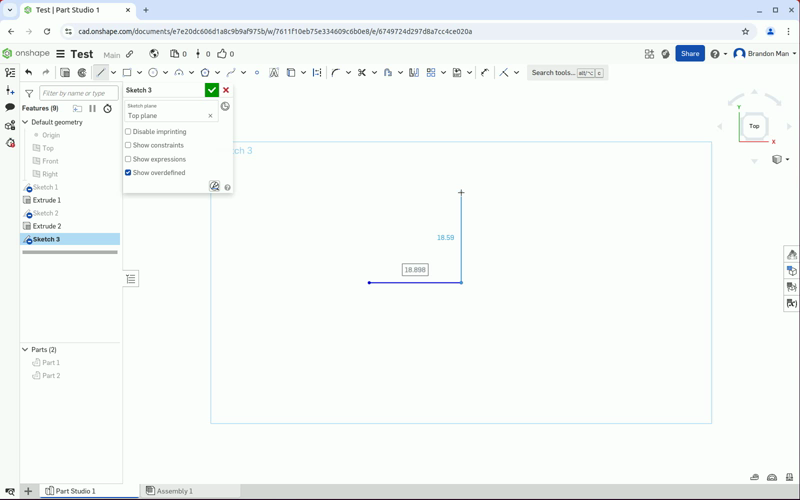
mouse_move(491, 192)
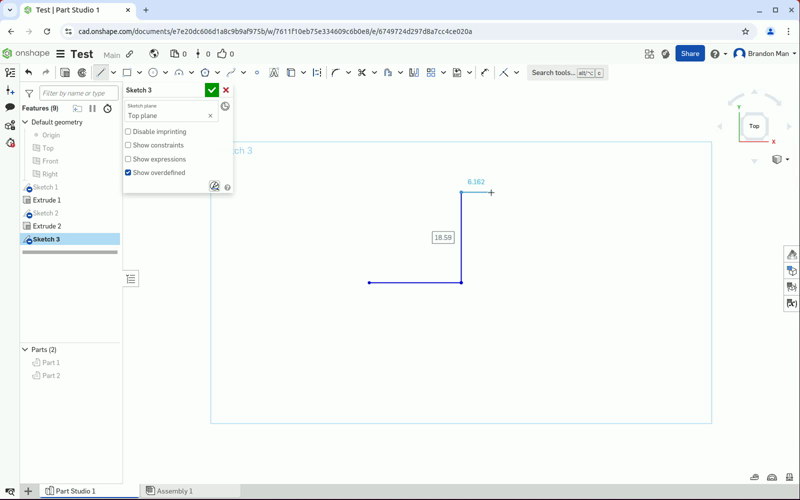
mouse_move(461, 190)
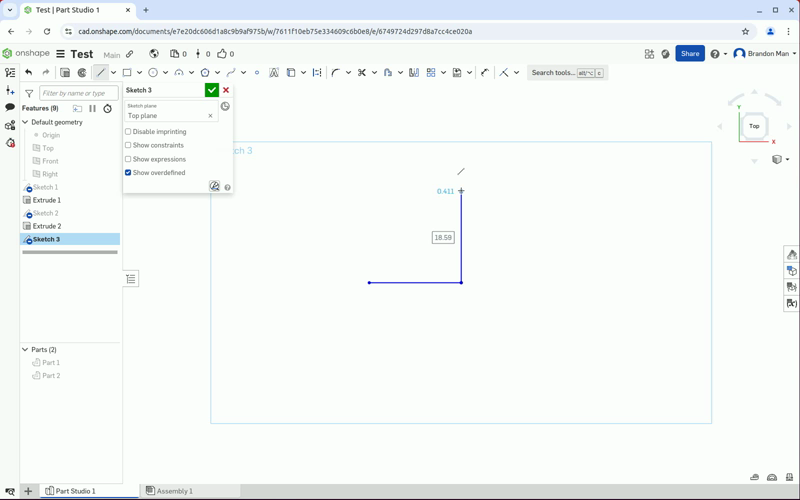
scroll(6)
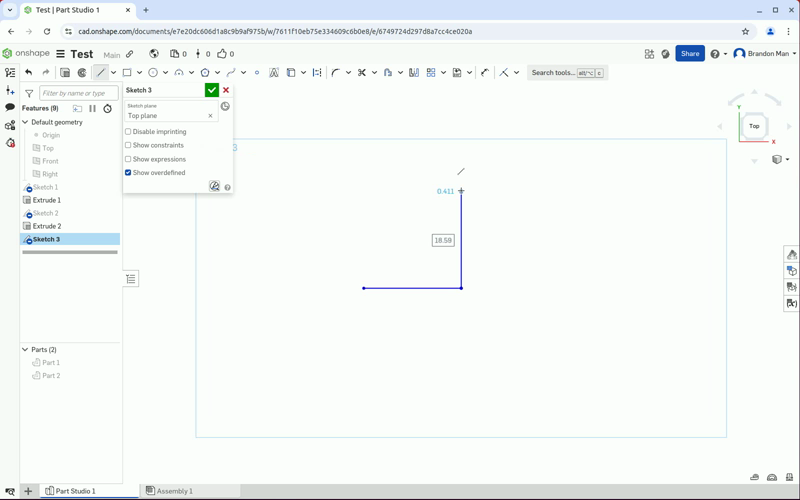
scroll(6)
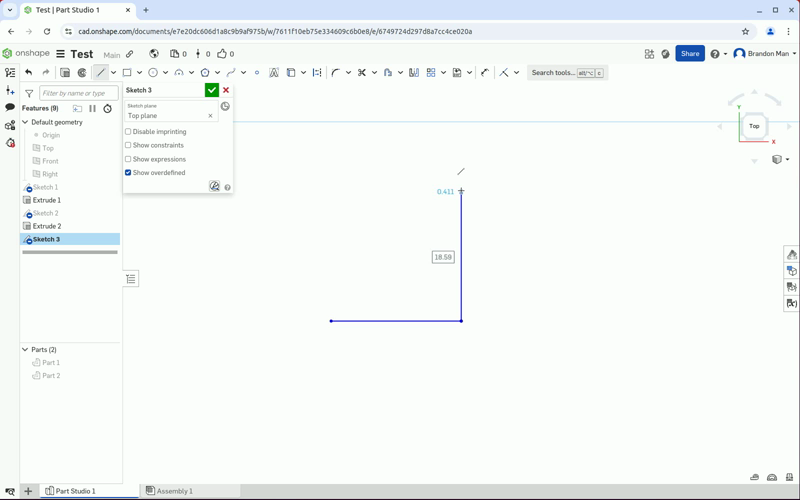
scroll(6)
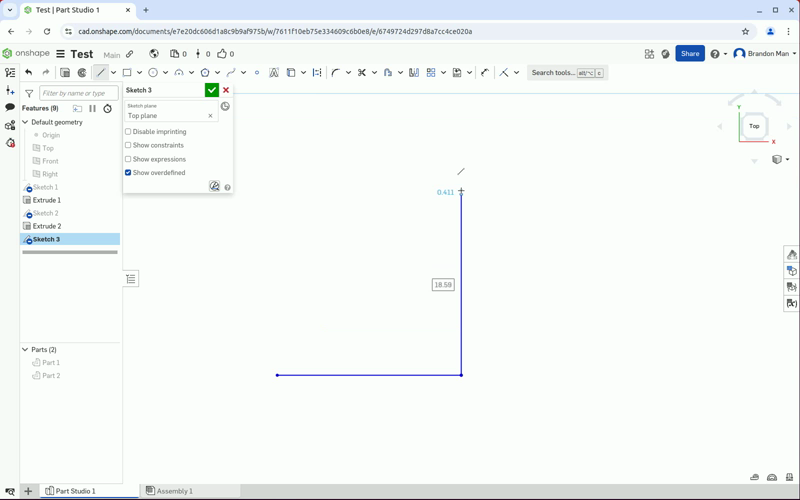
scroll(6)
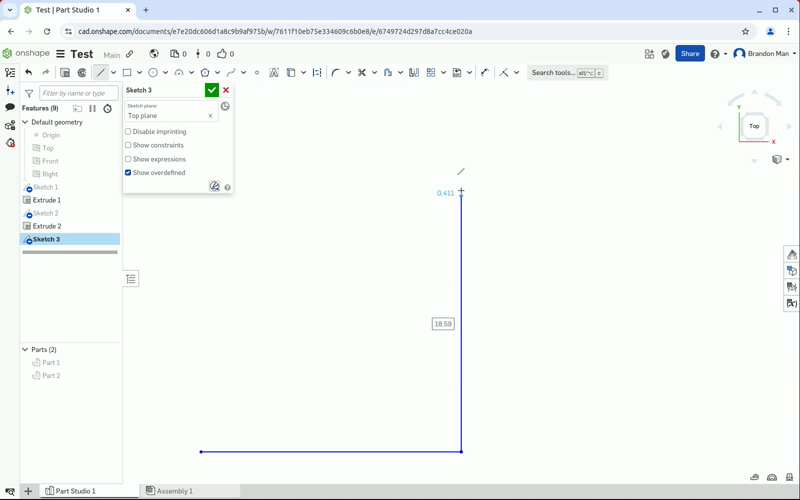
scroll(6)
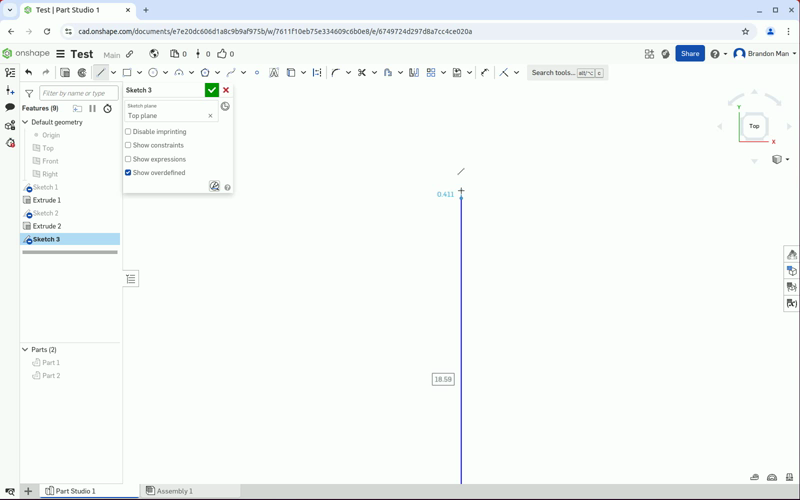
scroll(6)
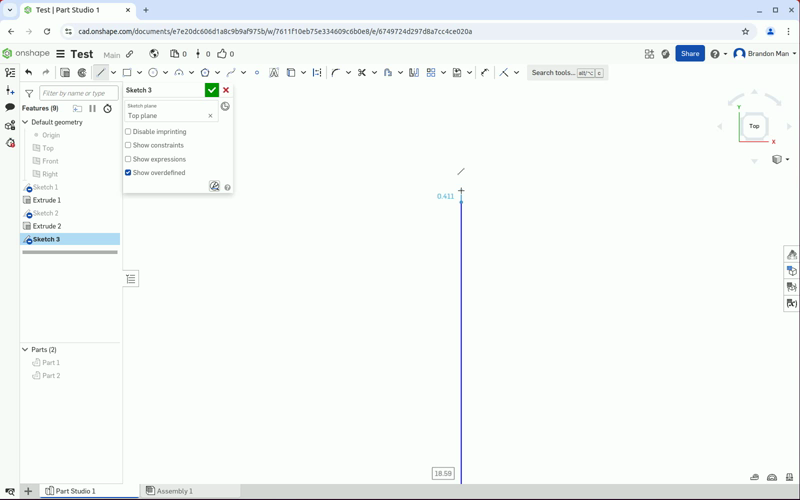
scroll(6)
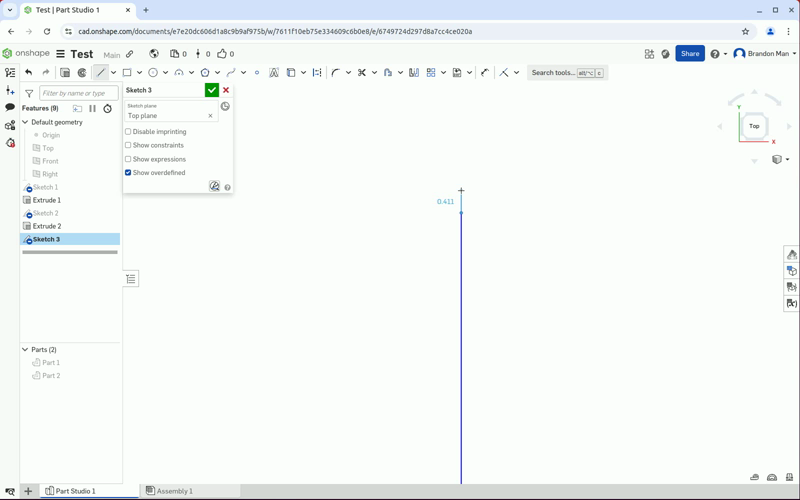
click(461, 190)
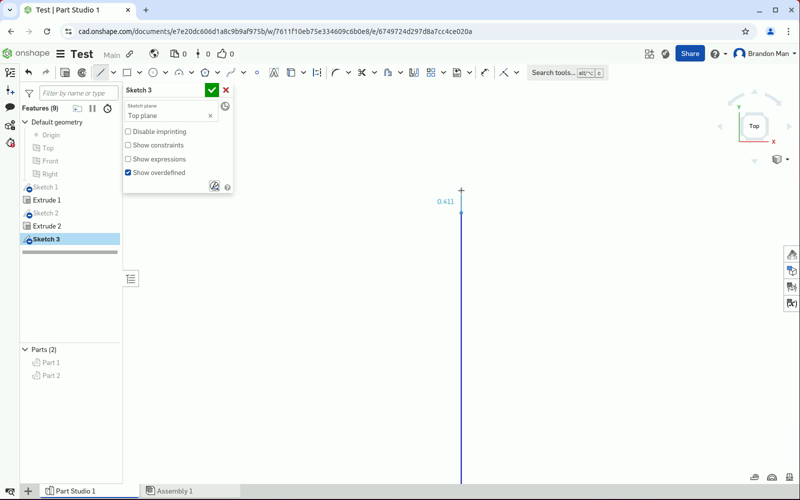
scroll(-6)
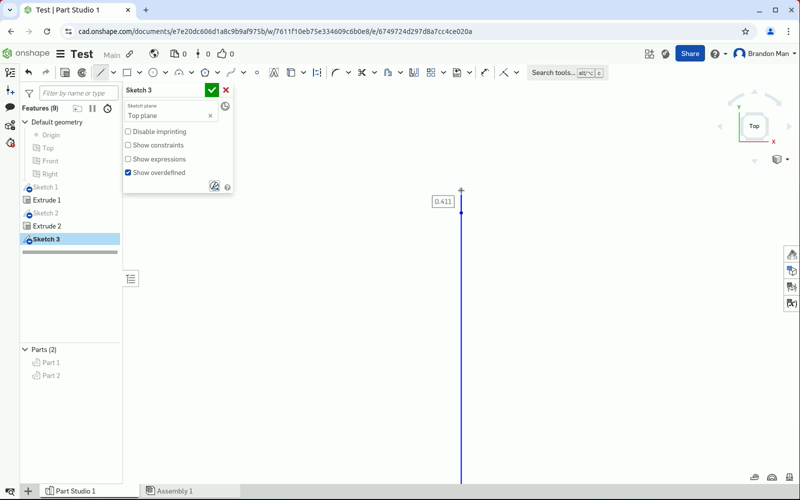
scroll(-6)
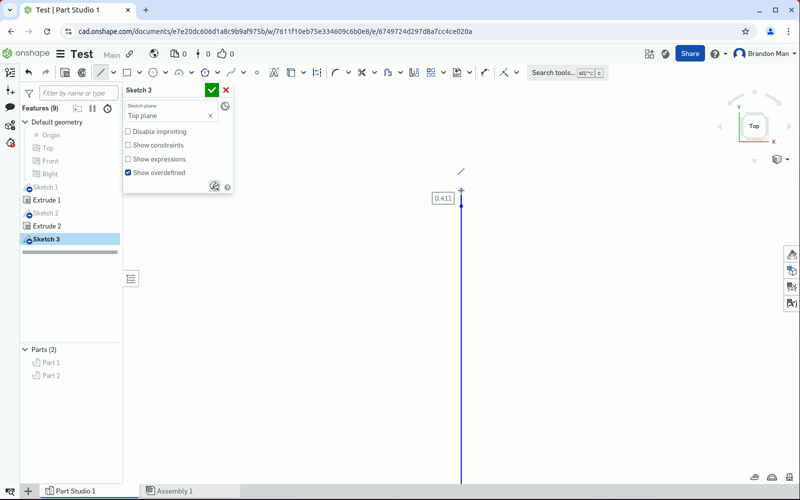
scroll(-6)
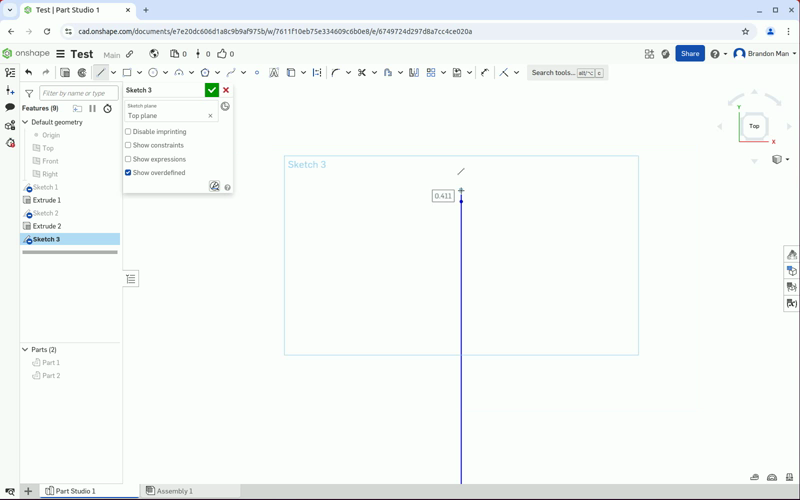
scroll(-6)
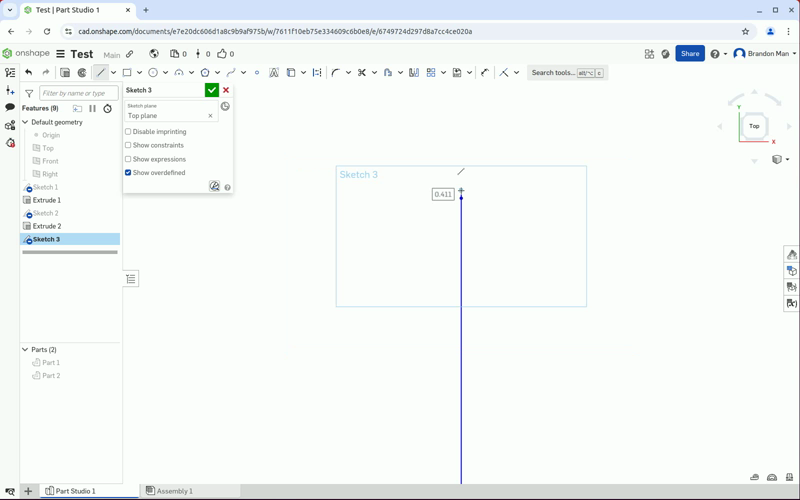
scroll(-6)
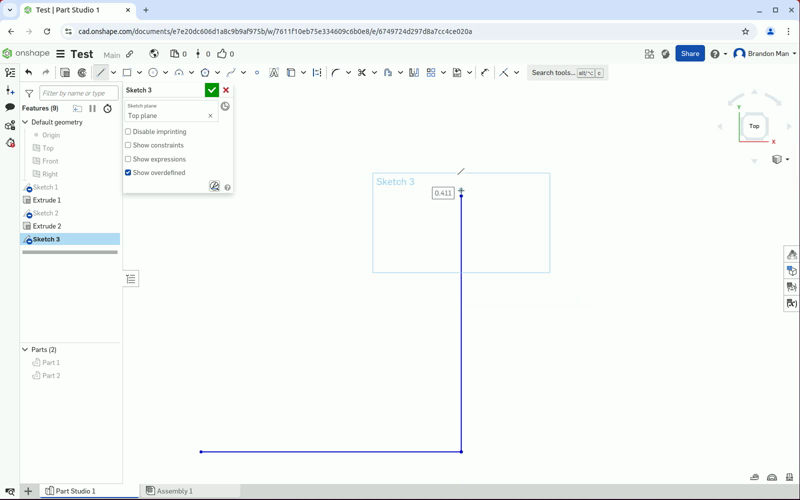
scroll(-6)
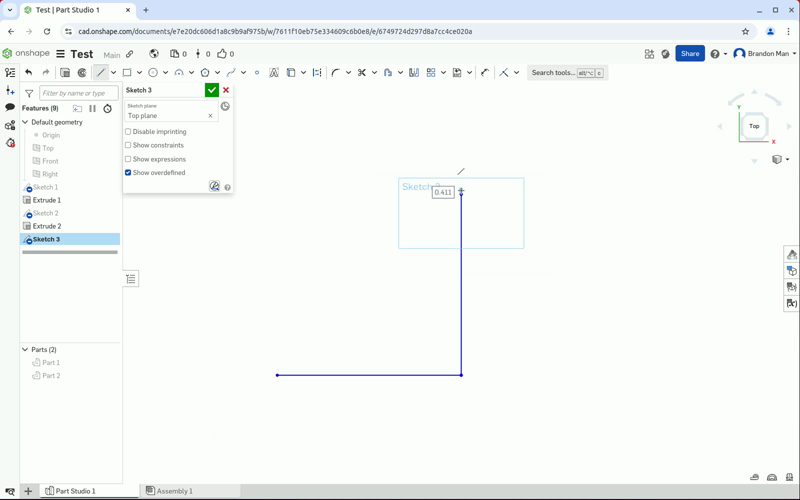
scroll(-6)
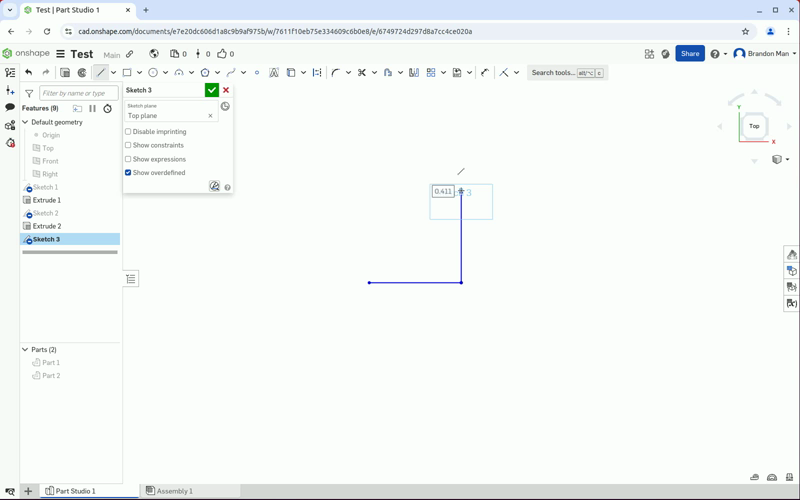
key_up(shift)
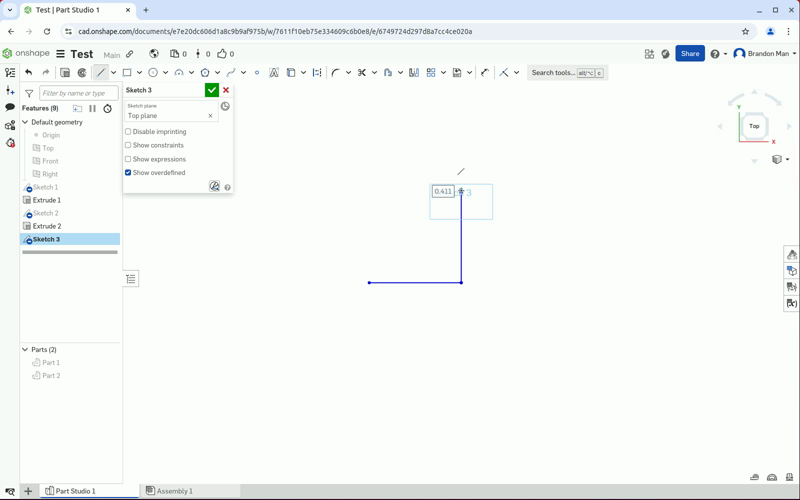
key_down(shift)
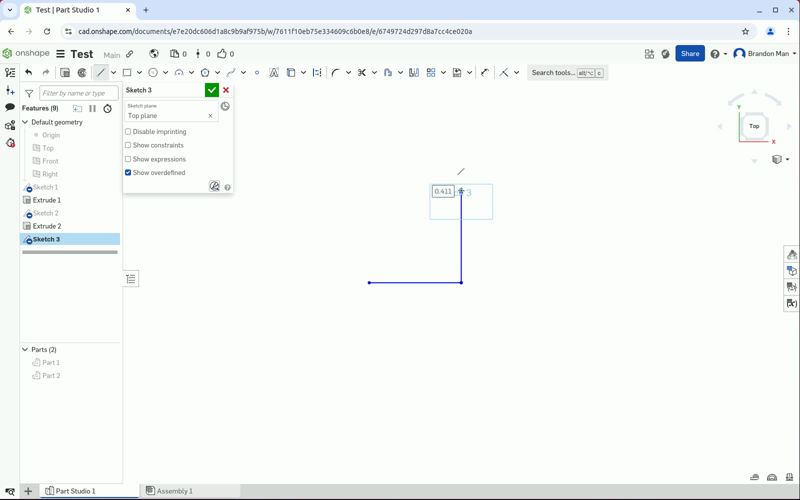
mouse_move(369, 190)
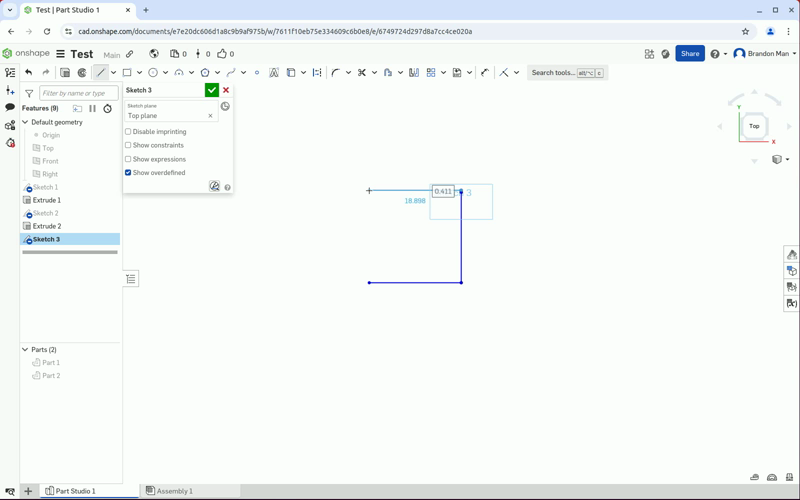
click(369, 190)
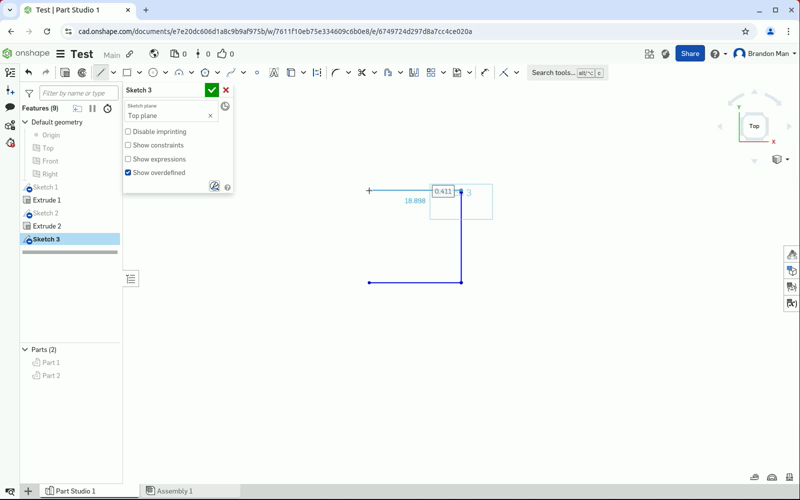
key_up(shift)
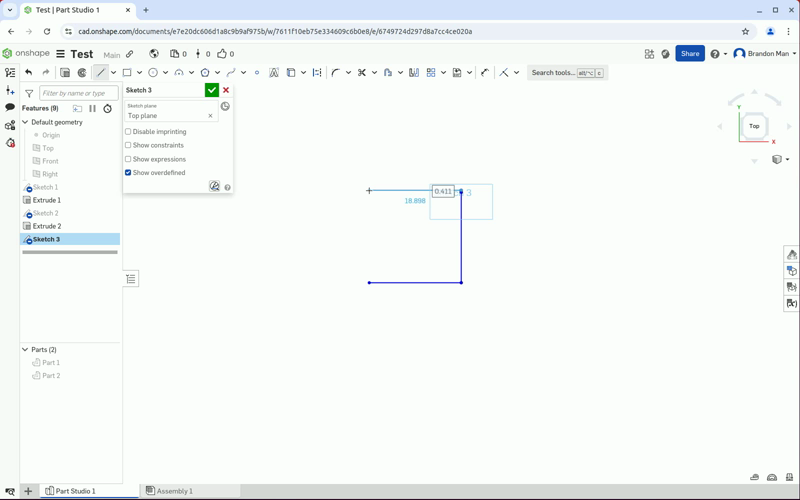
key_down(shift)
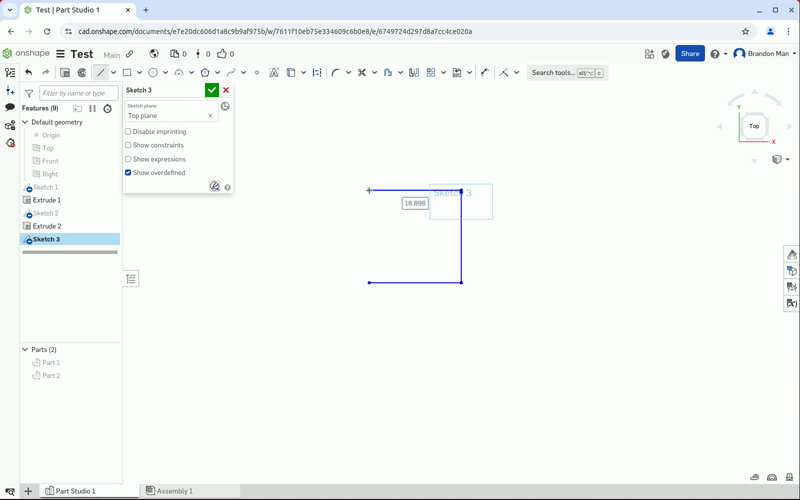
mouse_move(369, 282)
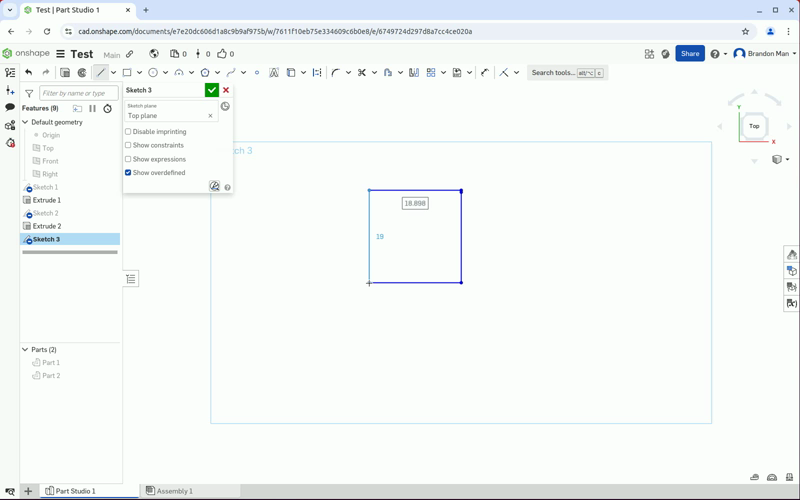
key_up(shift)
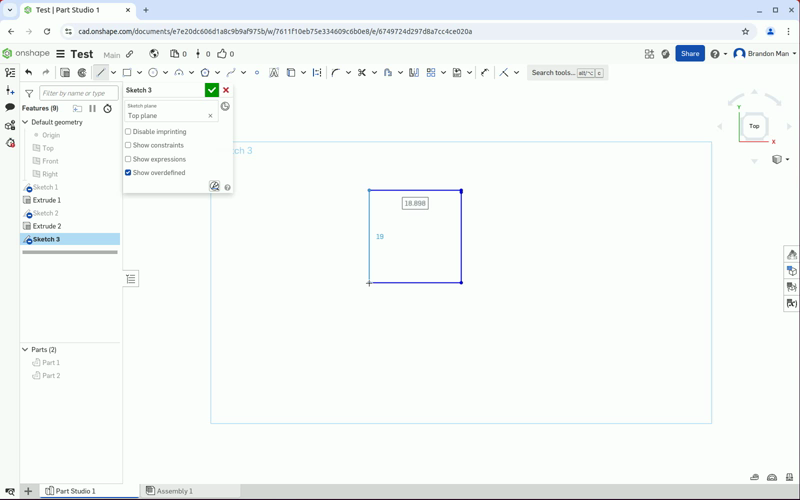
click(369, 282)
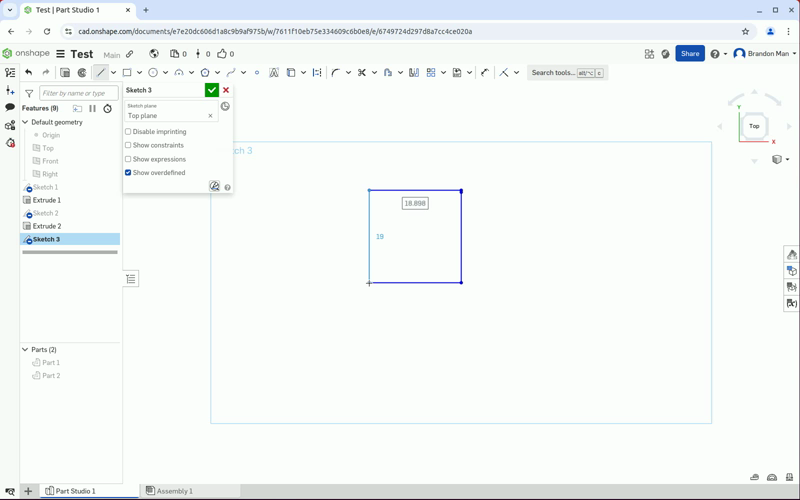
key(esc)
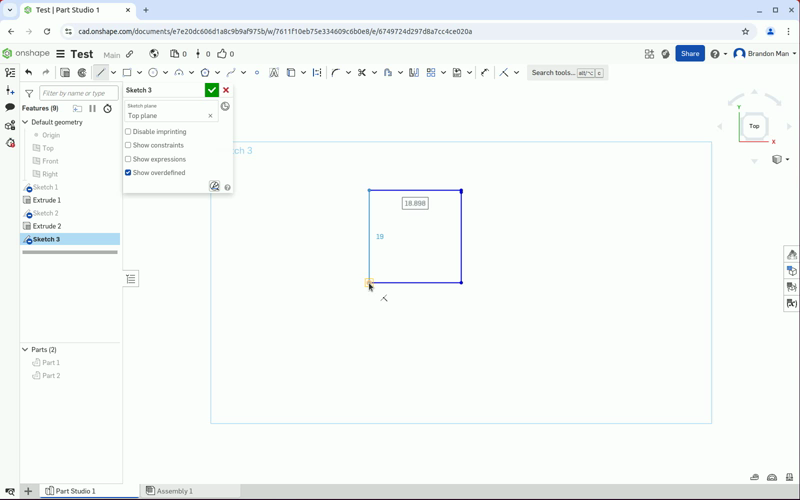
mouse_move(446, 271)
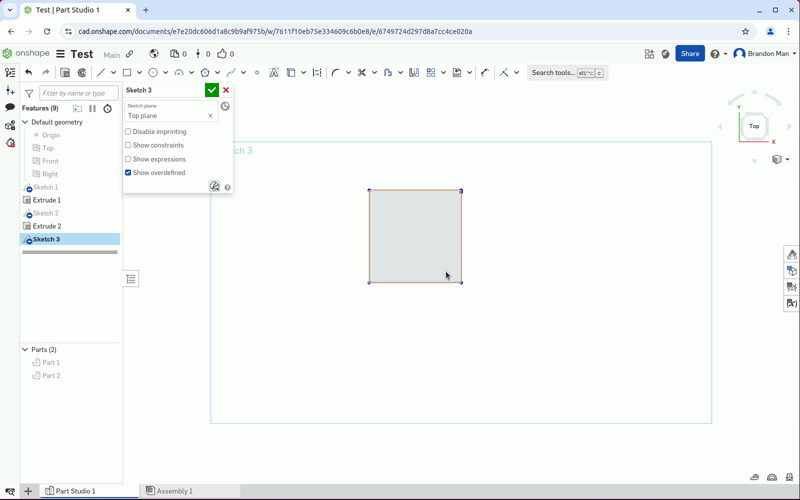
click(446, 271)
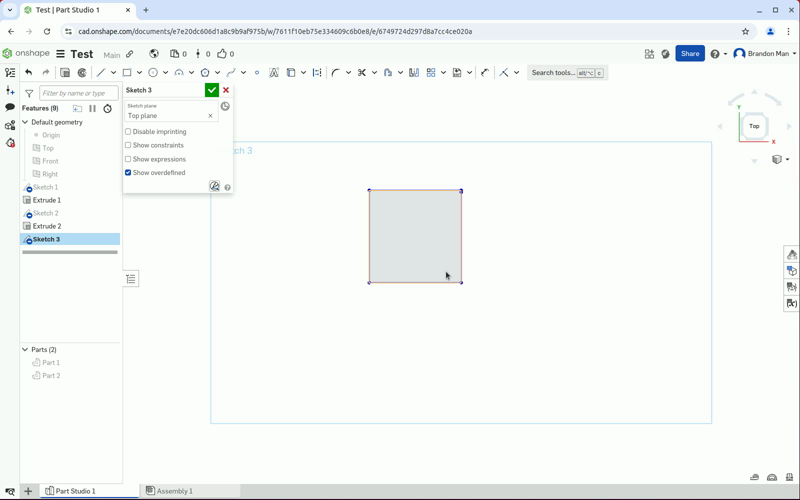
mouse_move(73, 352)
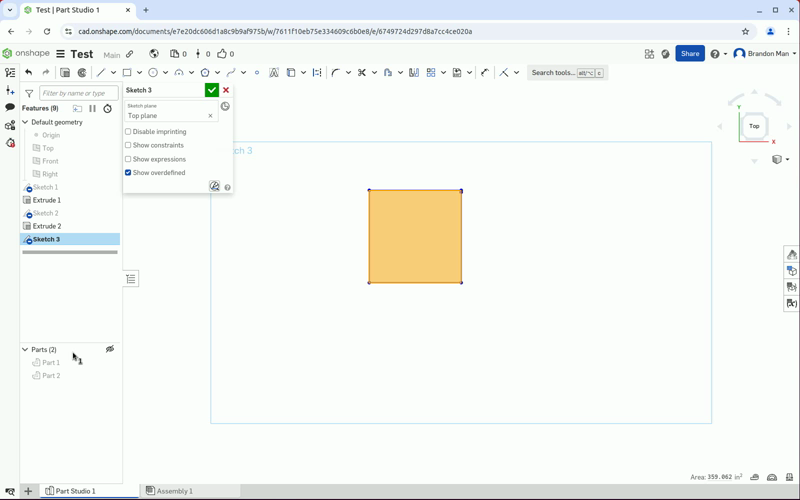
key(shift+y)
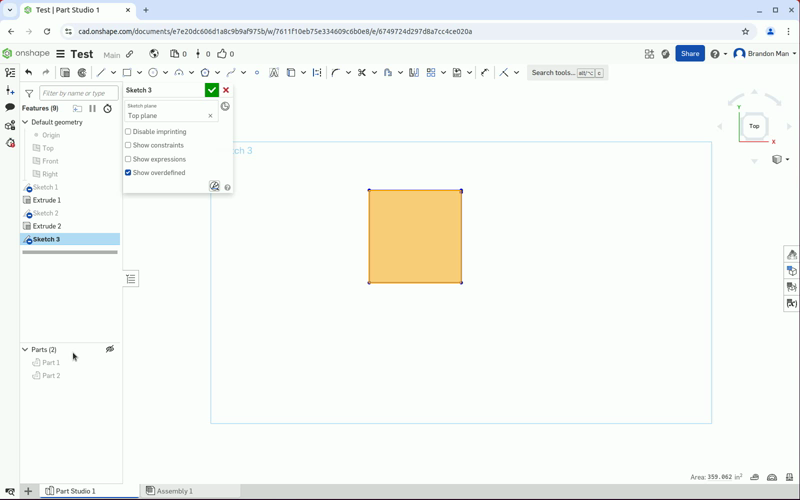
key(shift+e)
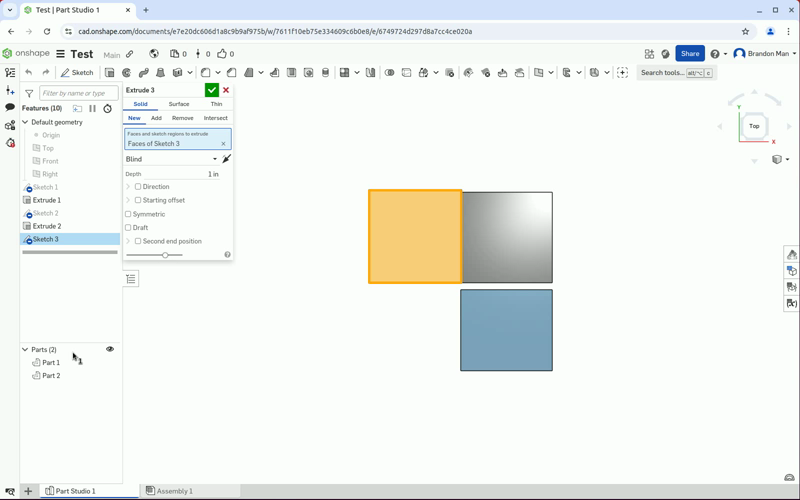
mouse_move(143, 106)
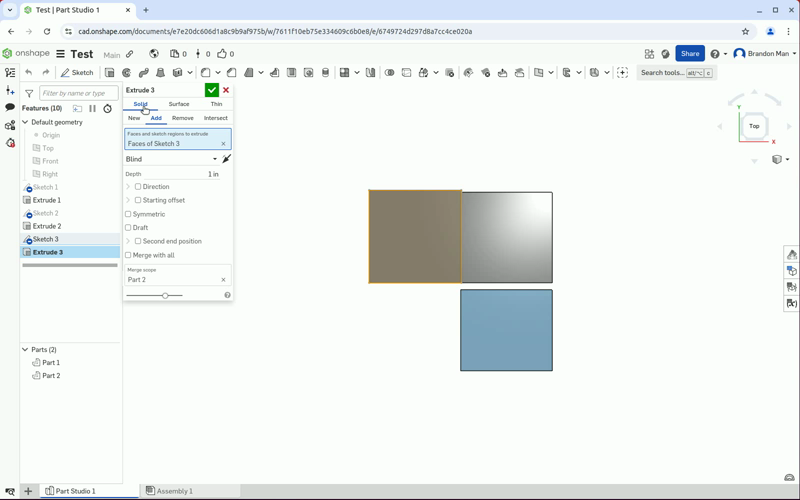
click(143, 106)
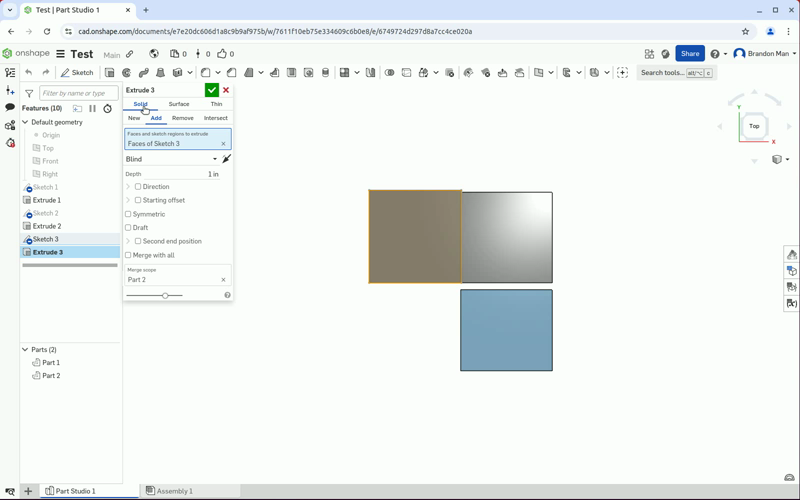
mouse_move(137, 120)
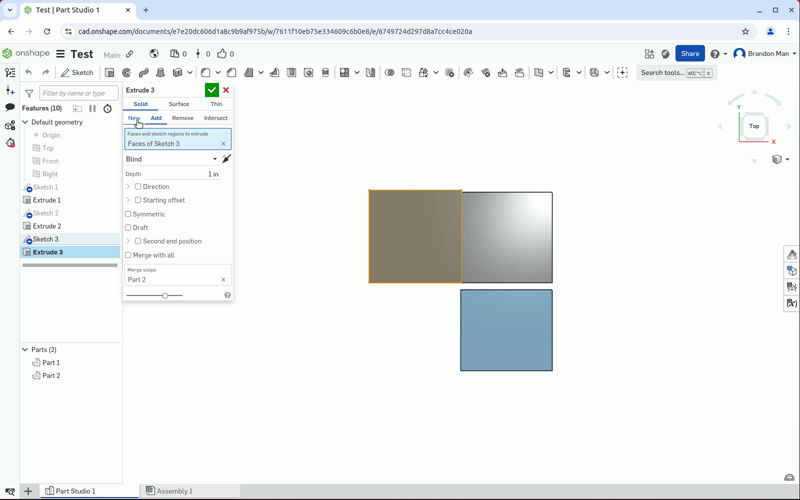
click(137, 120)
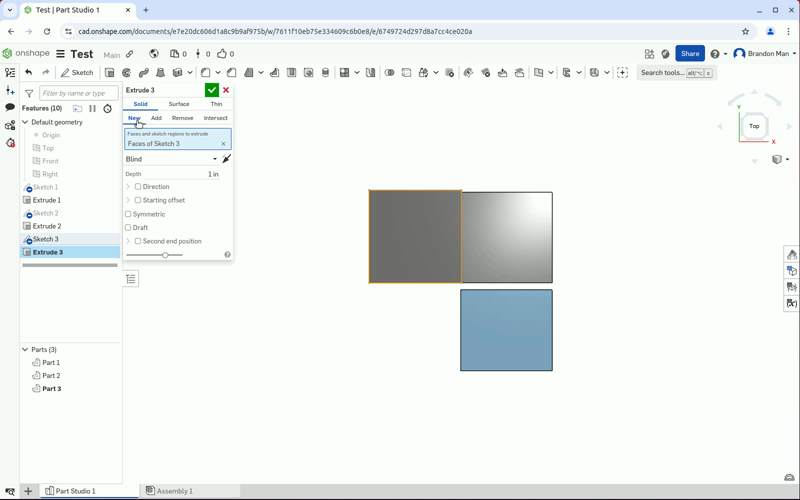
key(tab, 4)
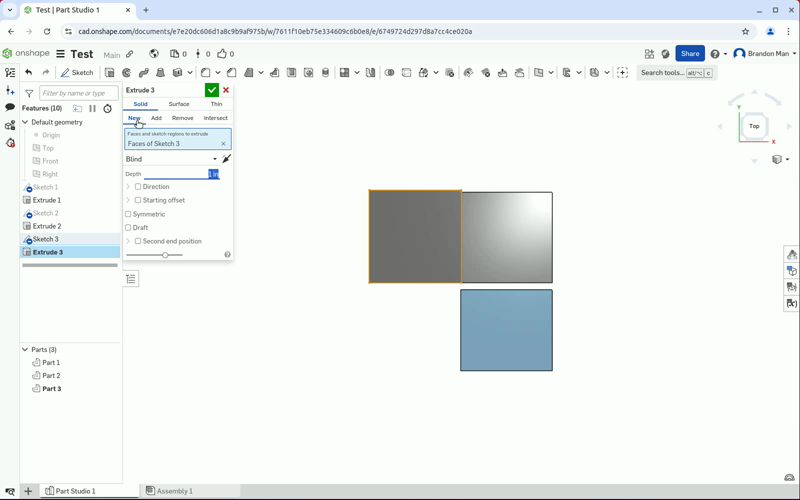
text(15.165)
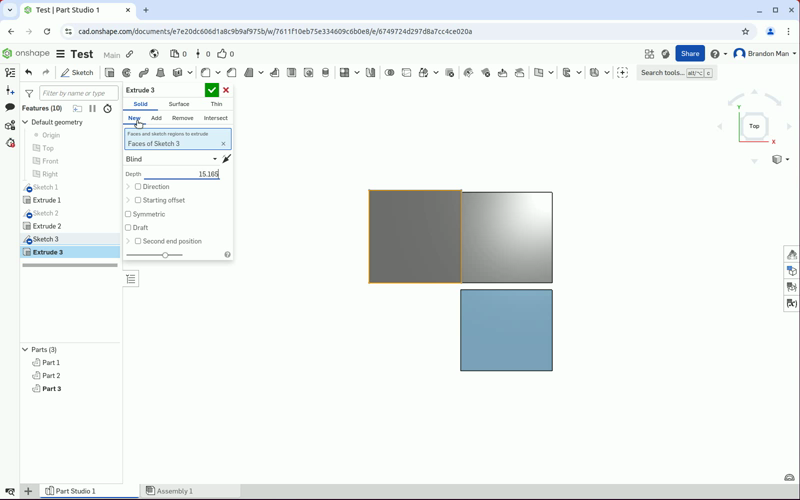
key(enter)
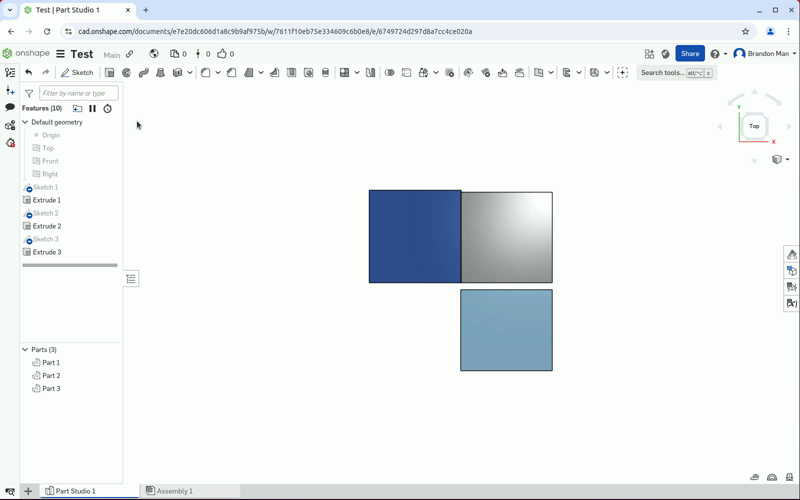
key(shift+h)
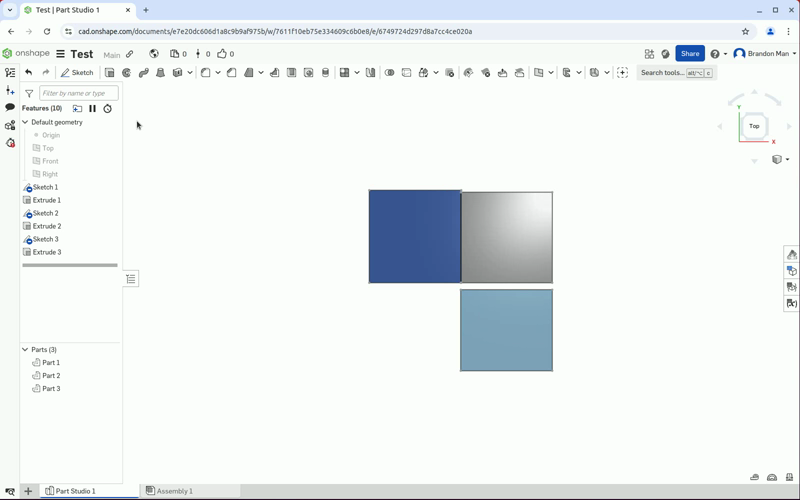
key(shift+h)
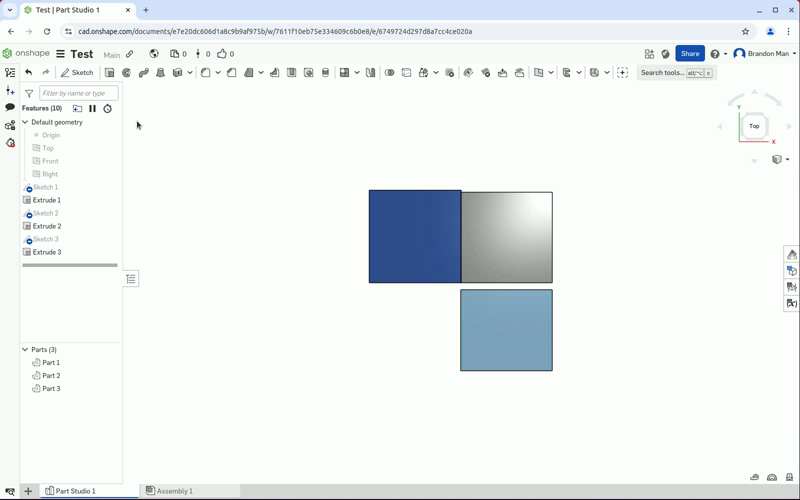
mouse_move(73, 189)
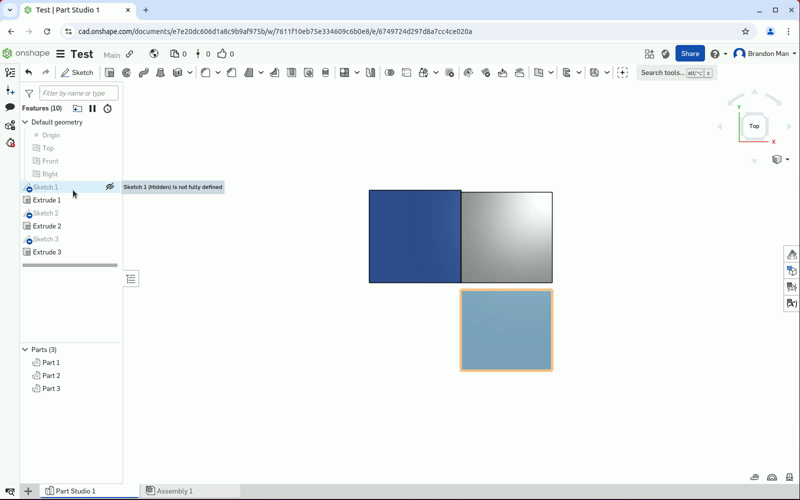
click(73, 189)
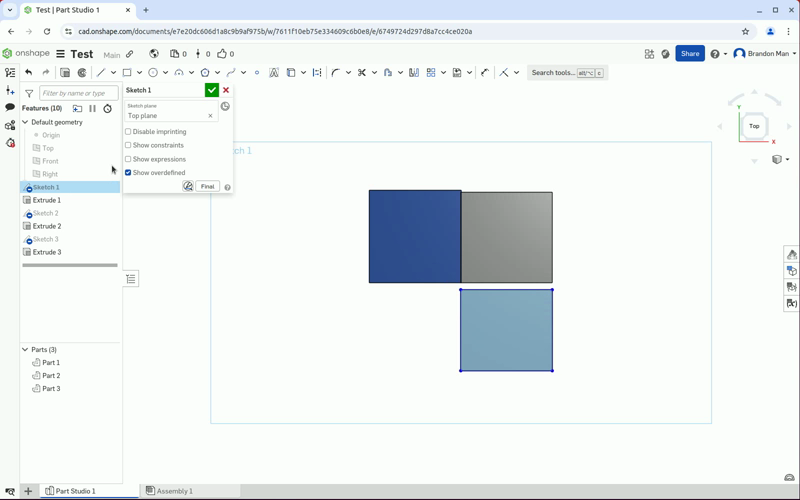
mouse_move(229, 92)
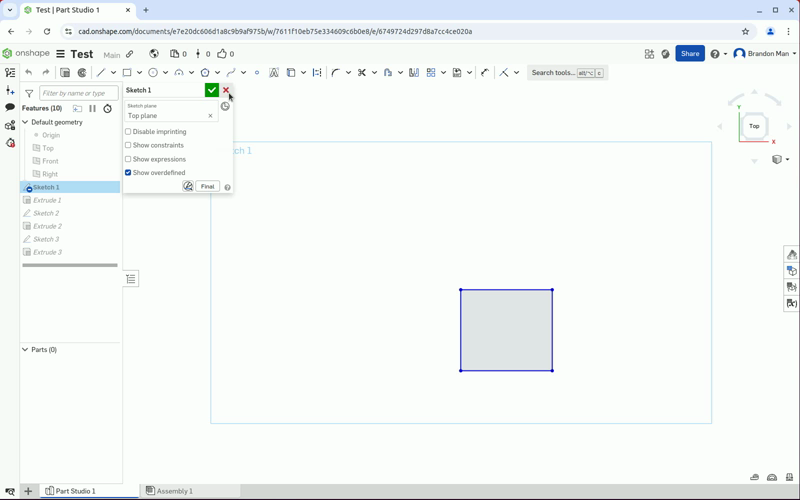
click(229, 92)
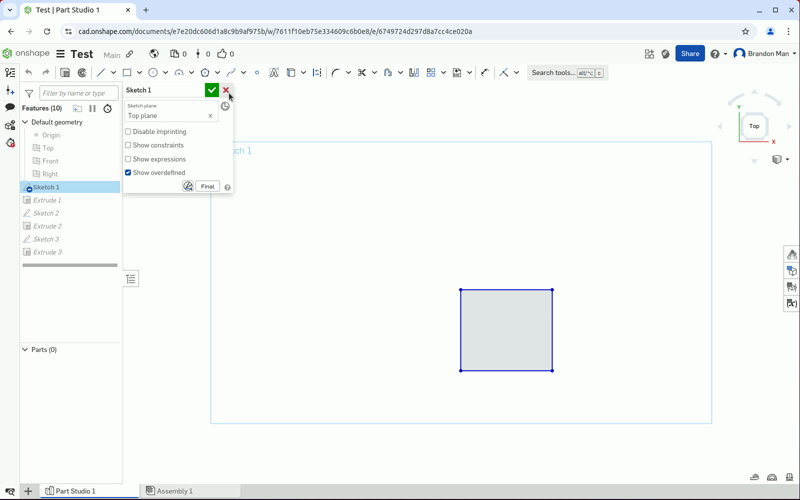
key(shift+s)
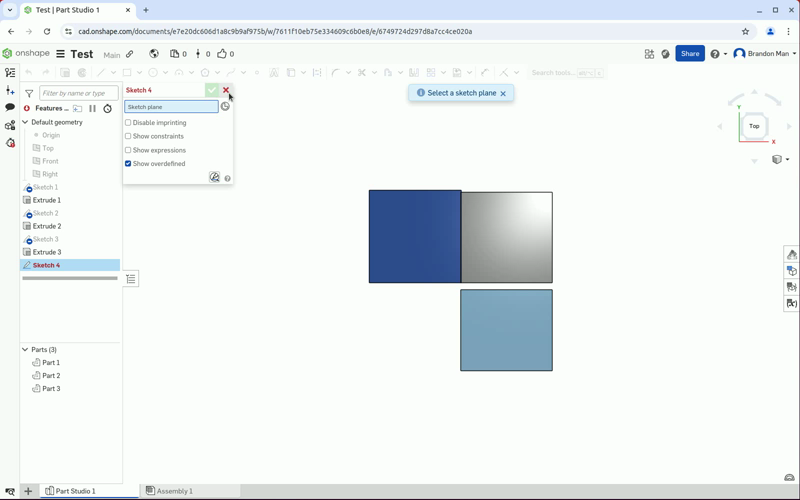
mouse_move(73, 150)
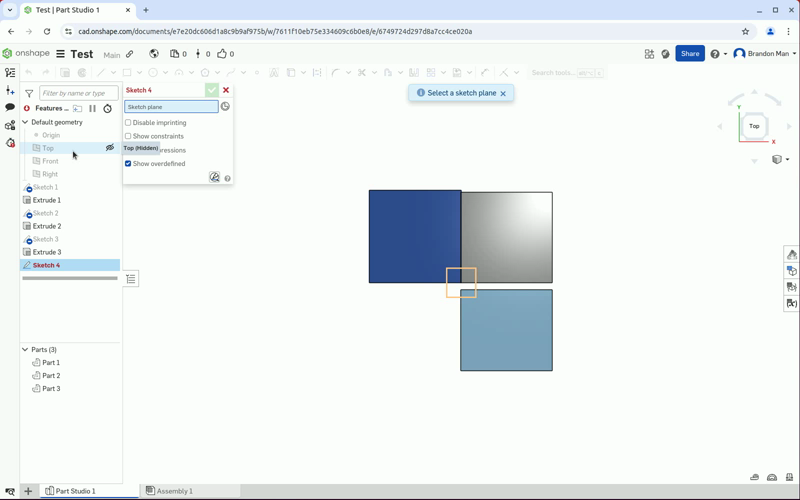
click(73, 150)
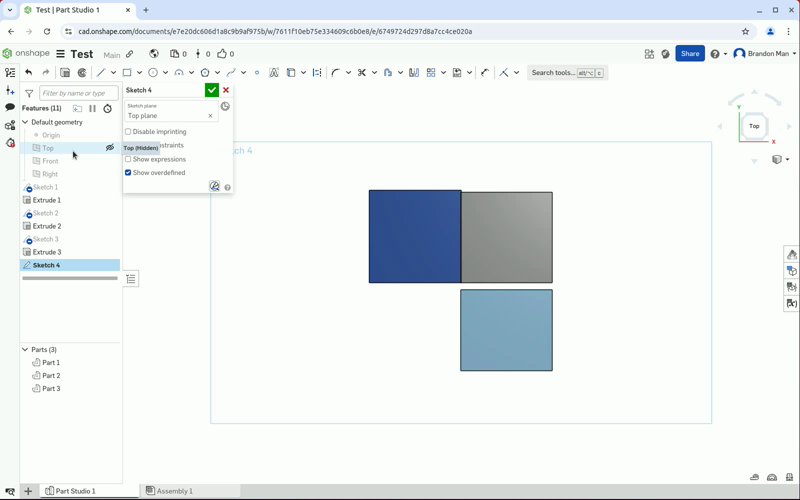
mouse_move(73, 352)
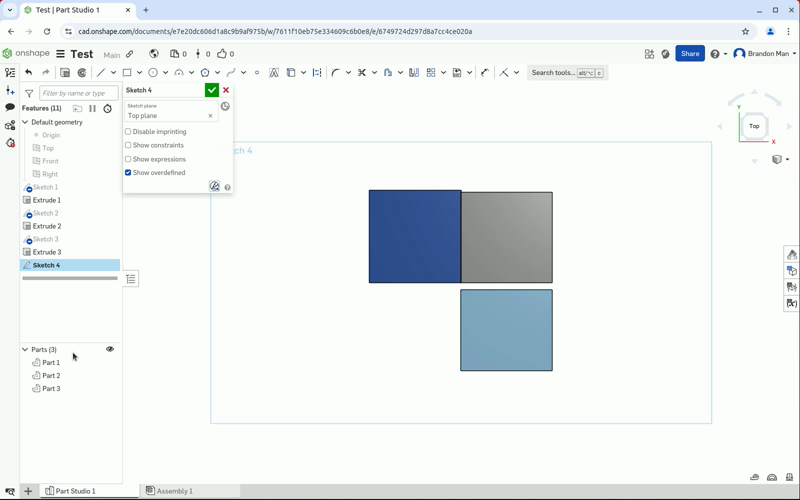
key(y)
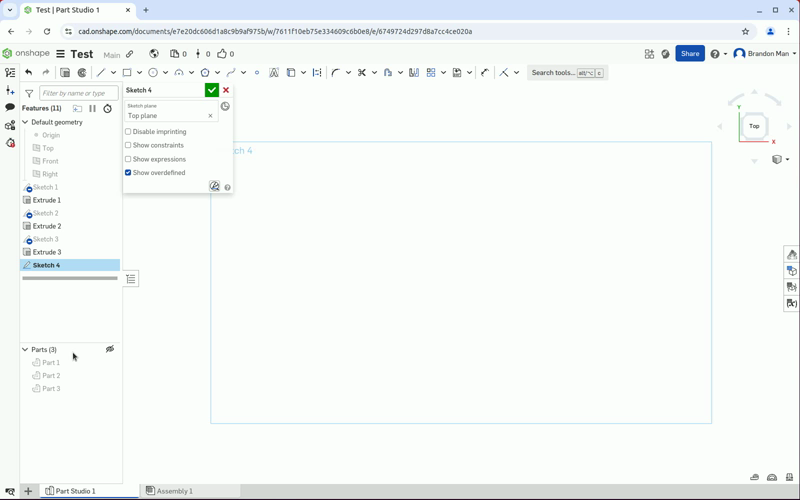
key(l)
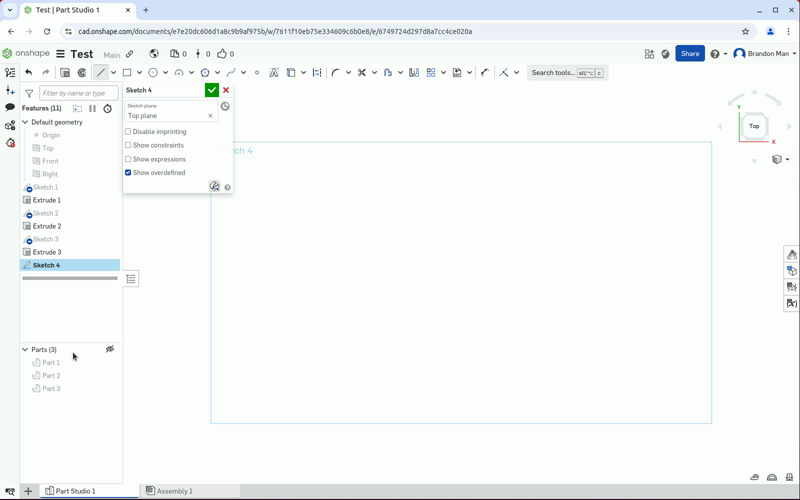
key_down(shift)
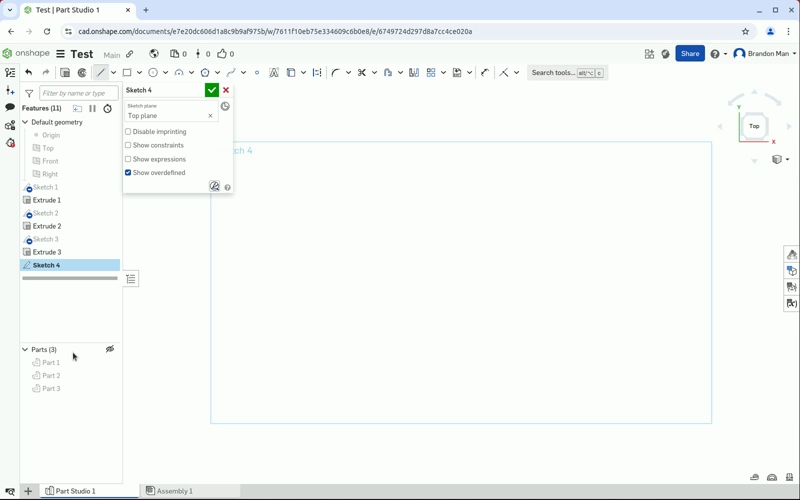
mouse_move(366, 370)
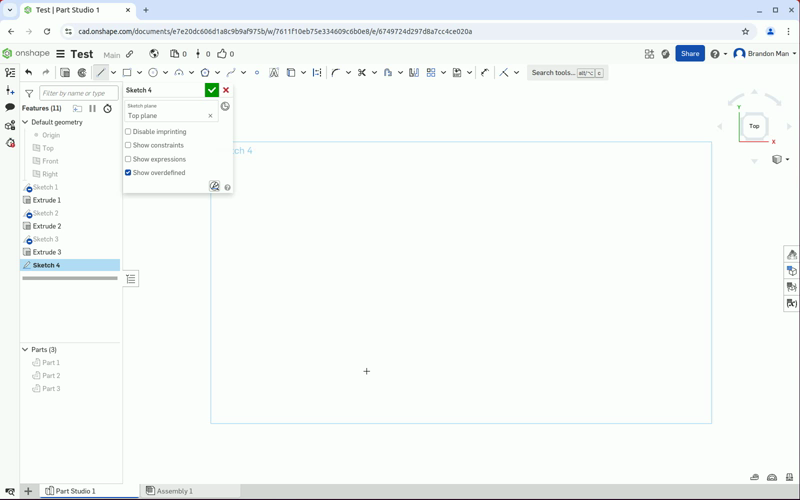
click(366, 370)
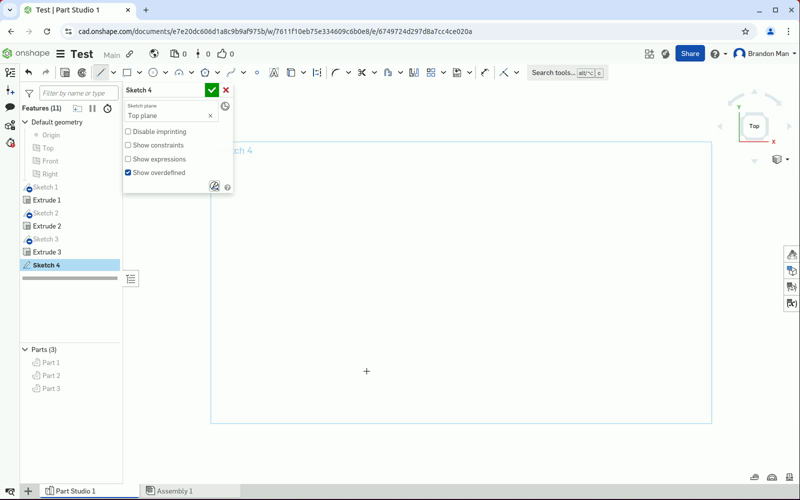
key_up(shift)
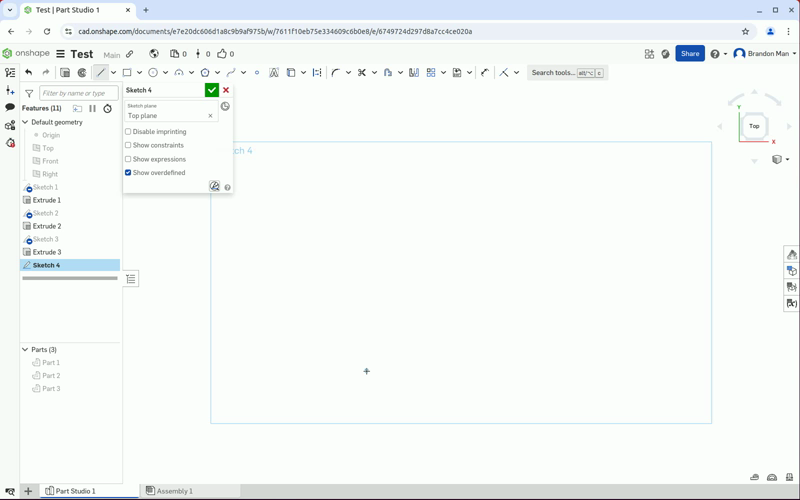
key_down(shift)
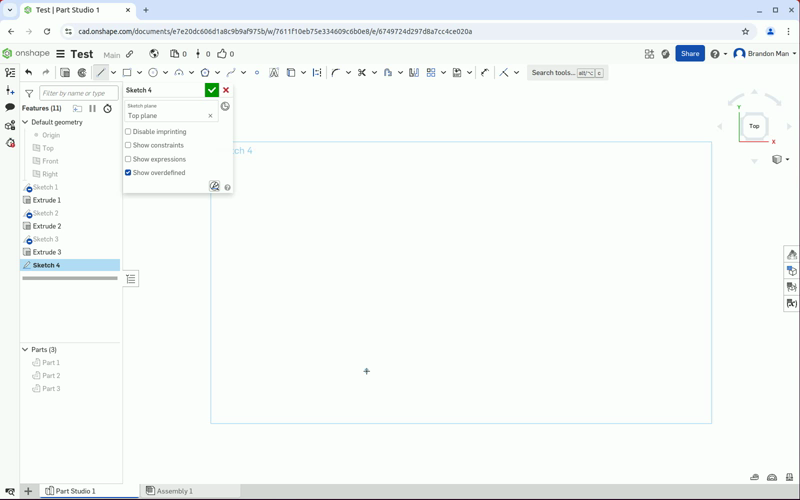
mouse_move(461, 370)
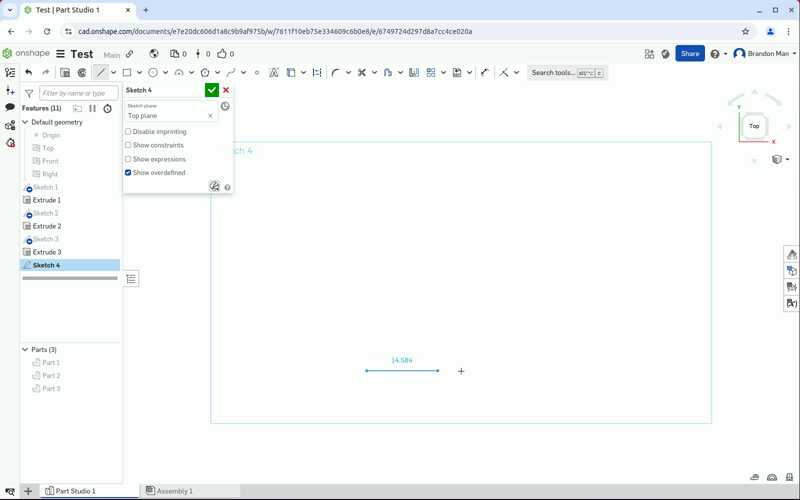
click(461, 370)
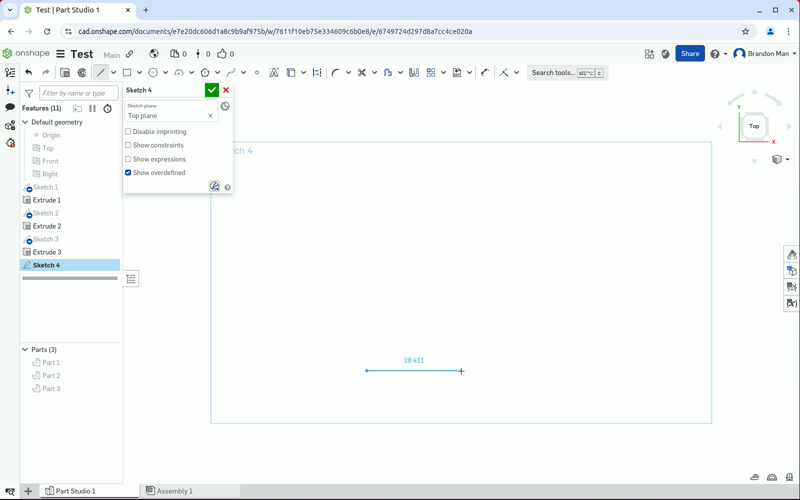
key_up(shift)
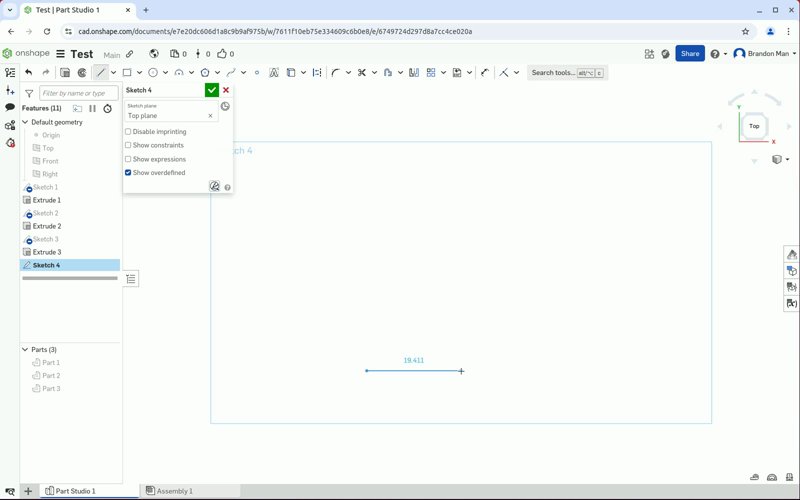
key_down(shift)
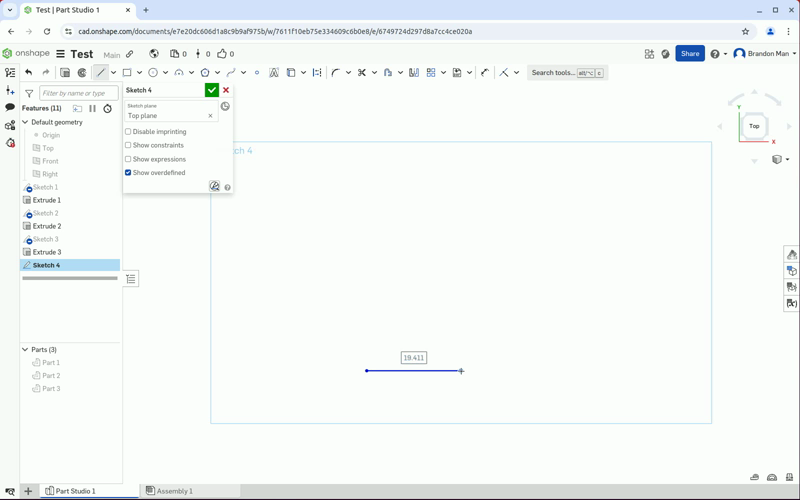
mouse_move(461, 290)
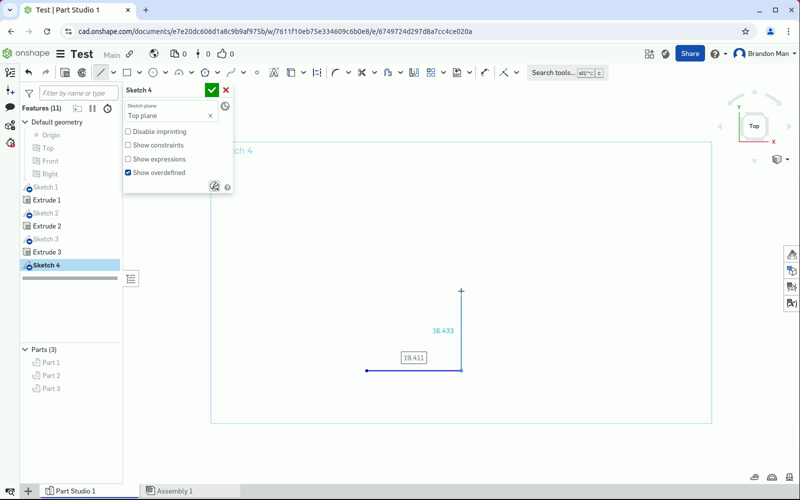
click(461, 290)
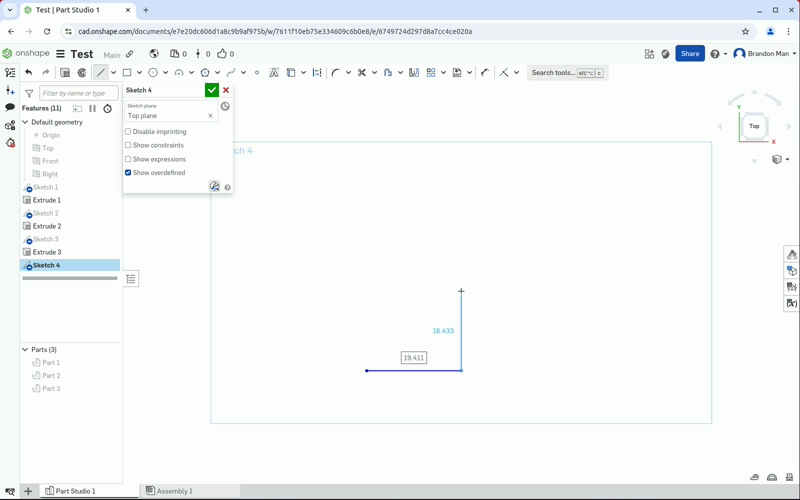
key_up(shift)
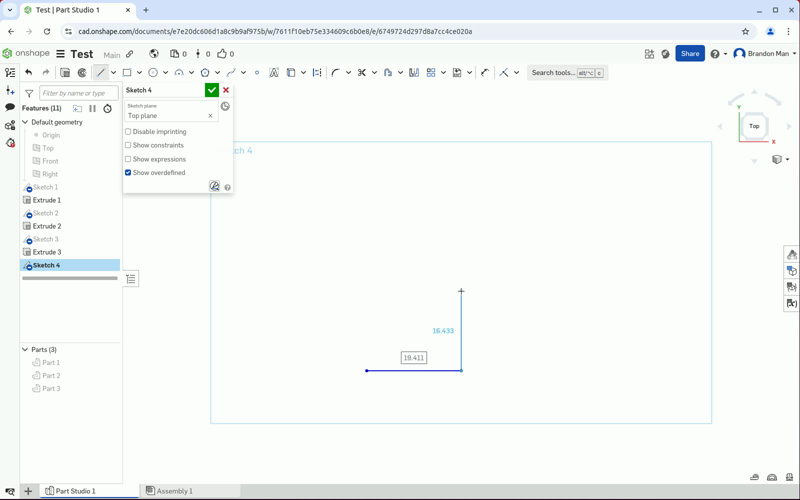
key_down(shift)
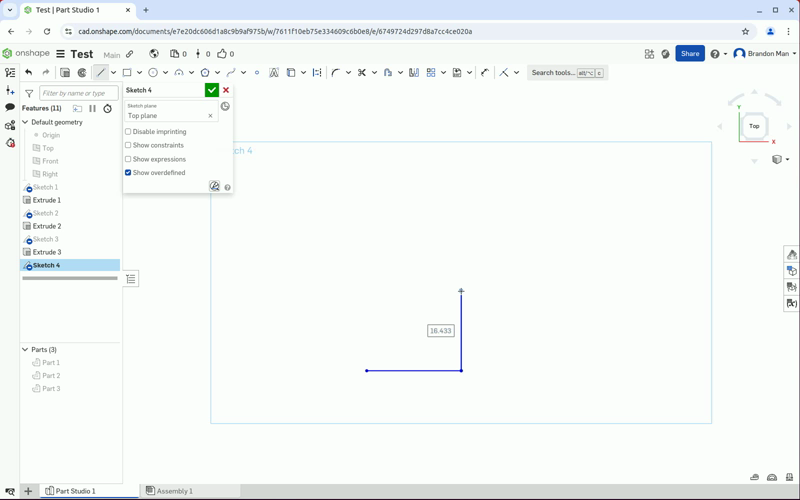
mouse_move(491, 290)
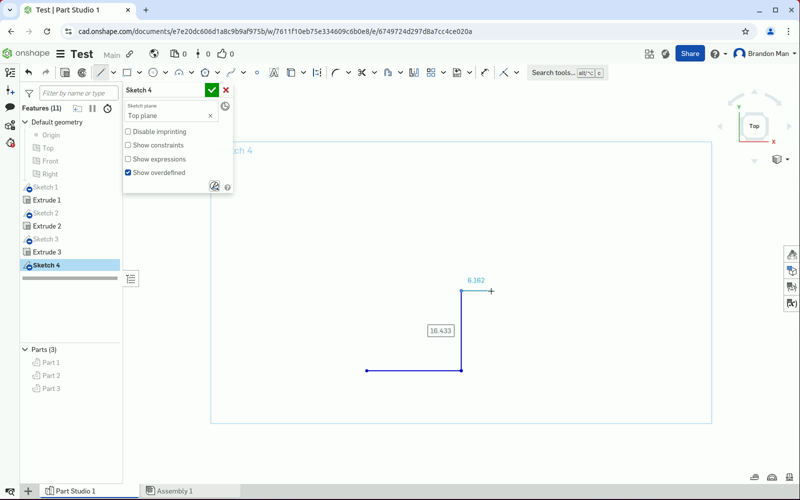
mouse_move(461, 282)
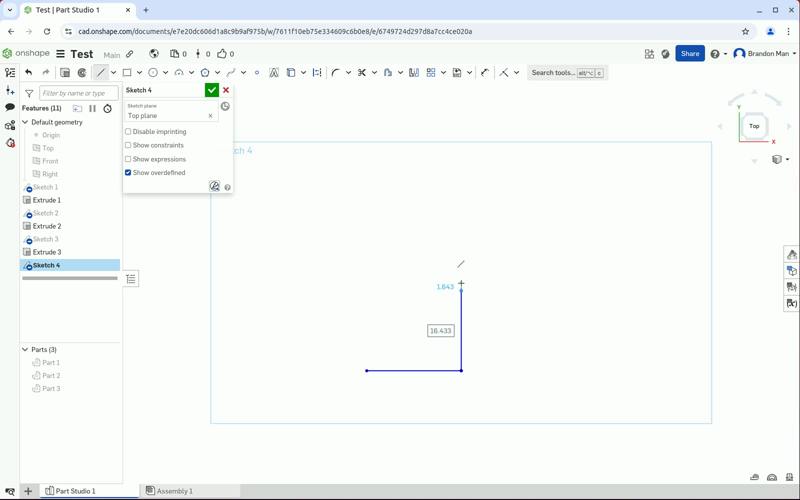
click(461, 282)
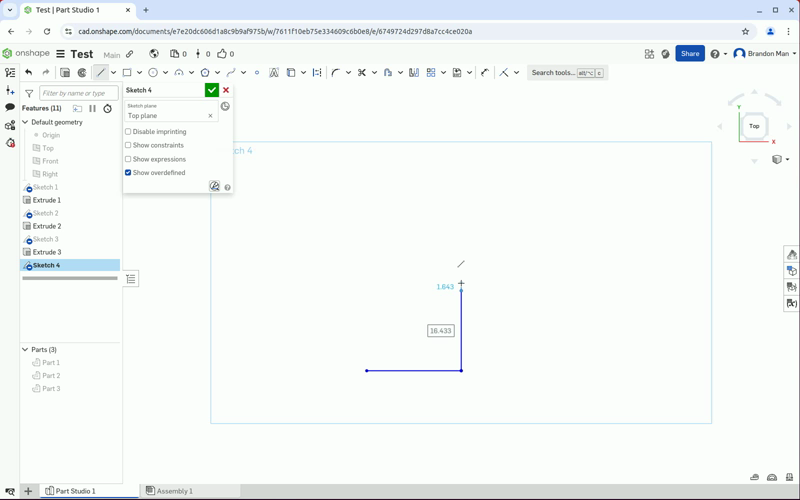
key_up(shift)
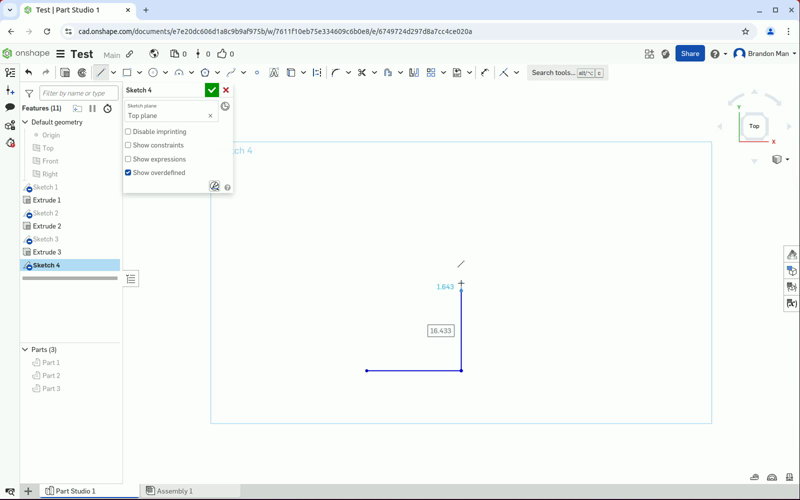
key_down(shift)
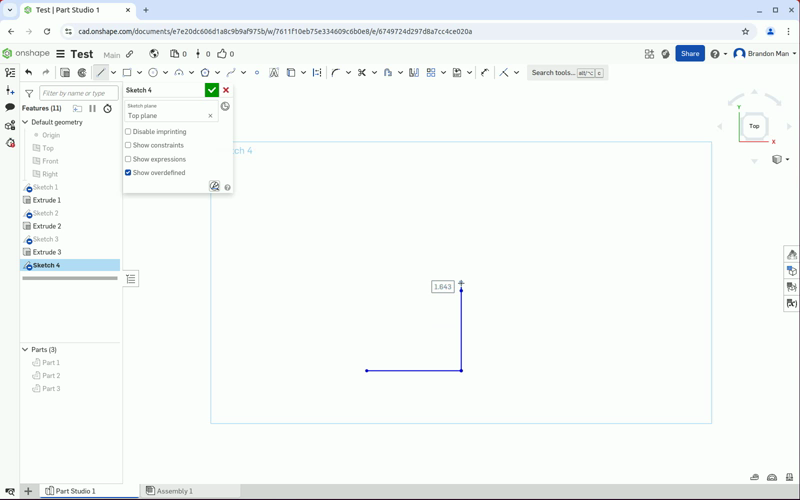
mouse_move(368, 282)
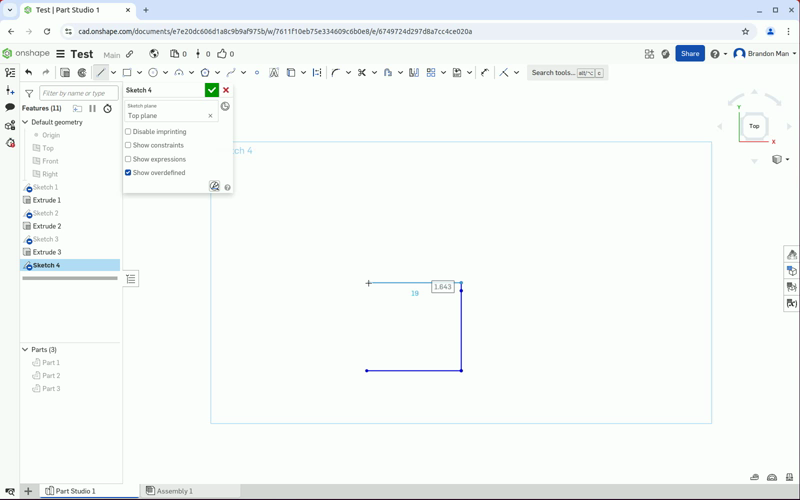
click(368, 282)
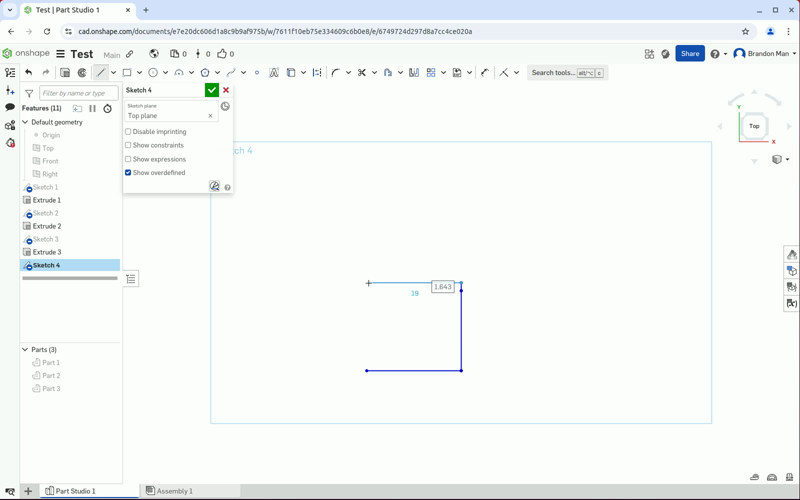
key_up(shift)
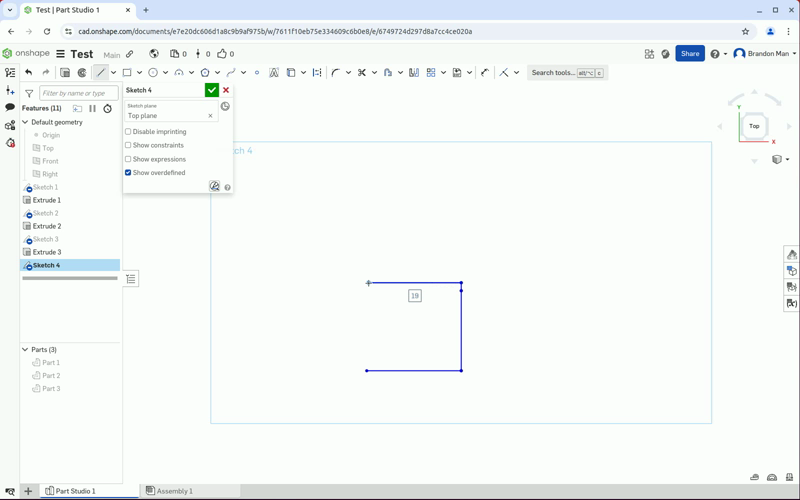
key_down(shift)
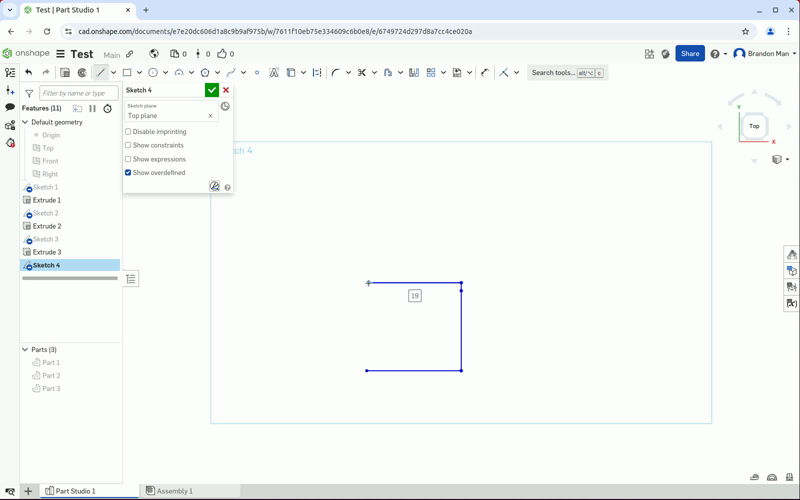
mouse_move(398, 282)
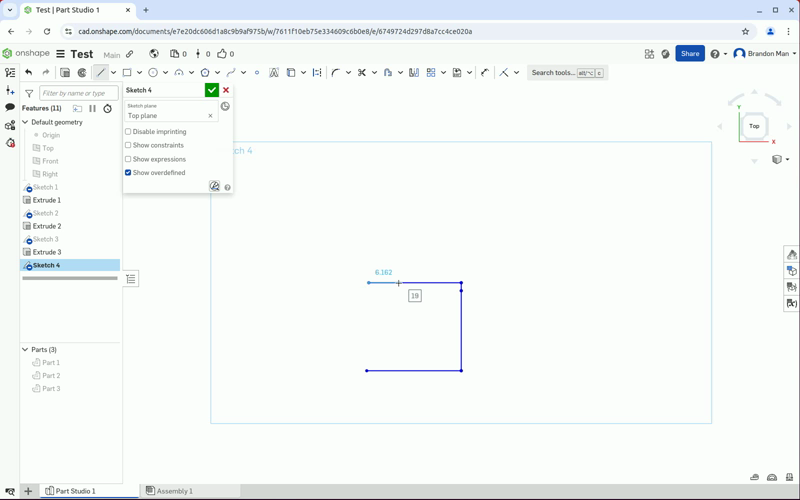
mouse_move(366, 282)
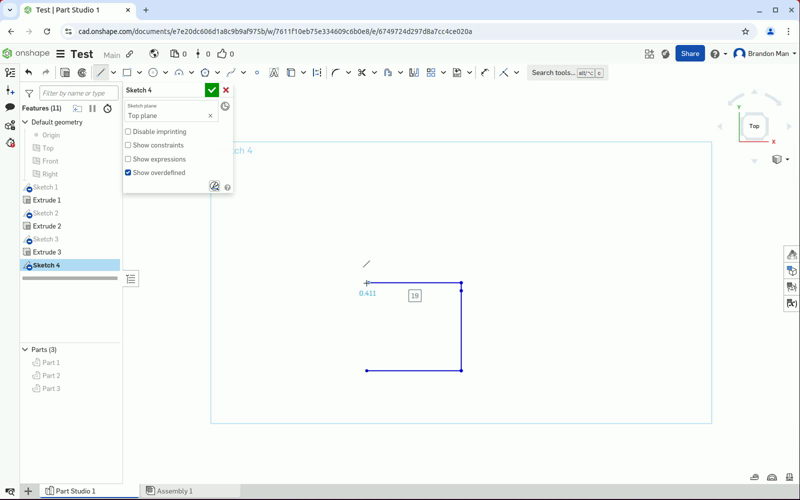
scroll(6)
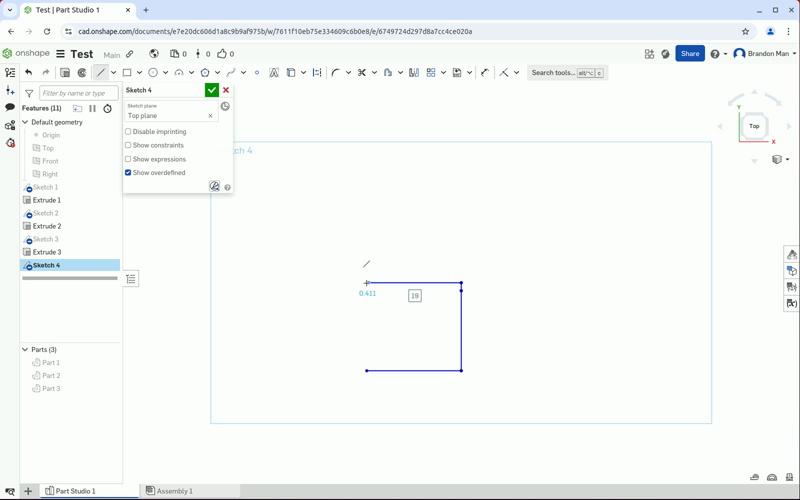
scroll(6)
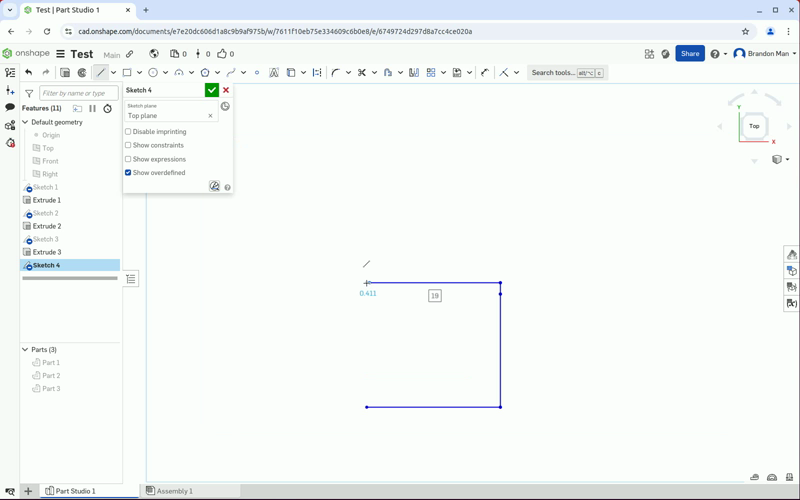
scroll(6)
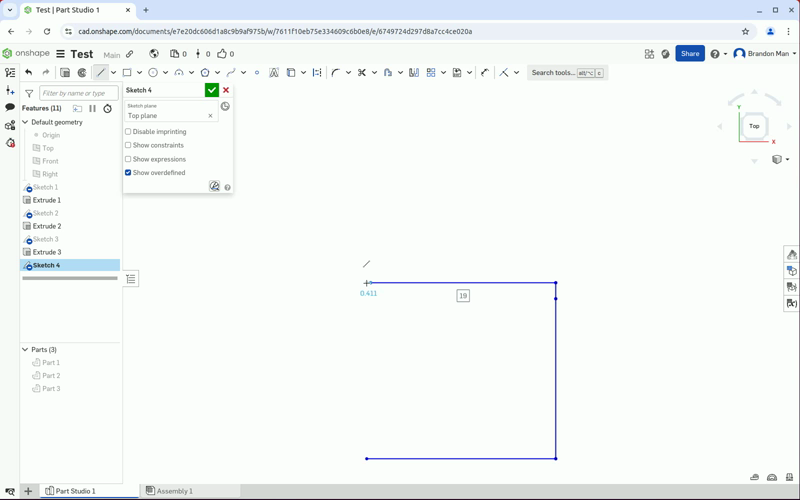
scroll(6)
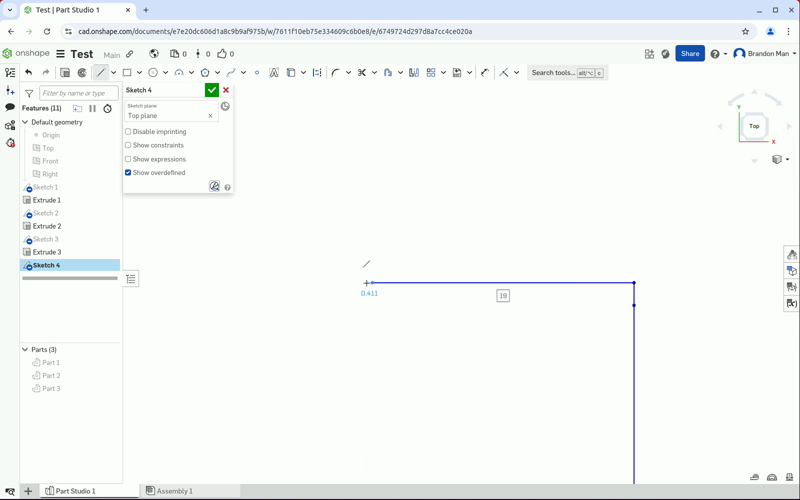
scroll(6)
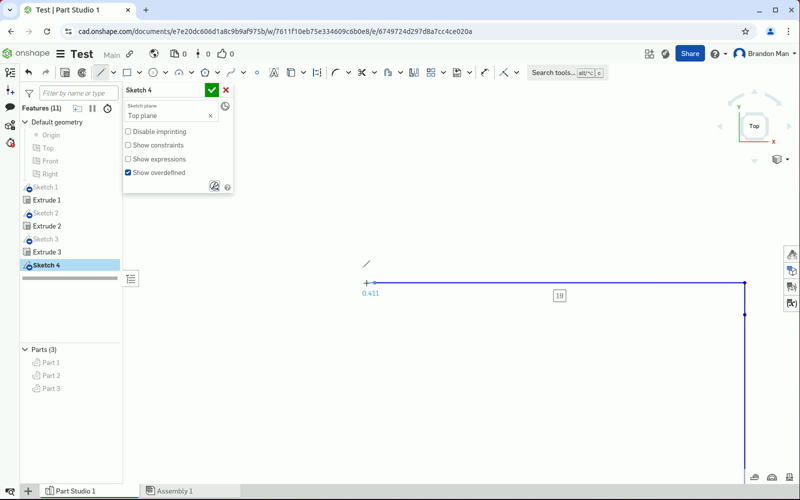
scroll(6)
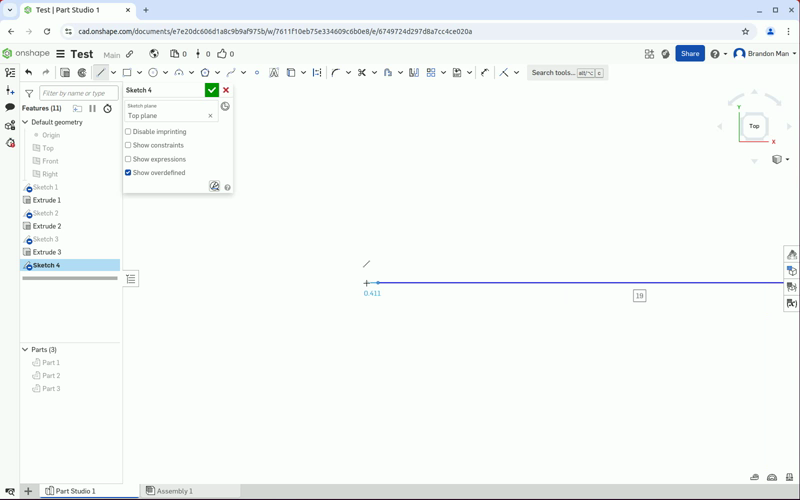
scroll(6)
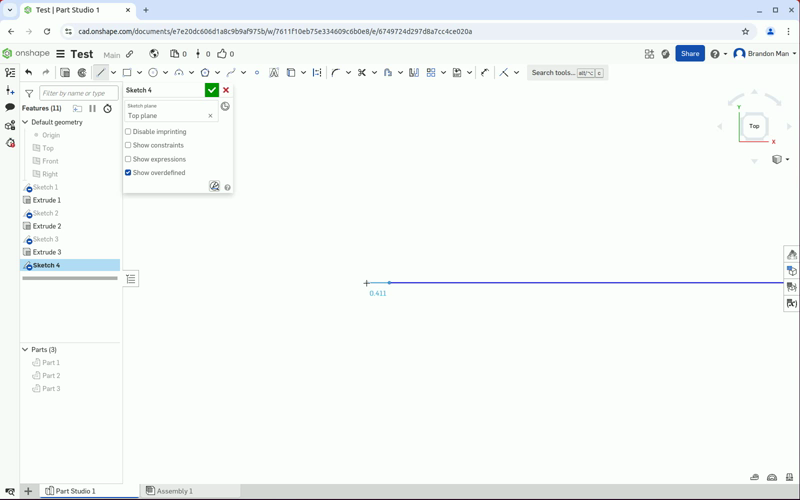
click(366, 282)
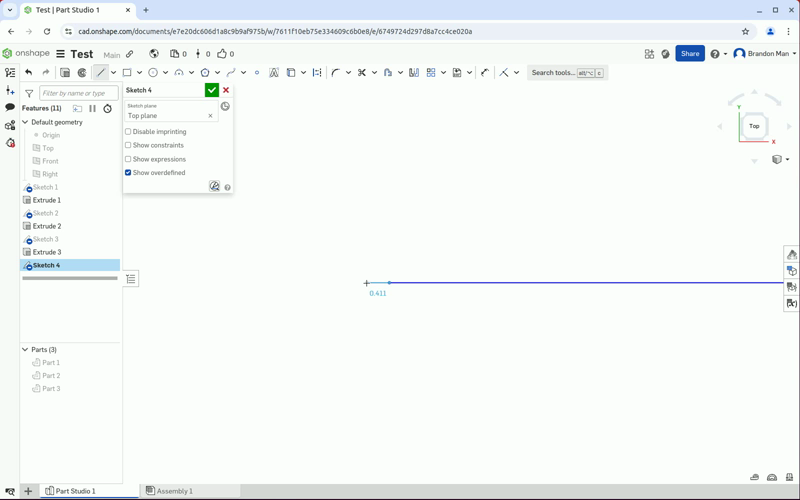
scroll(-6)
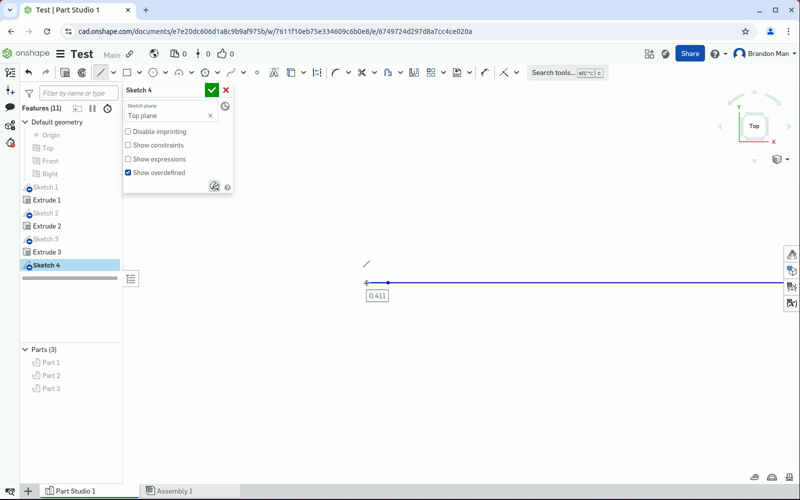
scroll(-6)
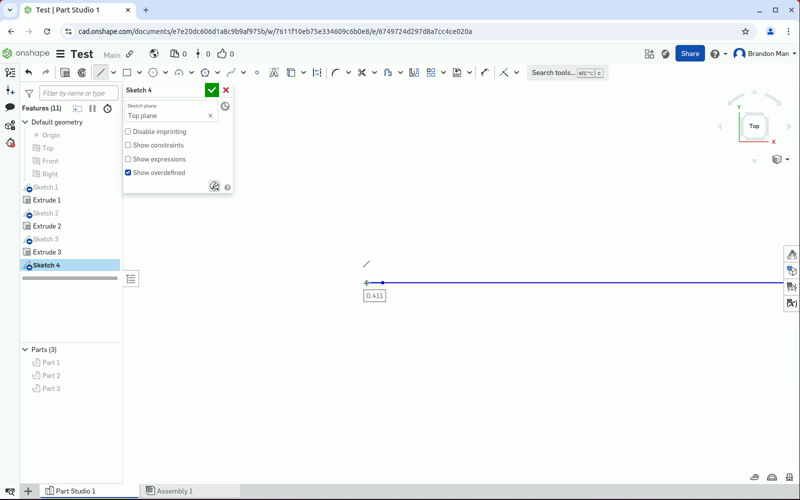
scroll(-6)
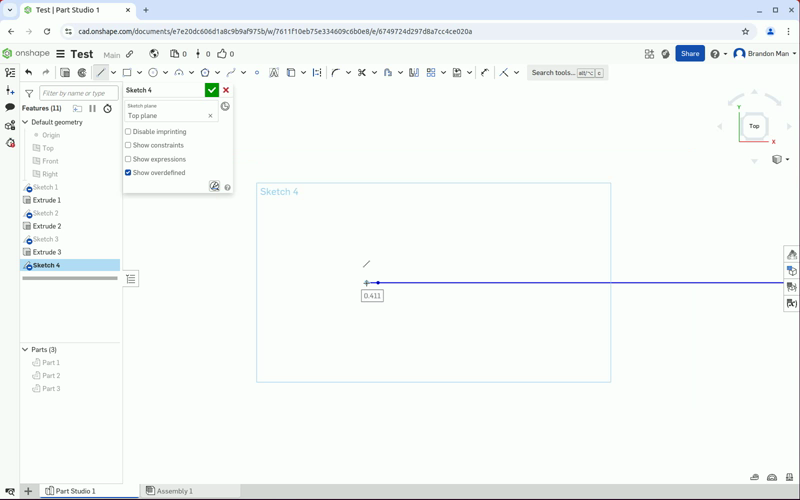
scroll(-6)
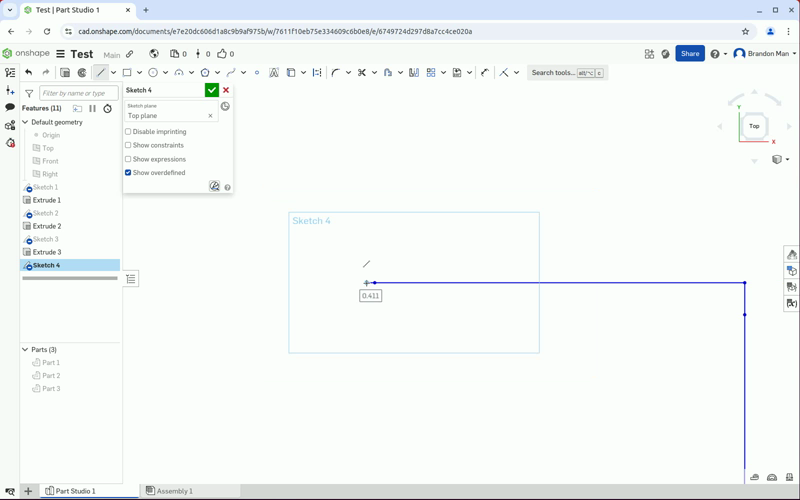
scroll(-6)
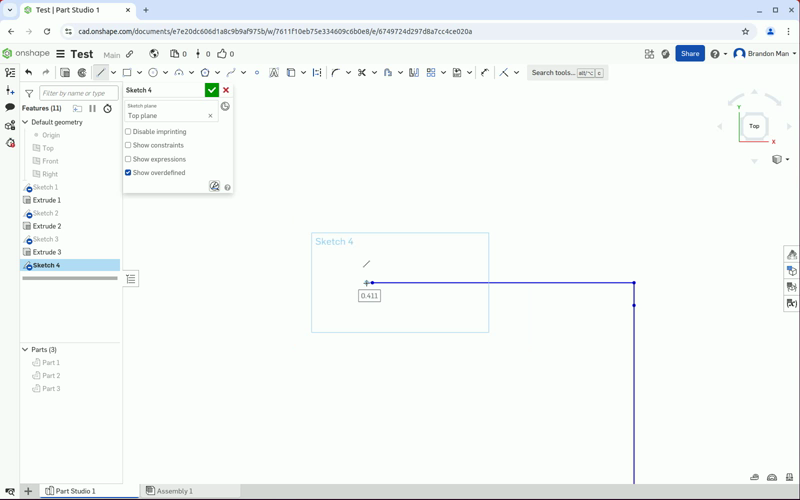
scroll(-6)
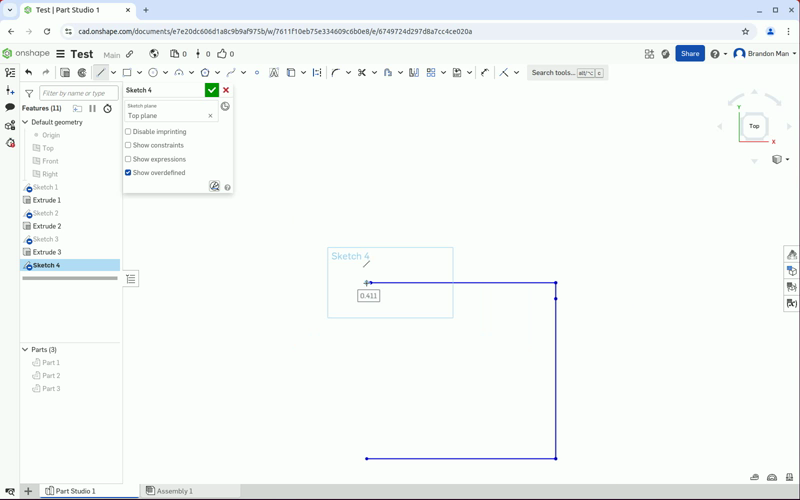
scroll(-6)
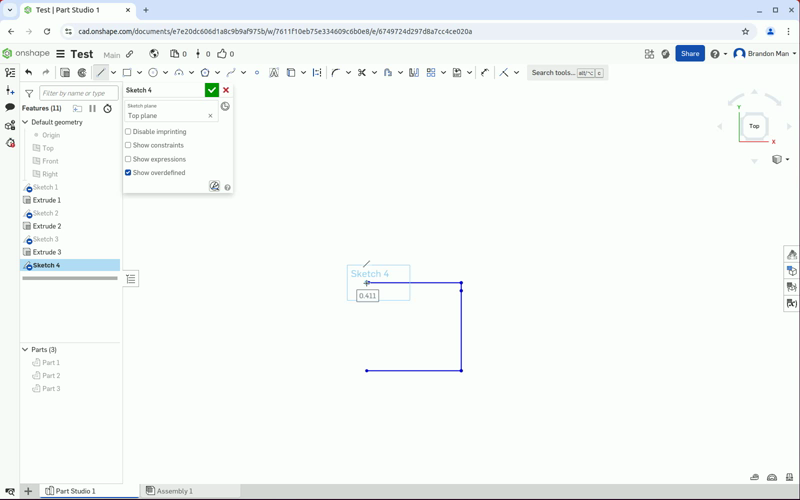
key_up(shift)
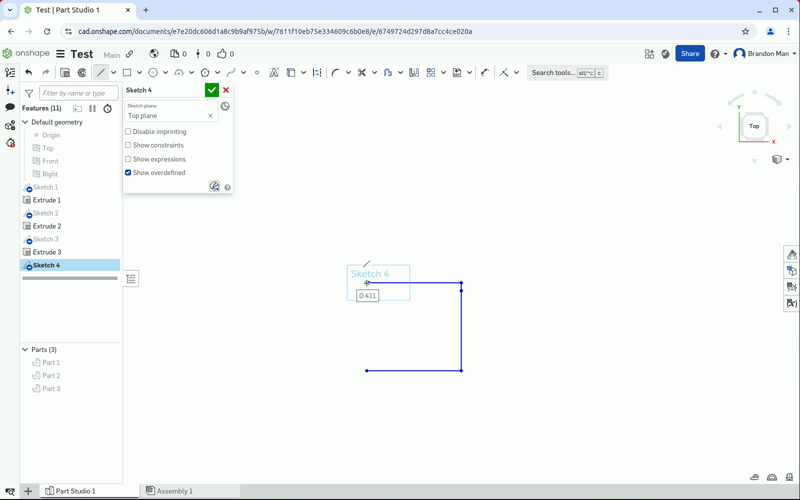
key_down(shift)
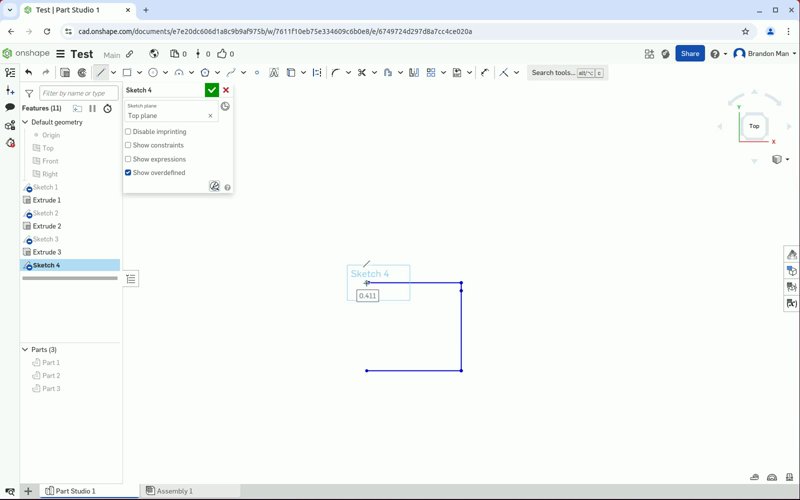
mouse_move(366, 370)
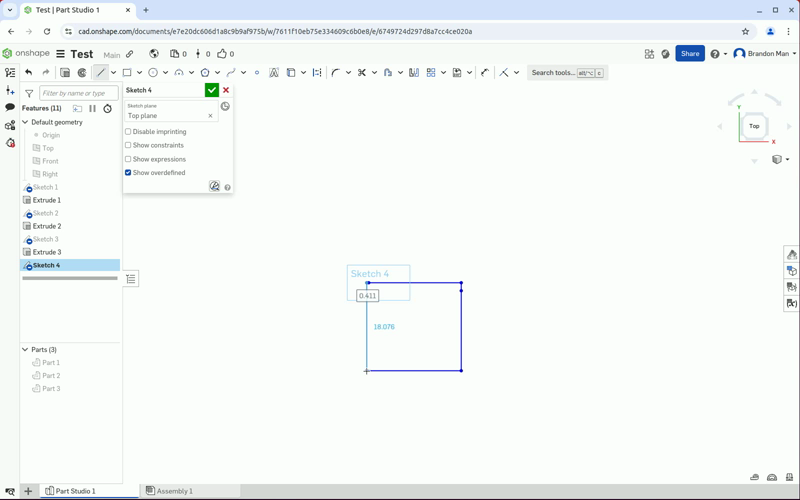
key_up(shift)
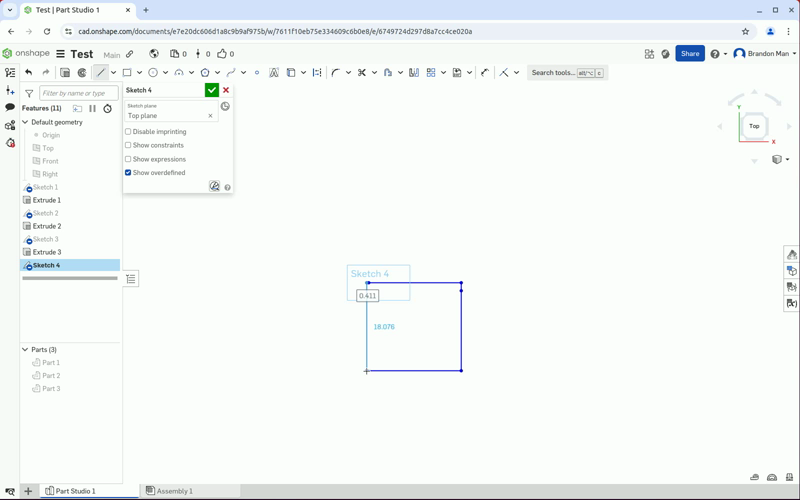
click(366, 370)
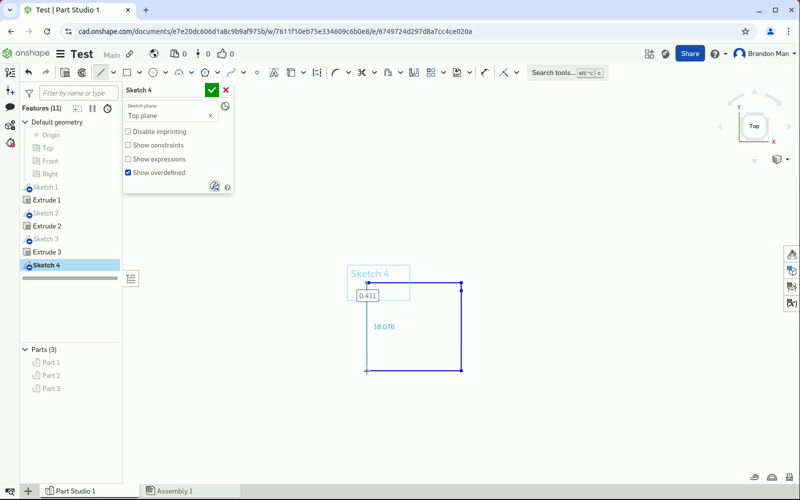
key(esc)
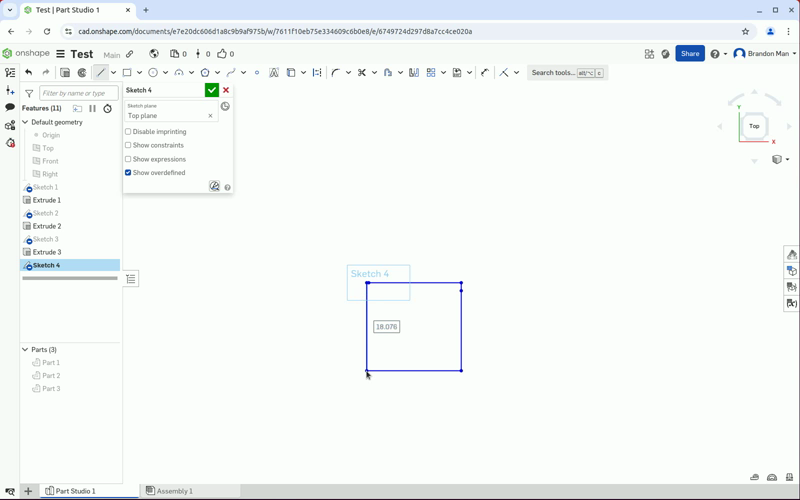
mouse_move(411, 322)
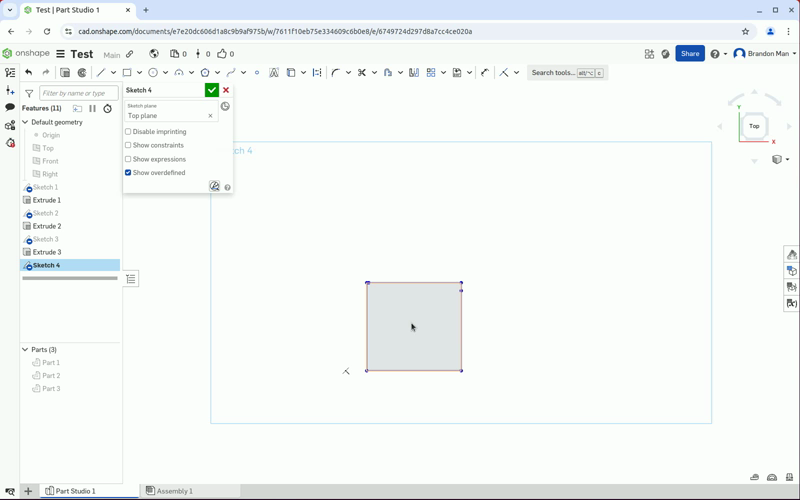
click(411, 322)
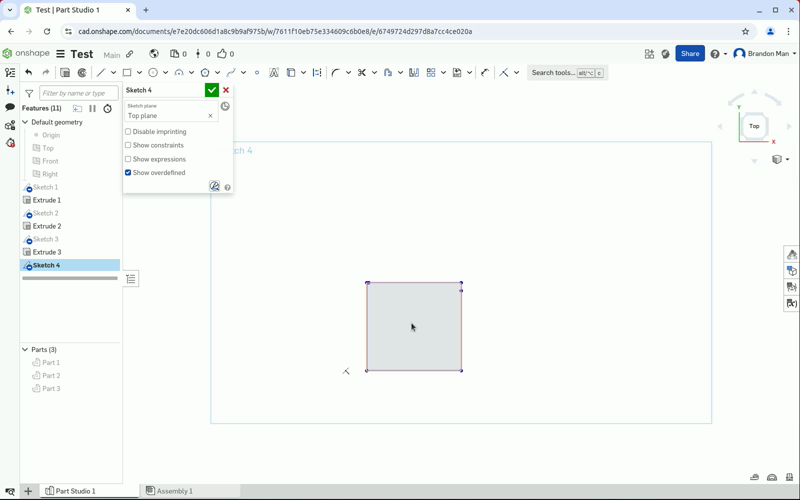
mouse_move(73, 352)
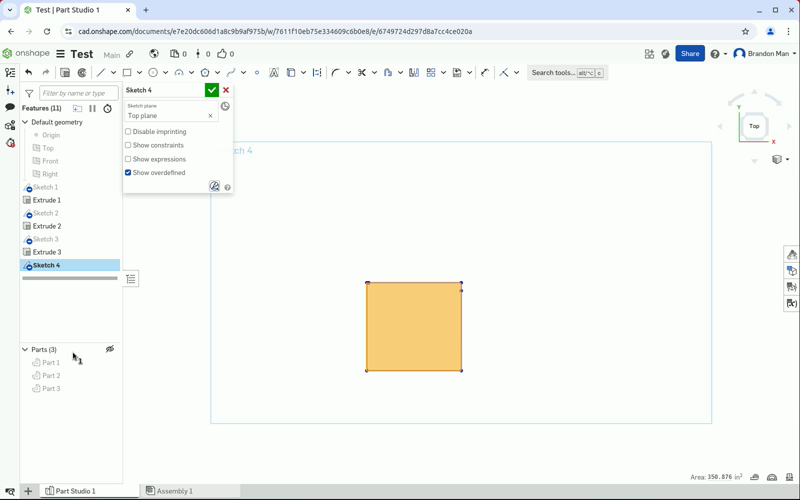
key(shift+y)
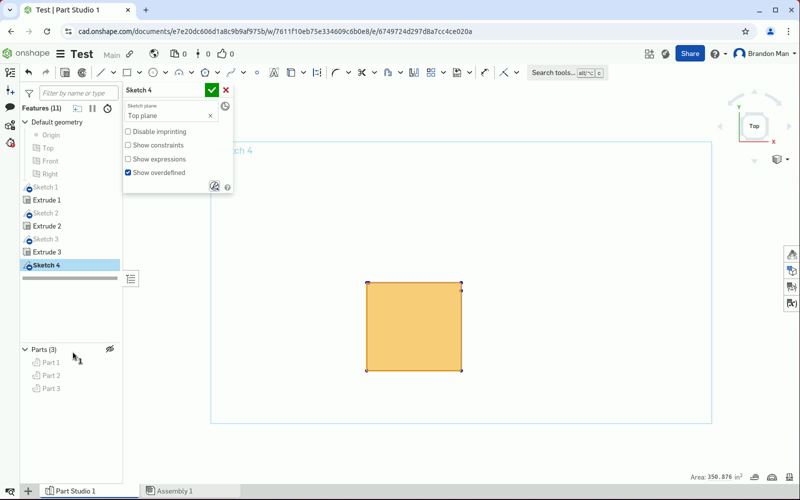
key(shift+e)
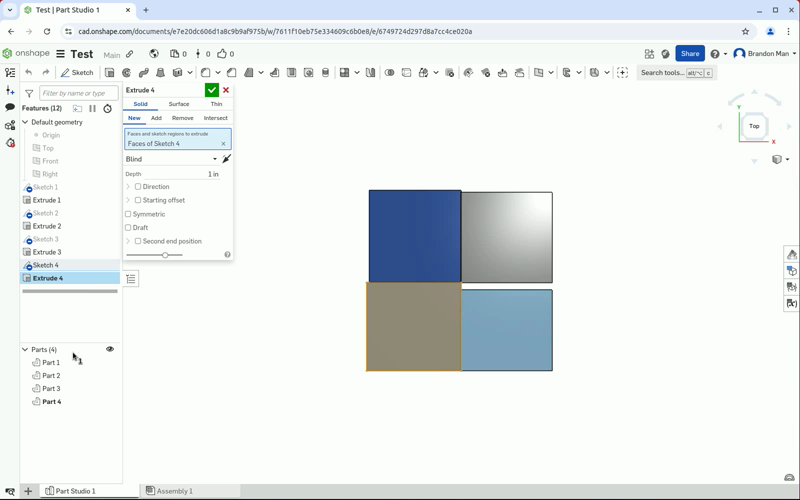
mouse_move(143, 106)
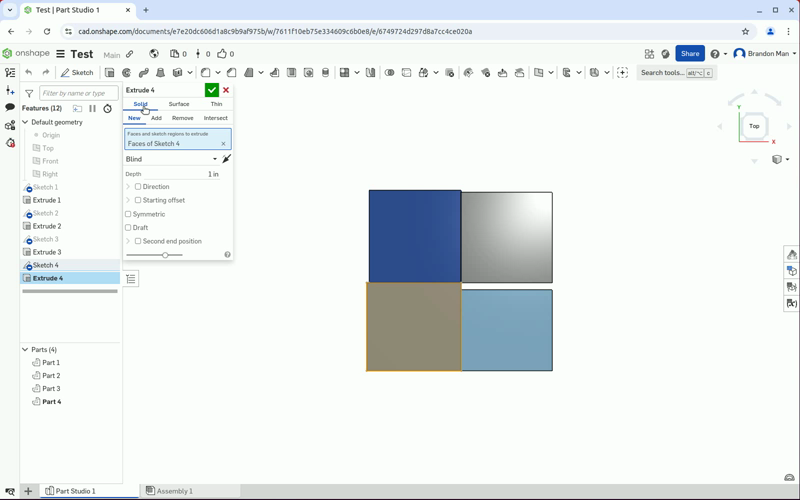
click(143, 106)
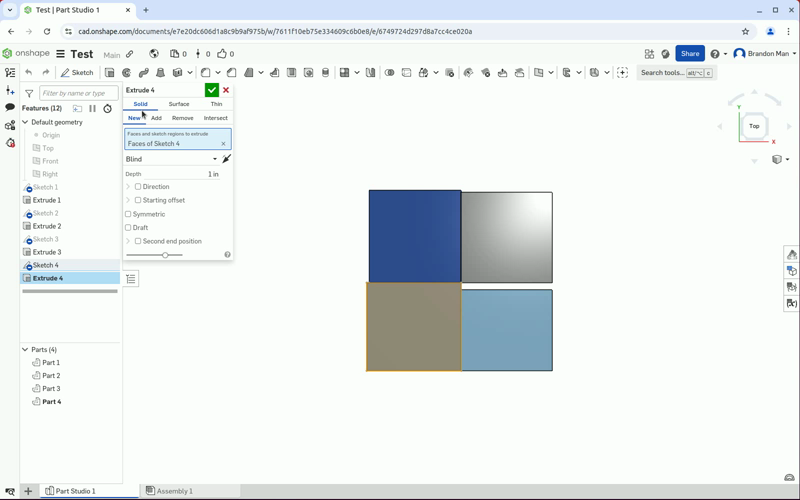
mouse_move(137, 120)
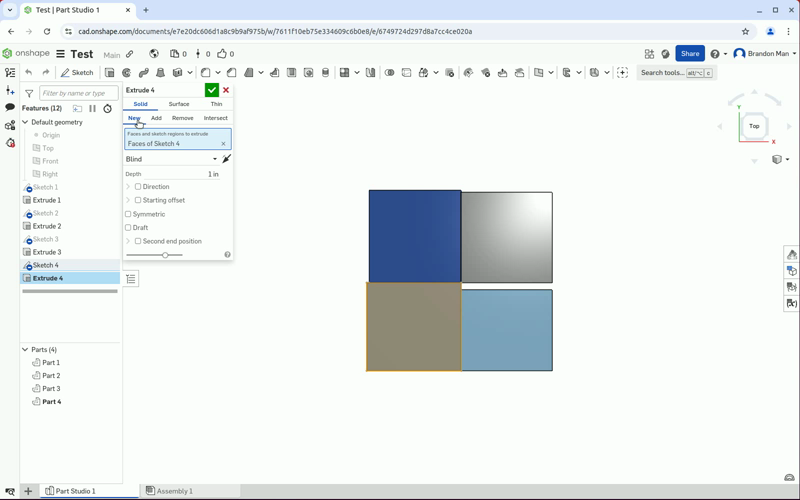
click(137, 120)
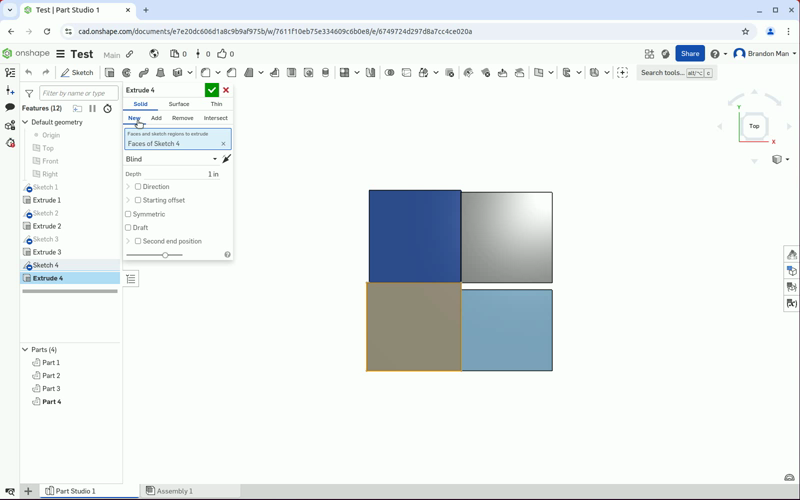
key(tab, 4)
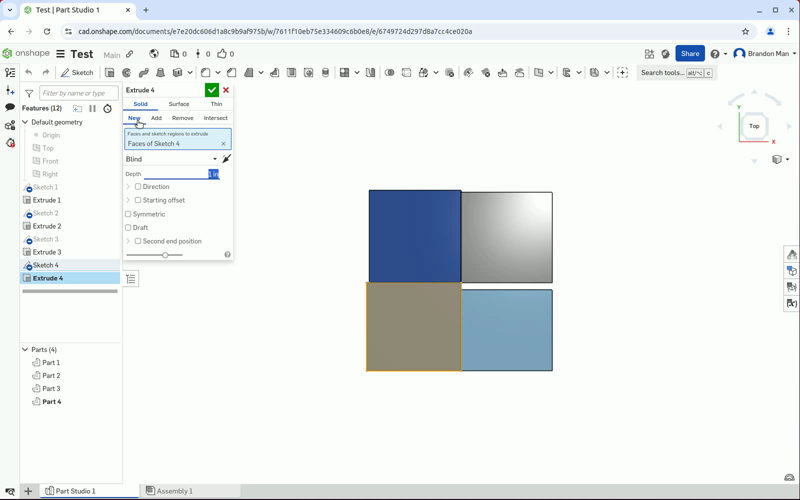
text(15.165)
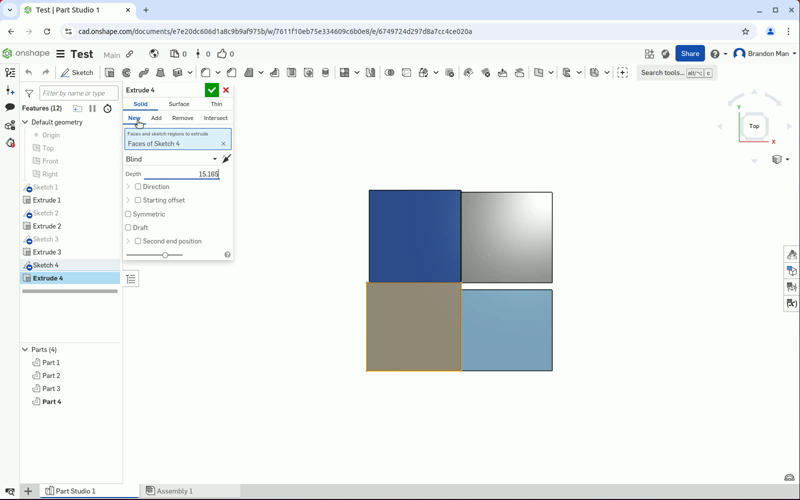
key(enter)
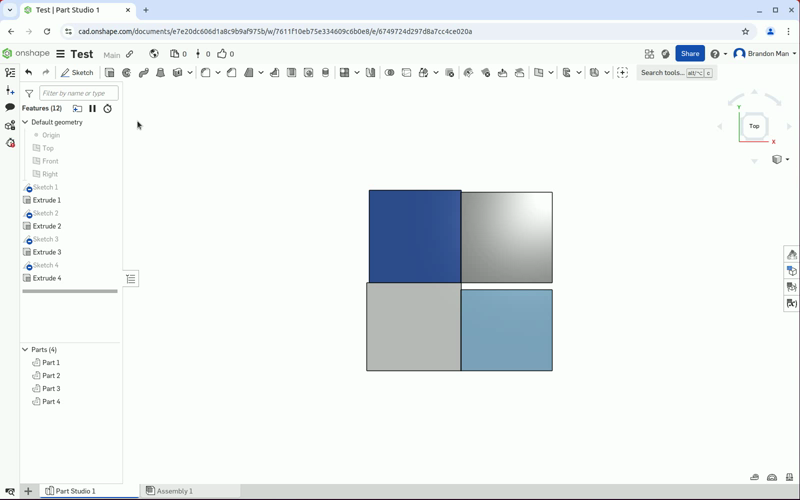
key(shift+h)
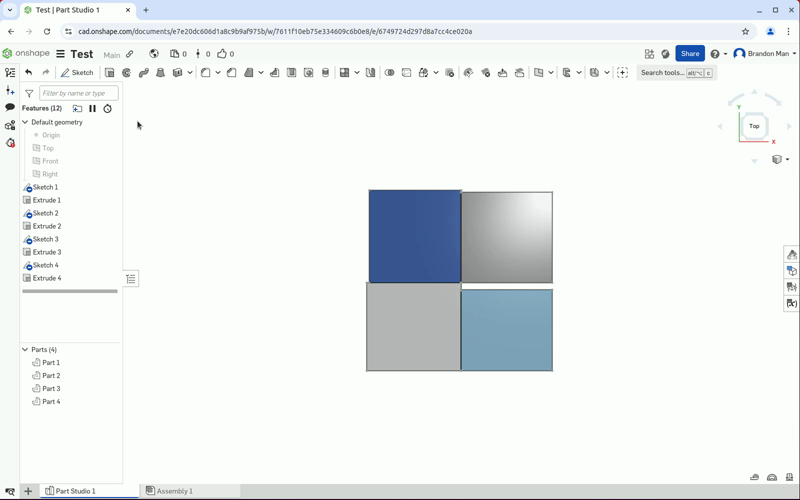
key(shift+h)
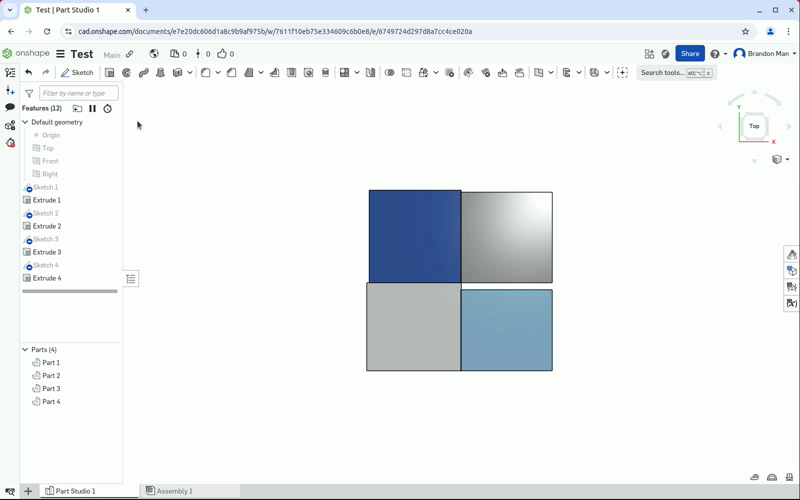
mouse_move(73, 189)
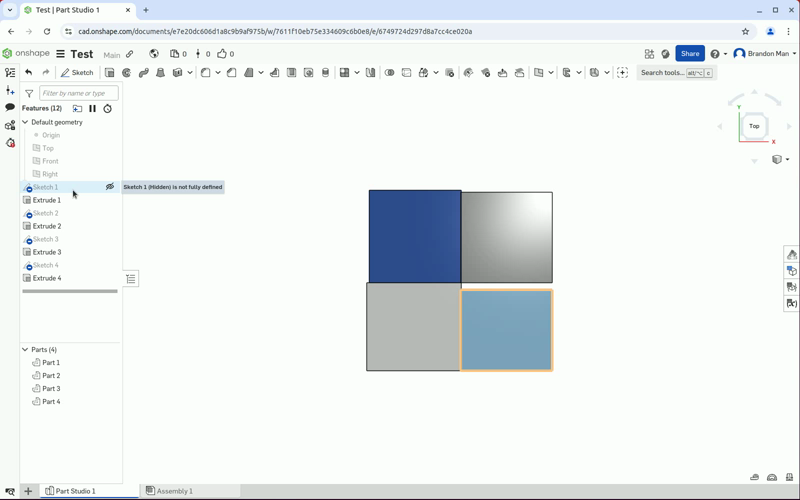
click(73, 189)
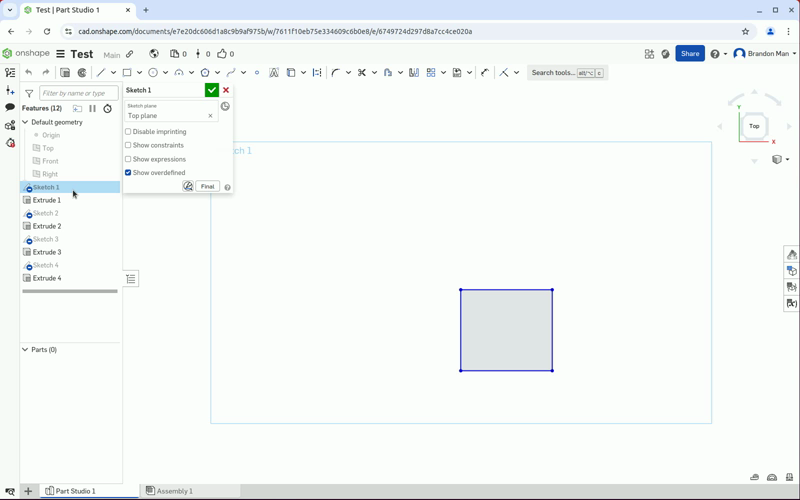
mouse_move(229, 92)
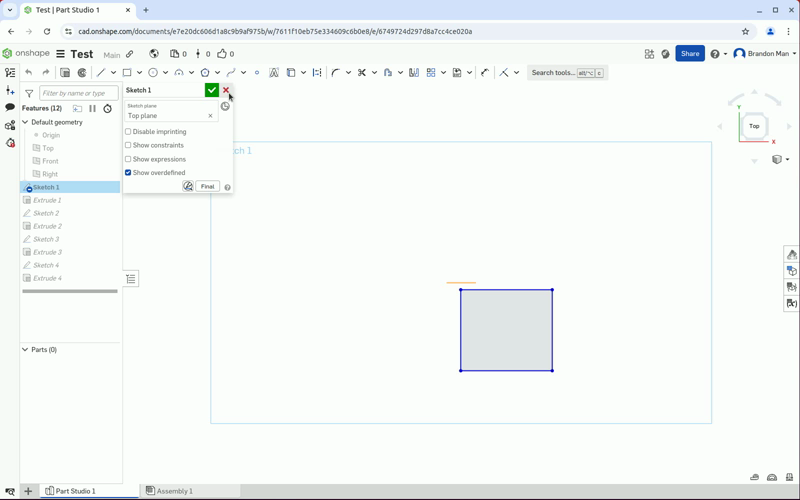
click(229, 92)
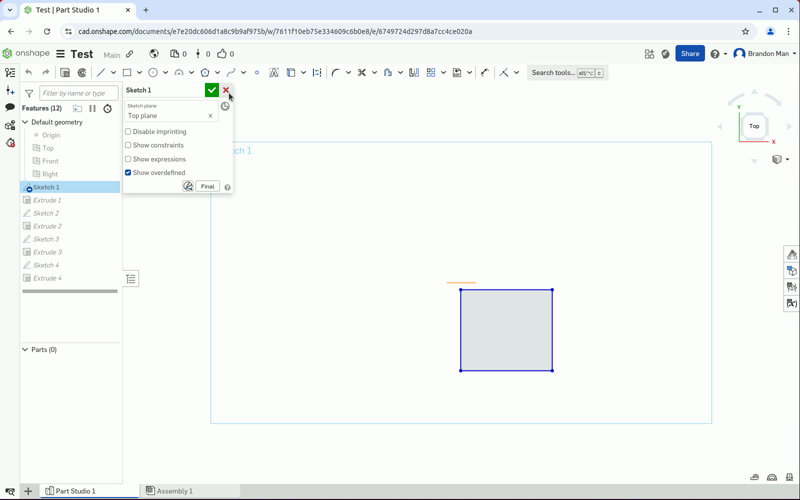
key(shift+s)
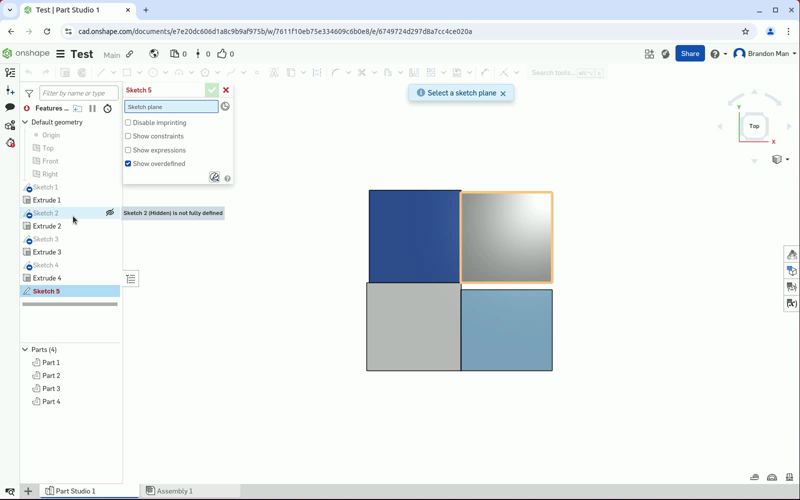
scroll(3)
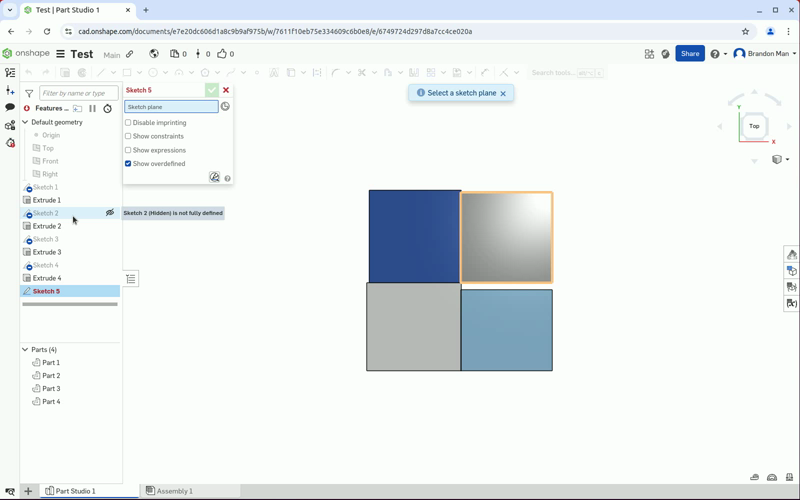
mouse_move(73, 150)
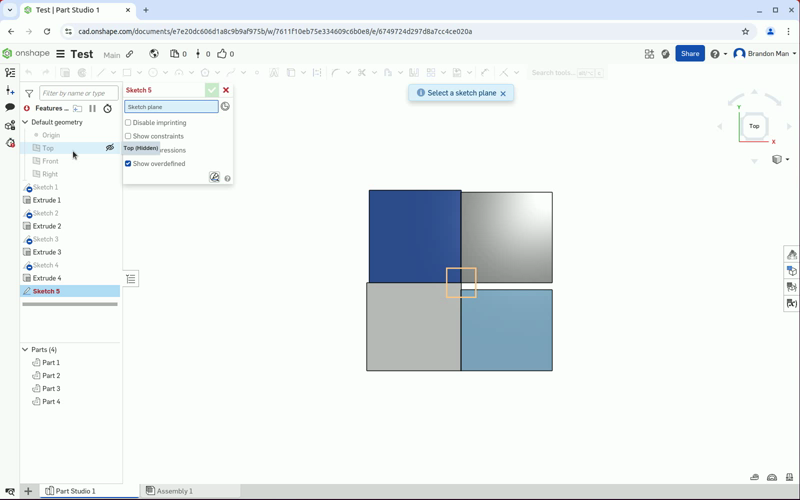
click(73, 150)
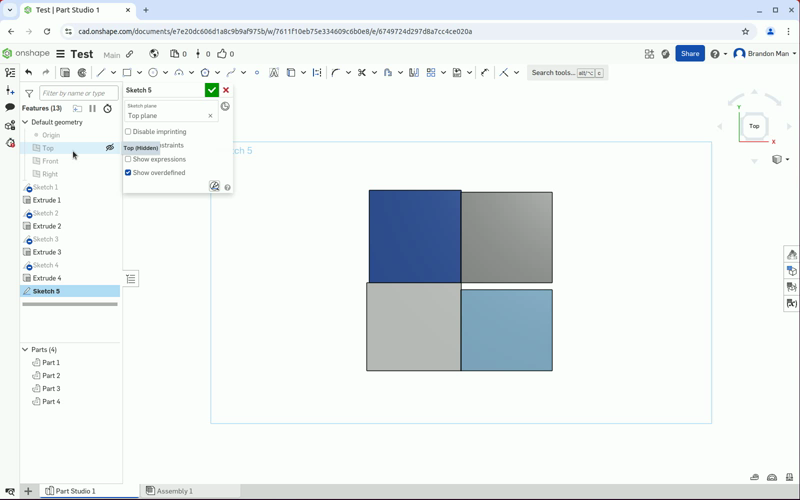
mouse_move(73, 352)
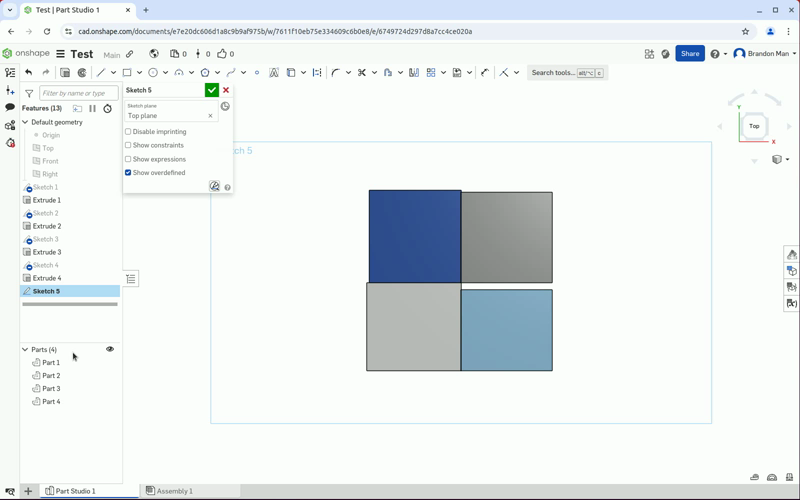
key(y)
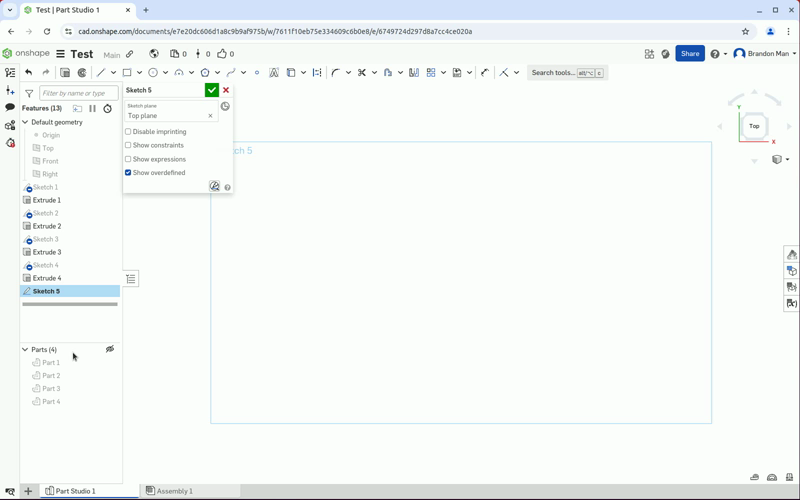
key(l)
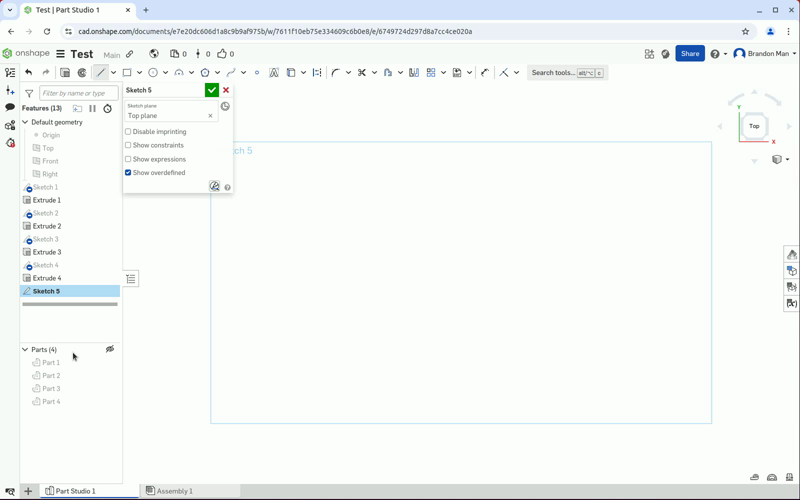
key_down(shift)
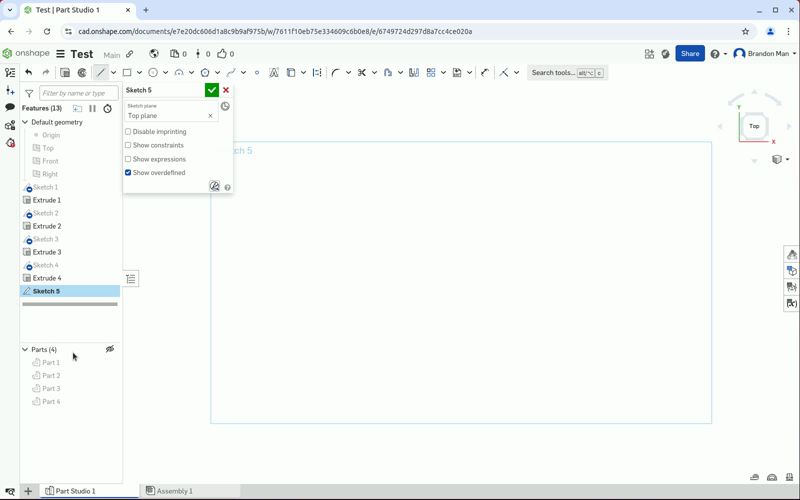
mouse_move(384, 290)
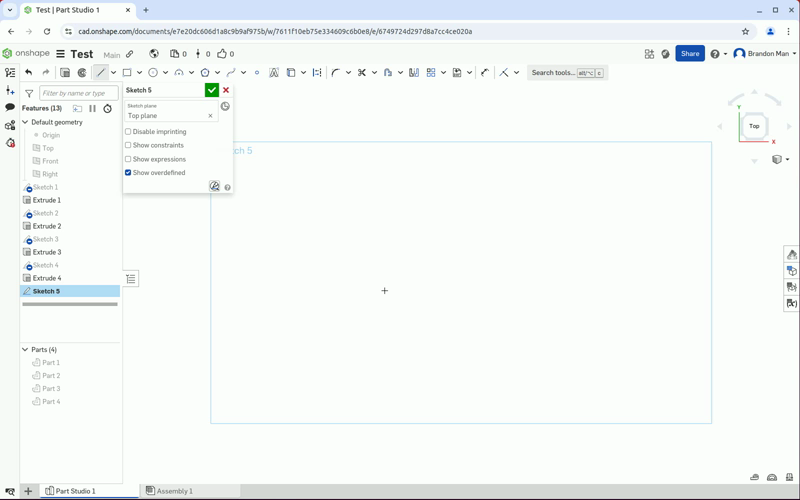
click(384, 290)
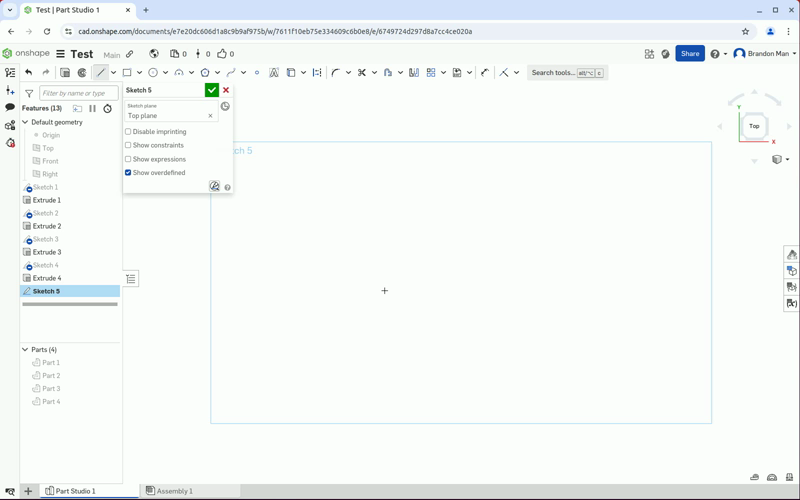
key_up(shift)
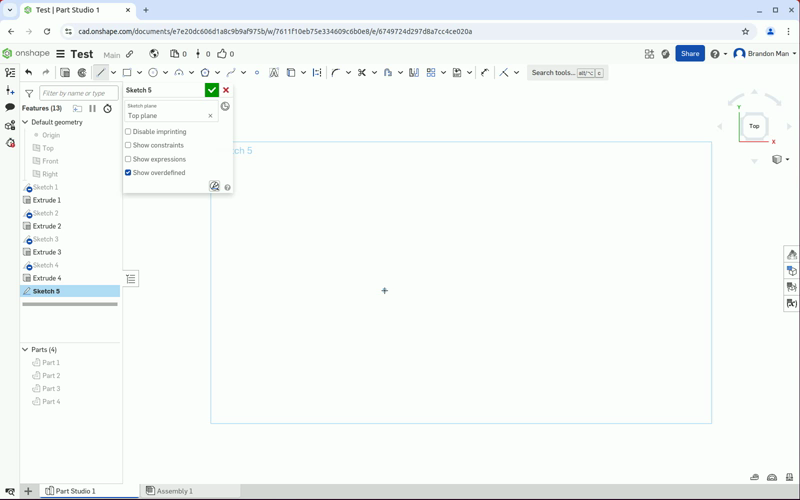
key_down(shift)
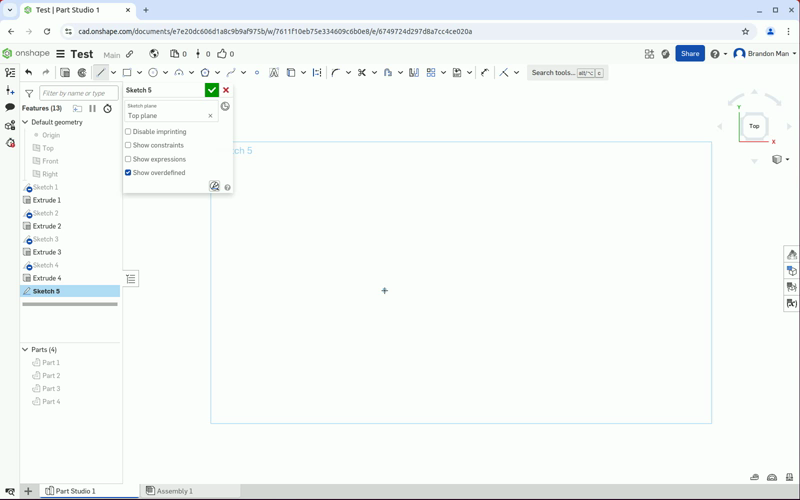
mouse_move(467, 358)
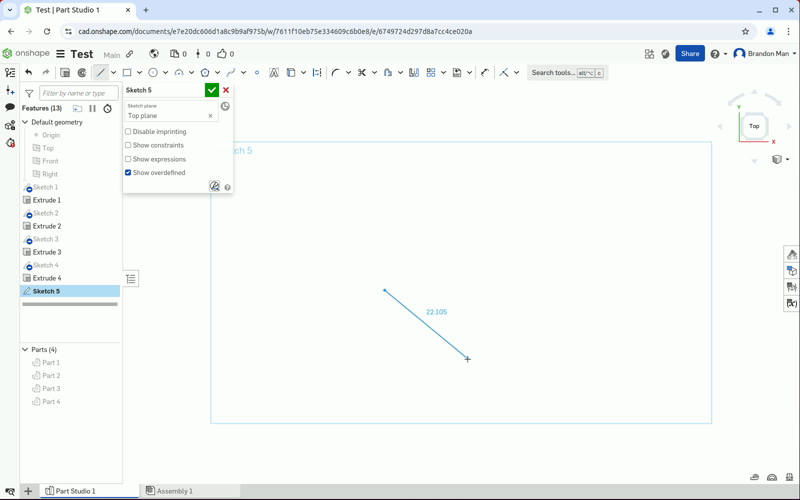
click(467, 358)
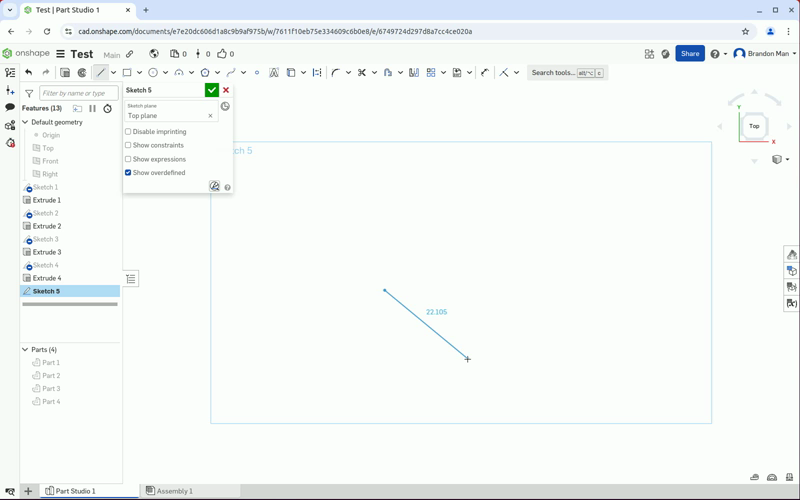
key_up(shift)
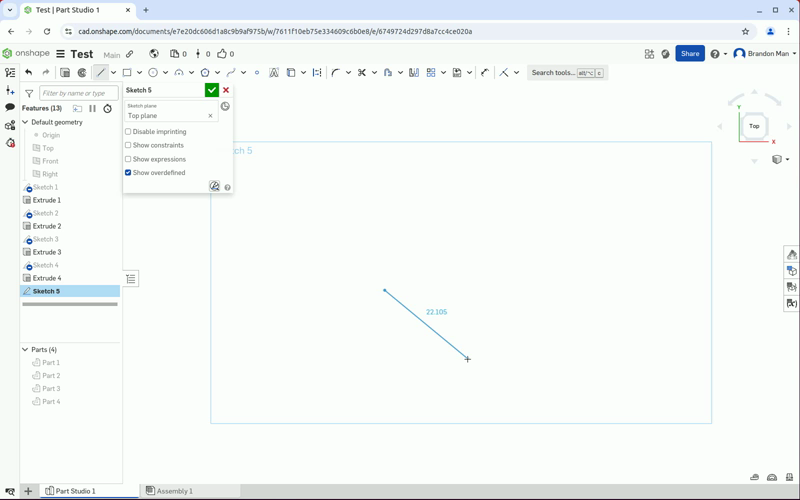
key_down(shift)
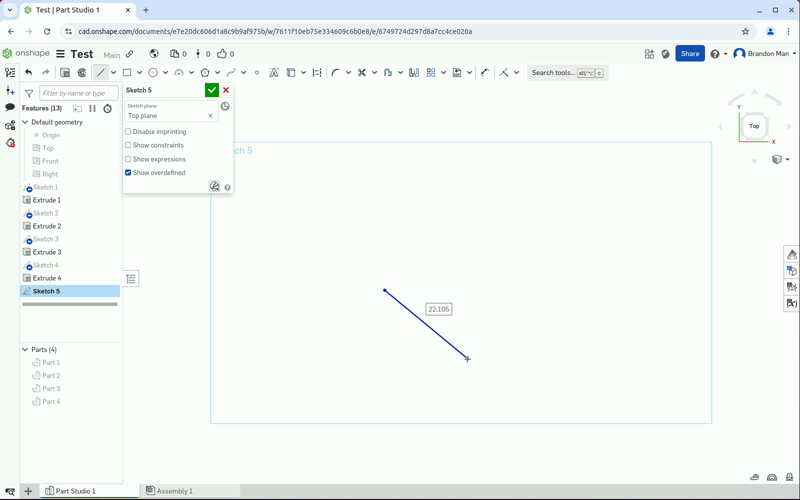
mouse_move(536, 275)
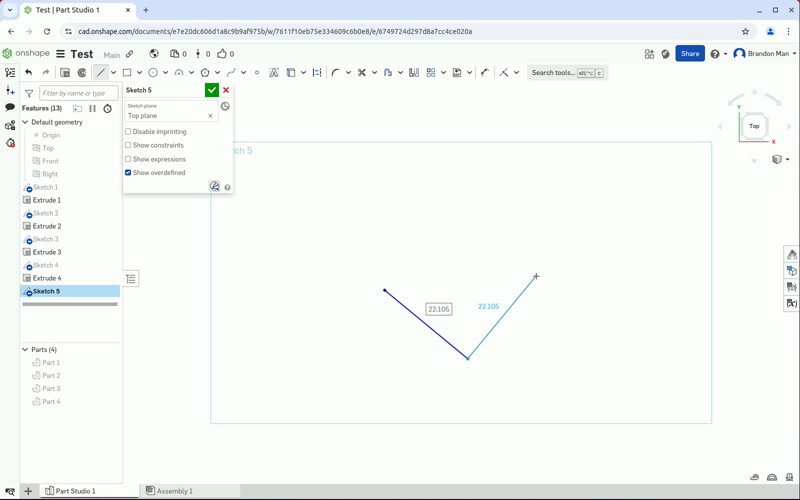
click(536, 275)
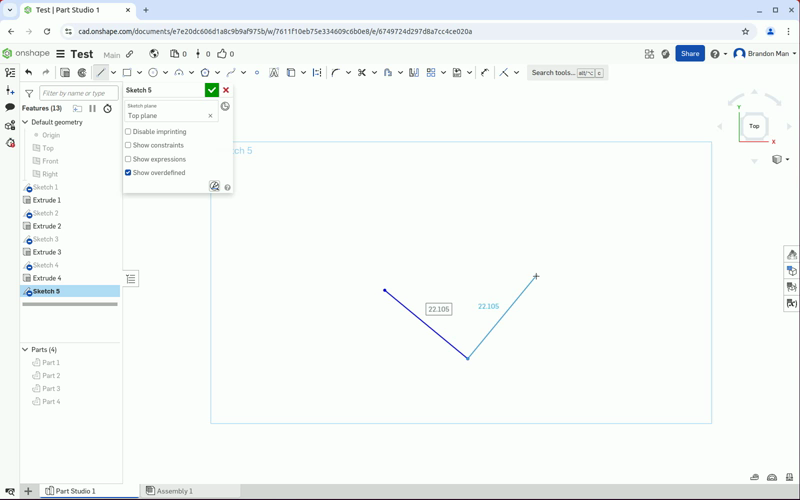
key_up(shift)
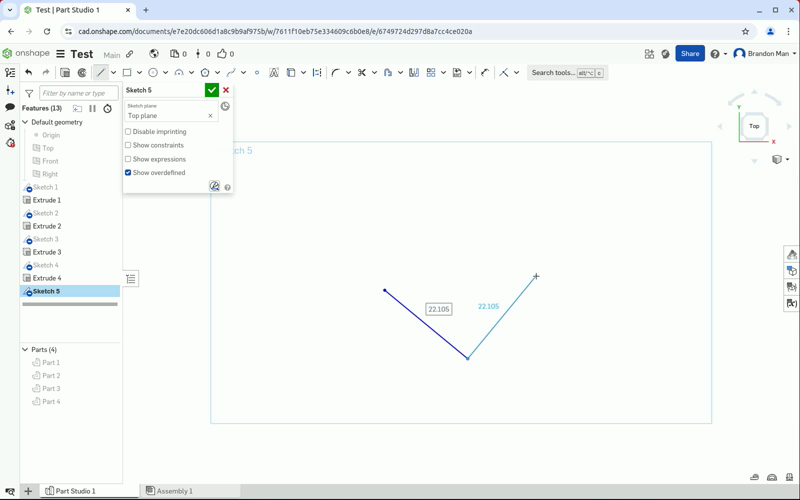
key_down(shift)
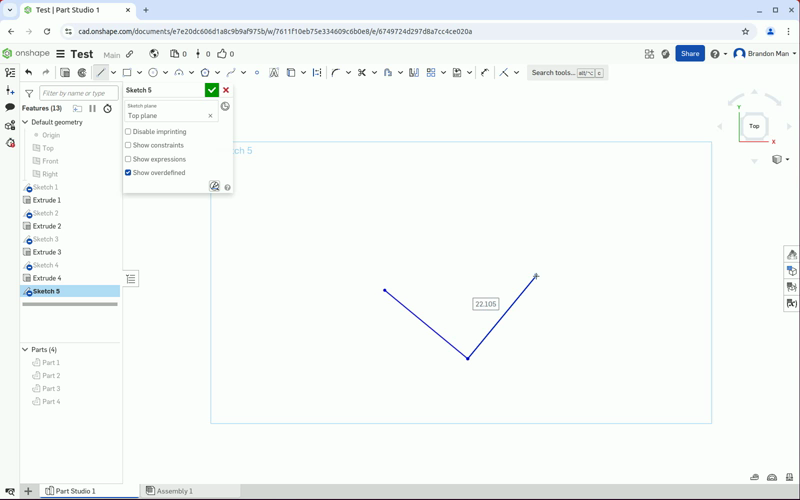
mouse_move(453, 206)
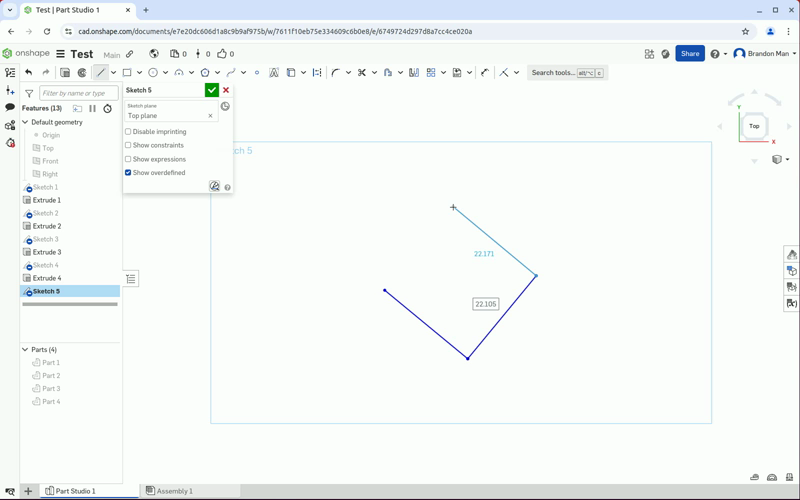
click(453, 206)
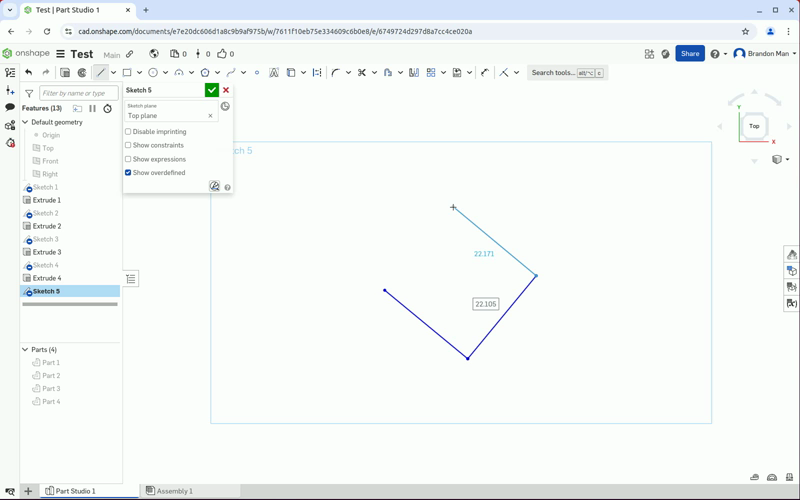
key_up(shift)
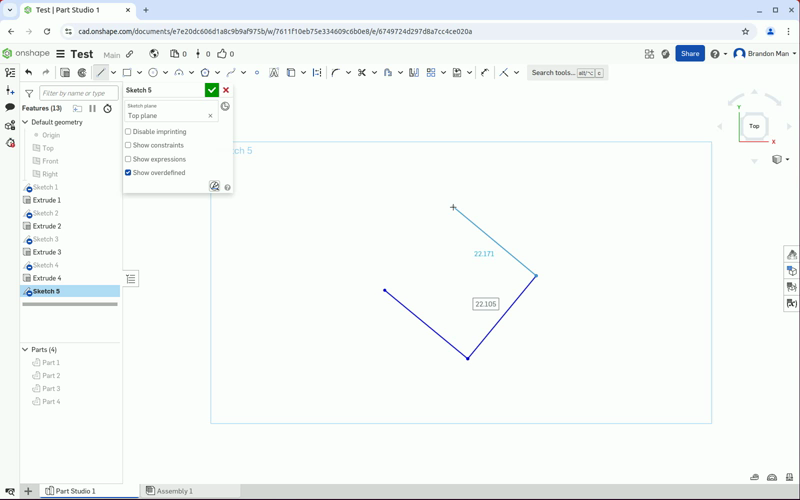
key_down(shift)
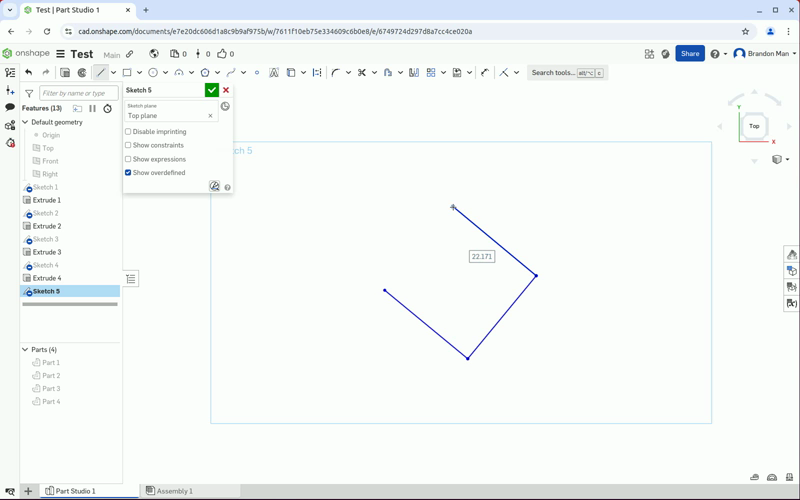
mouse_move(384, 290)
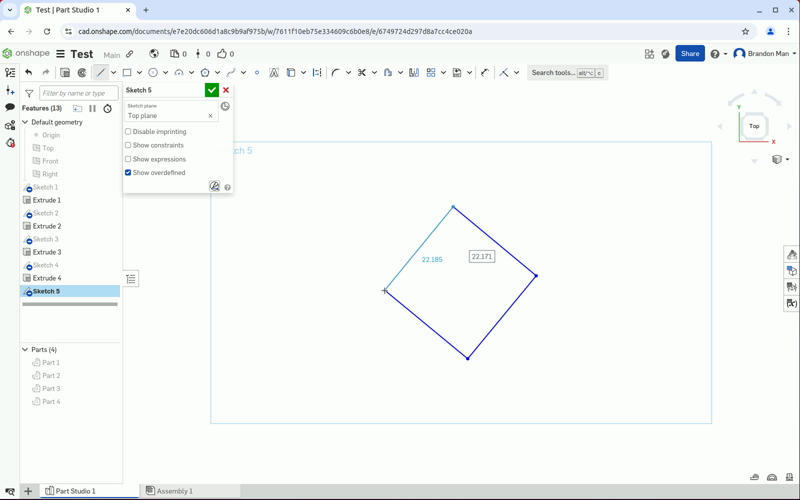
key_up(shift)
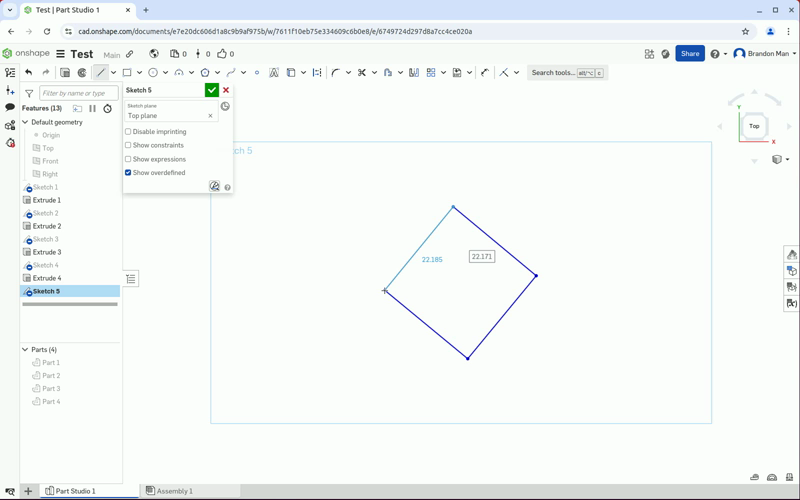
click(384, 290)
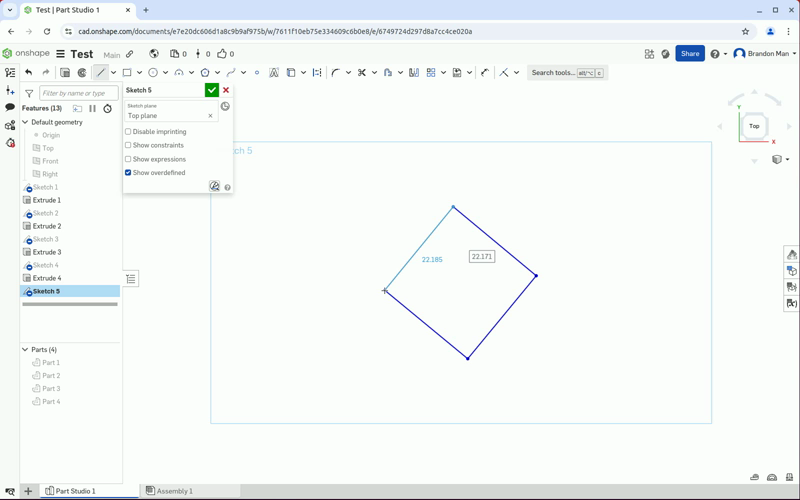
key(esc)
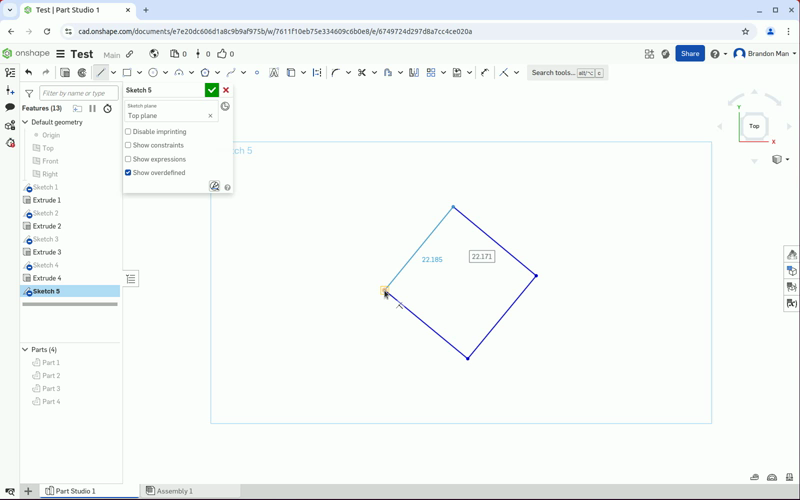
mouse_move(516, 276)
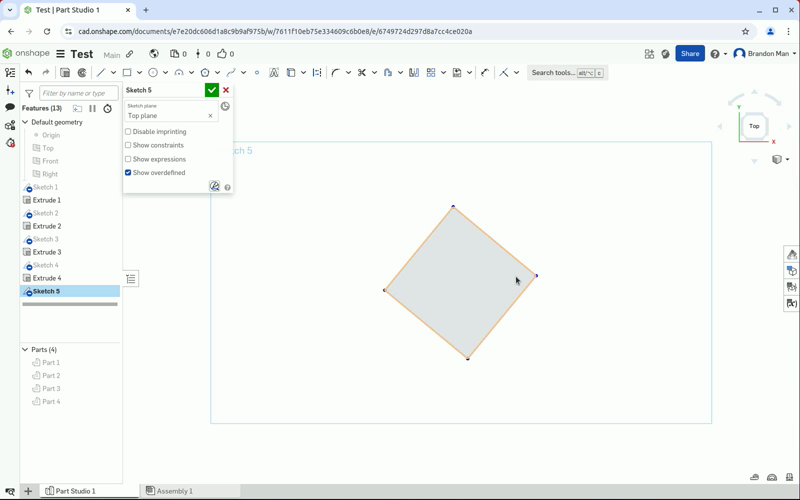
click(516, 276)
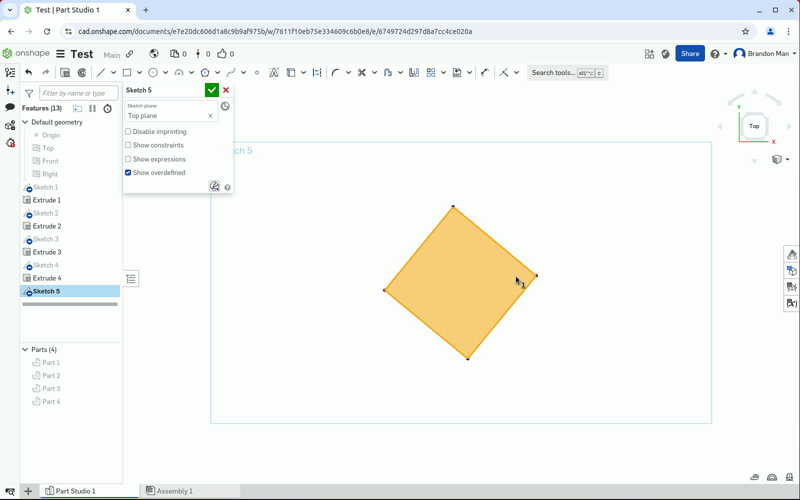
mouse_move(73, 352)
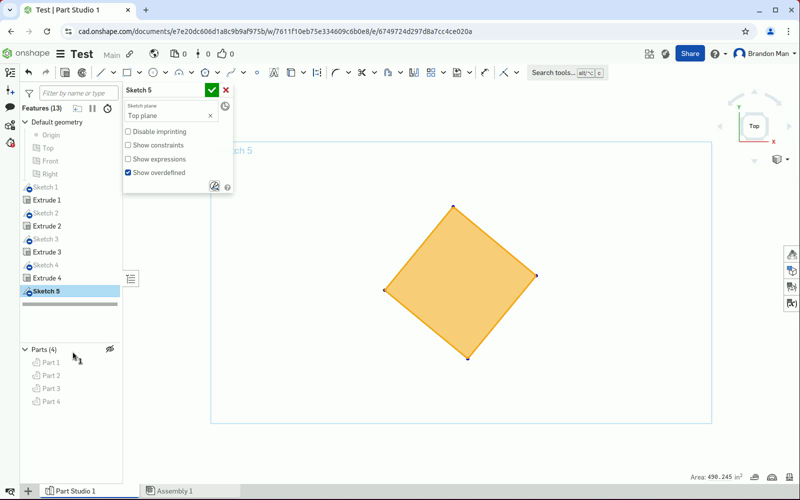
key(shift+y)
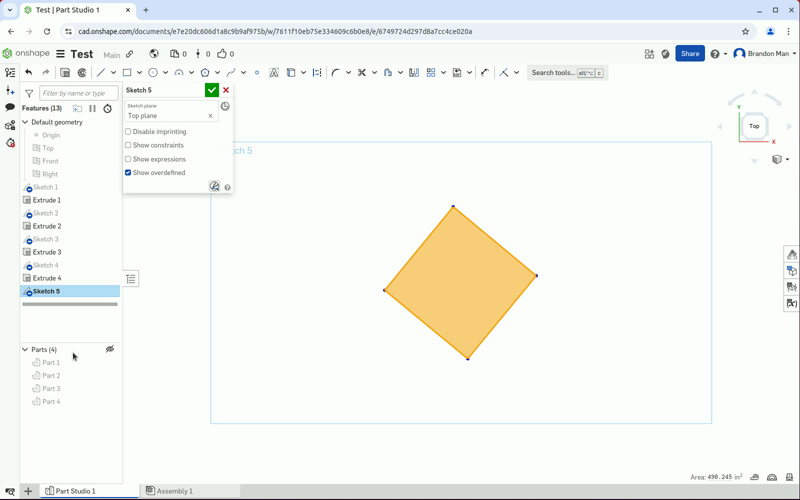
key(shift+e)
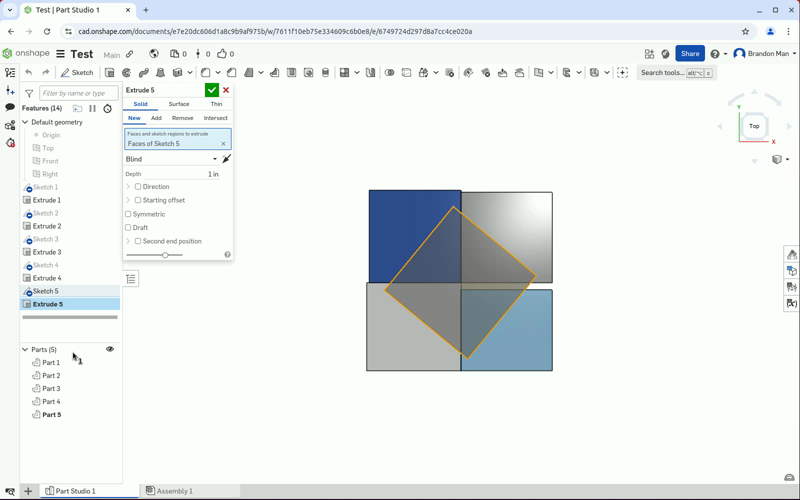
mouse_move(143, 106)
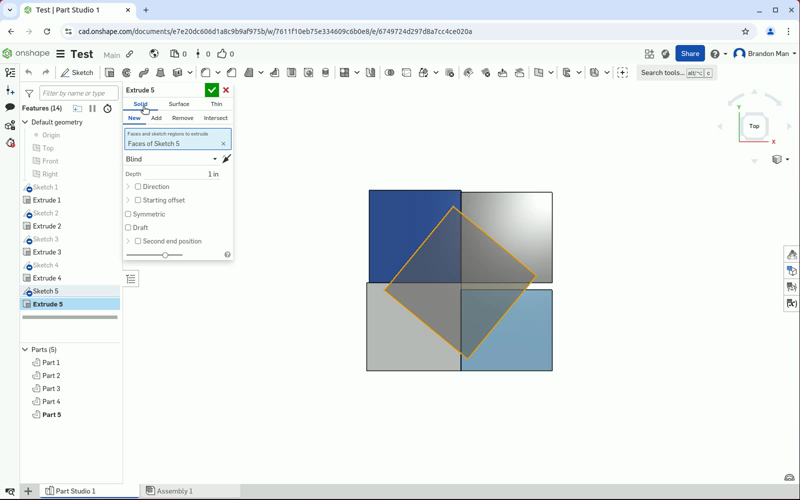
click(143, 106)
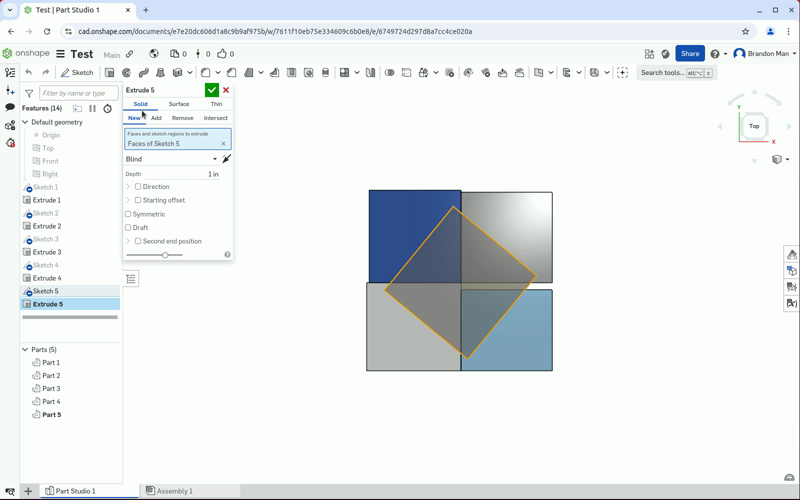
mouse_move(137, 120)
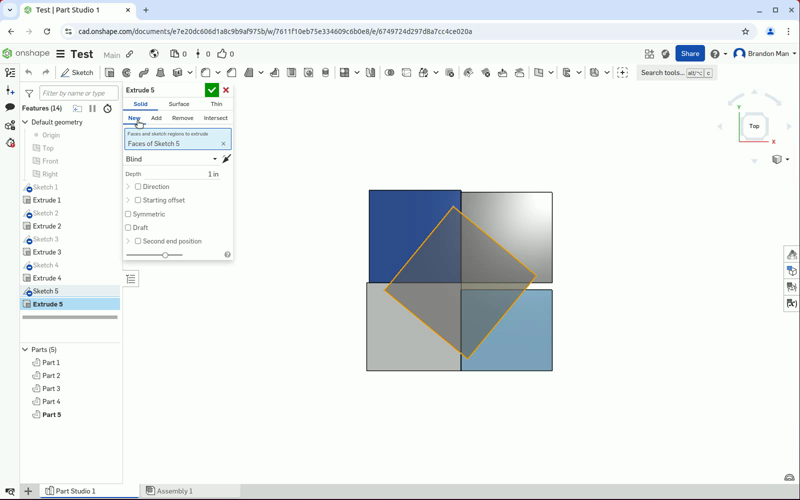
click(137, 120)
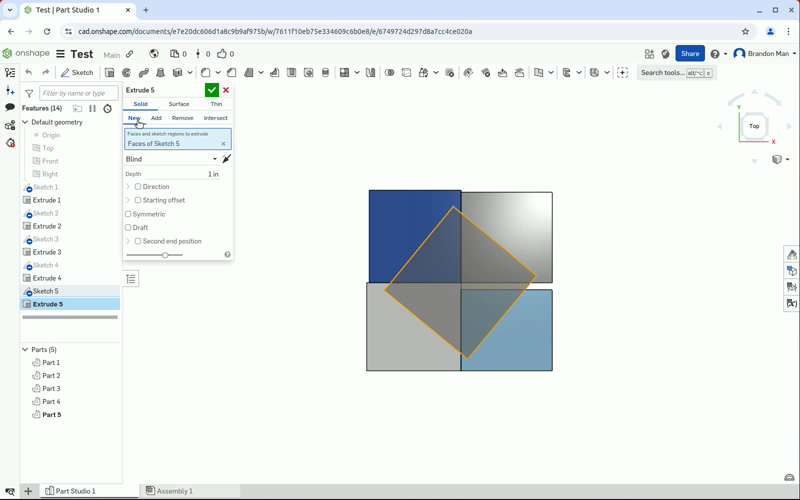
key(tab, 4)
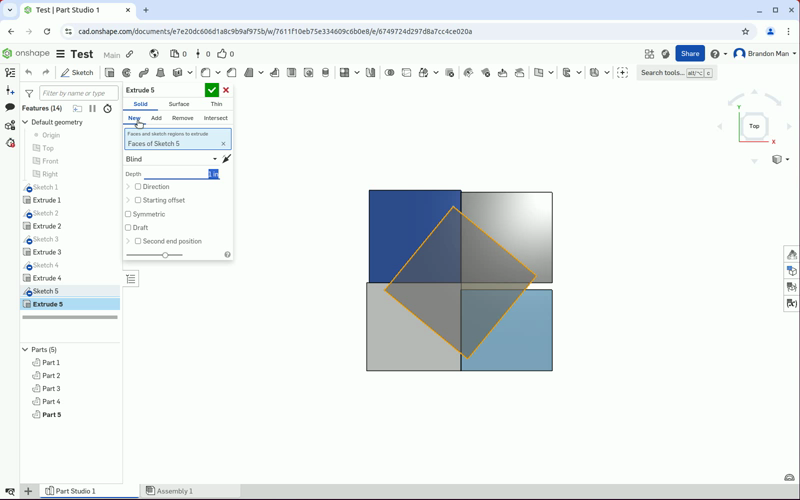
text(23.108)
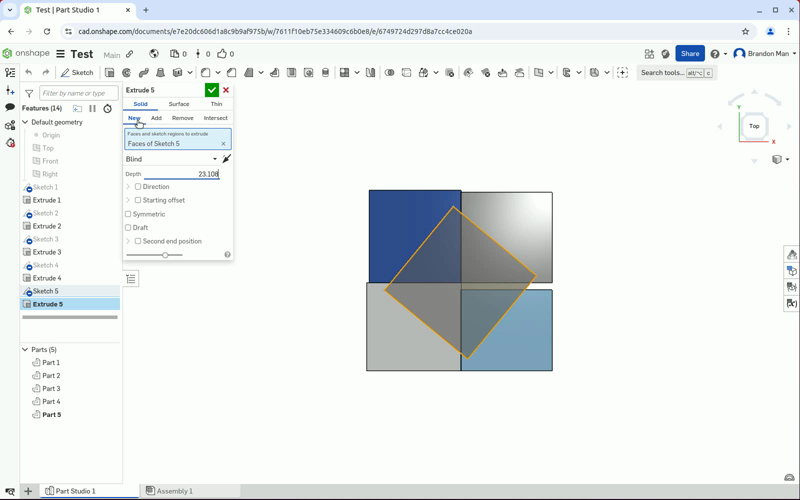
key(enter)
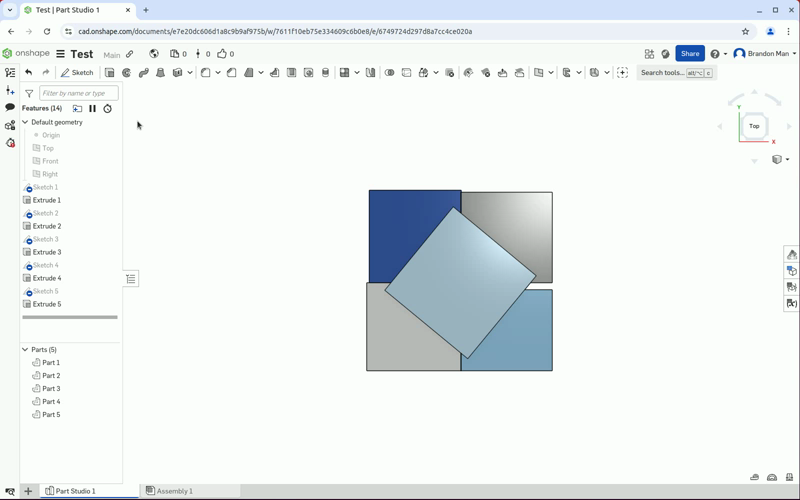
key(shift+h)
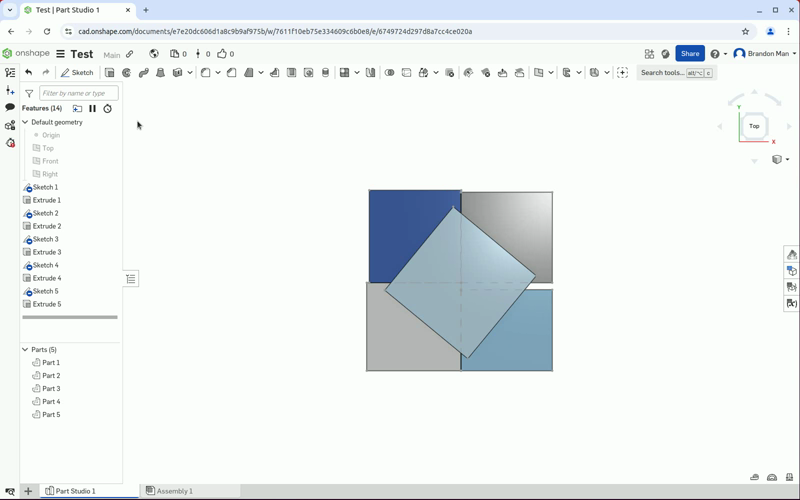
key(shift+h)
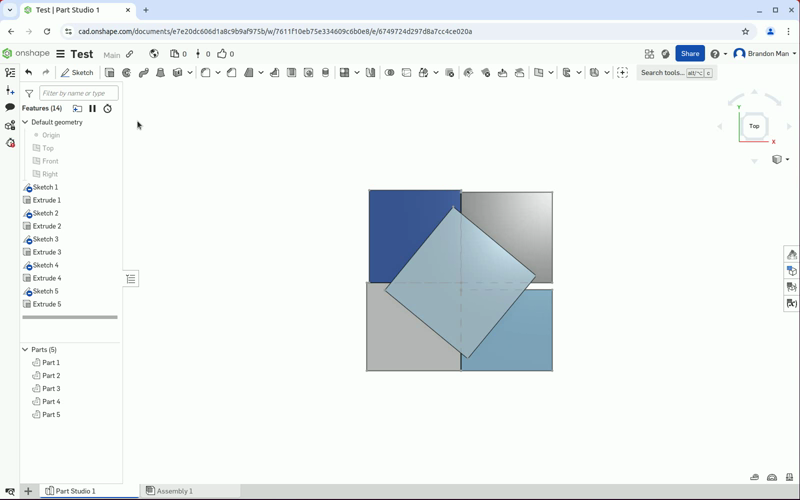
key(shift+7)
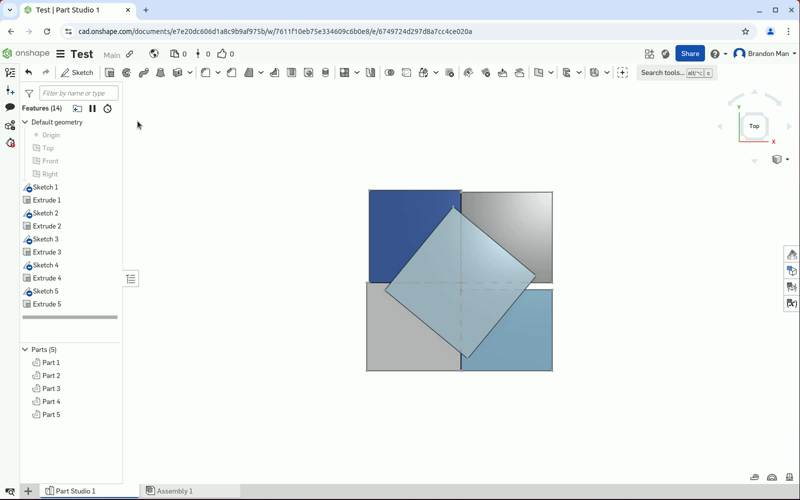
key(up, 3)
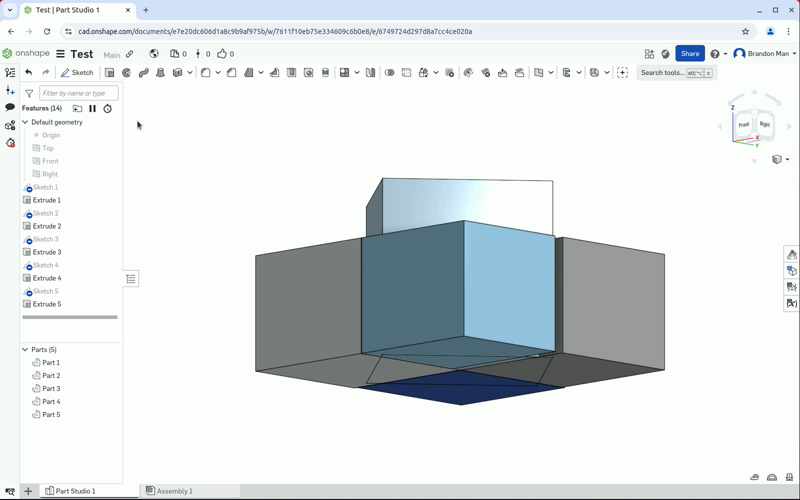
key(left, 3)
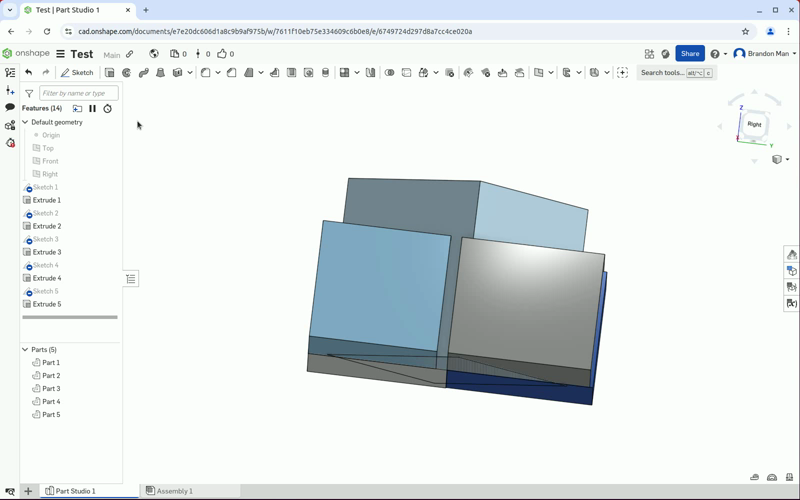
key(right, 3)
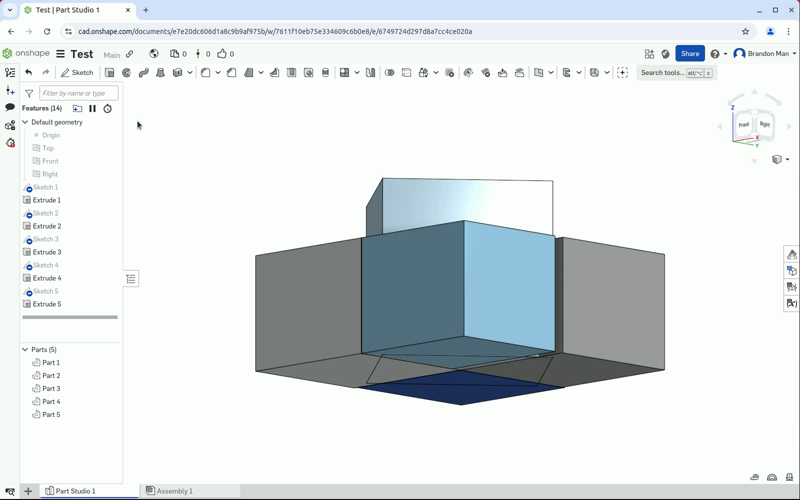
key(down, 3)
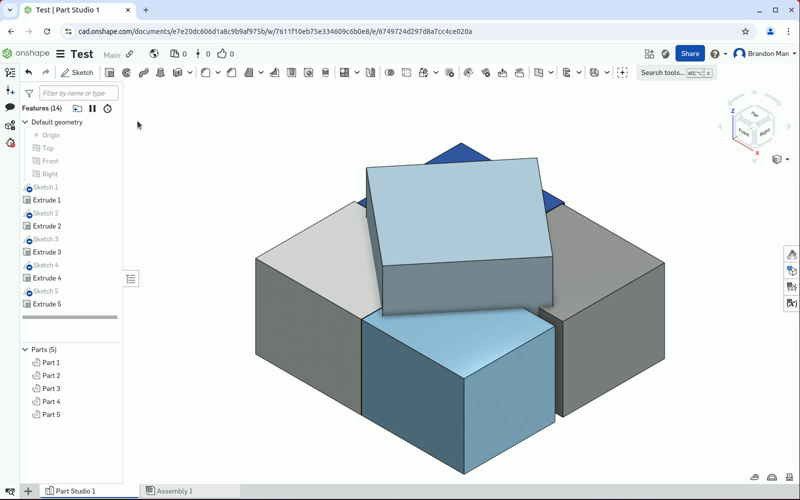
mouse_move(73, 189)
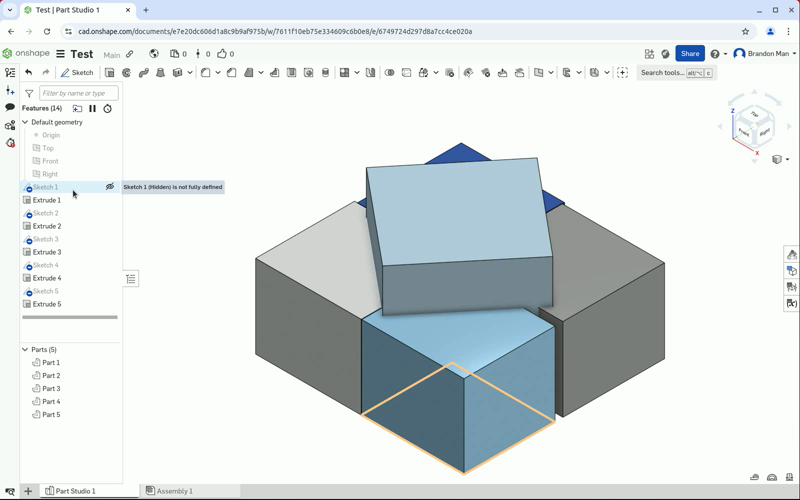
click(73, 189)